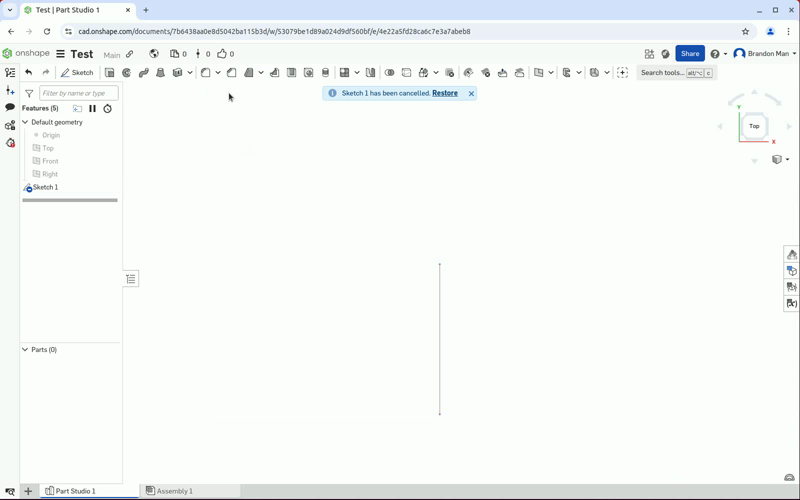
key(shift+h)
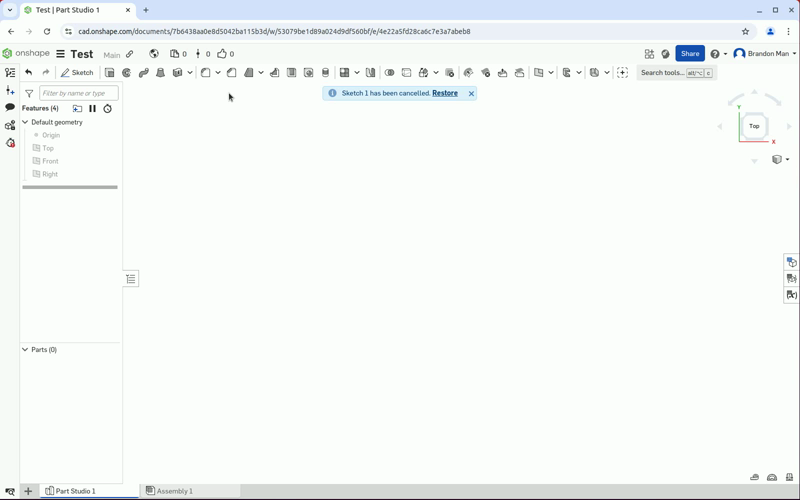
mouse_move(73, 352)
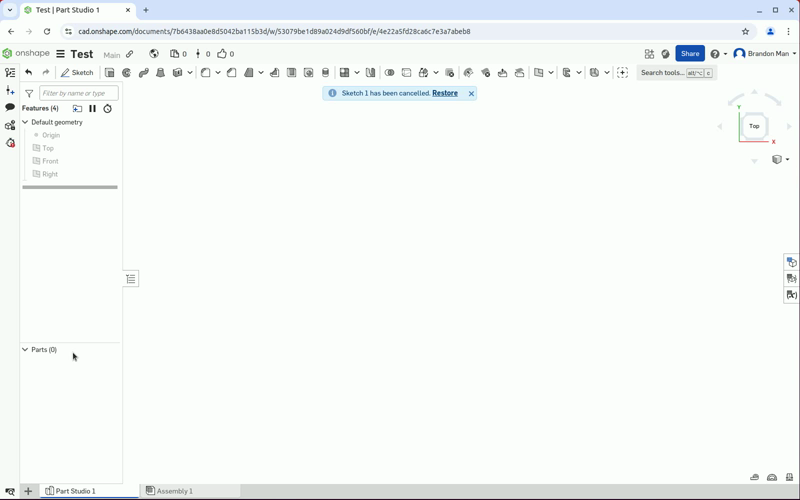
key(y)
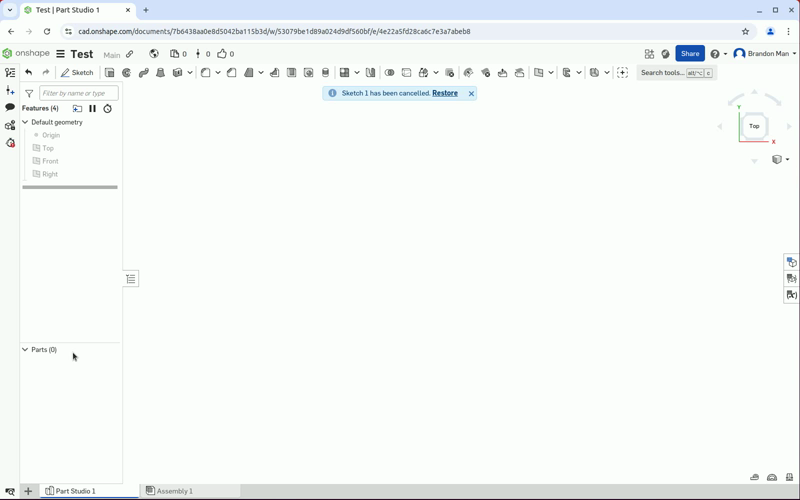
key(shift+p)
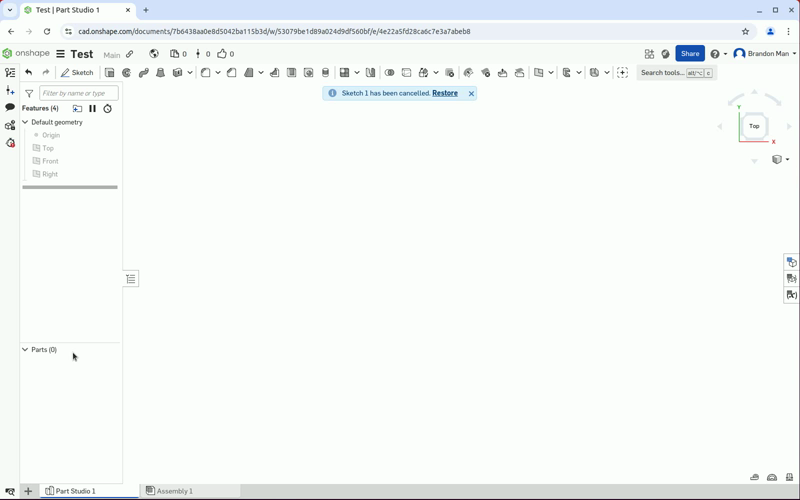
key(space)
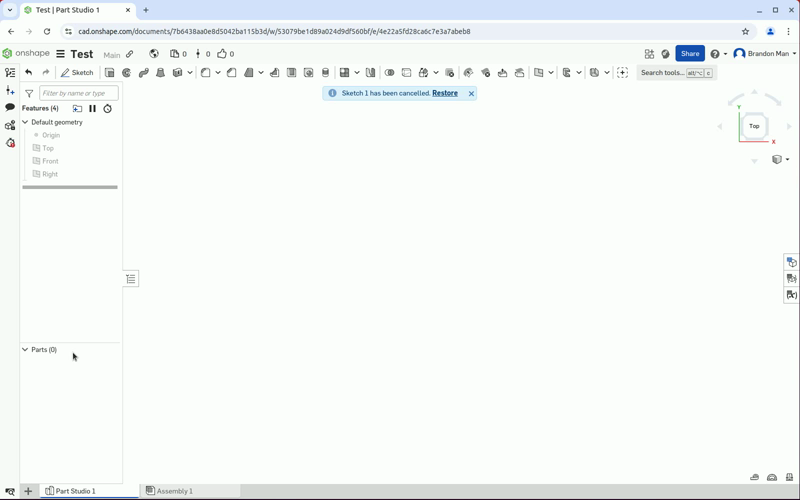
key_down(shift)
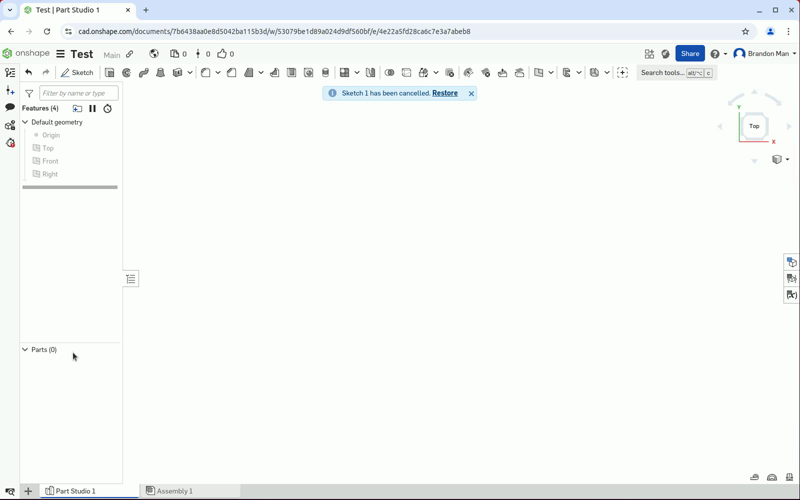
key(up)
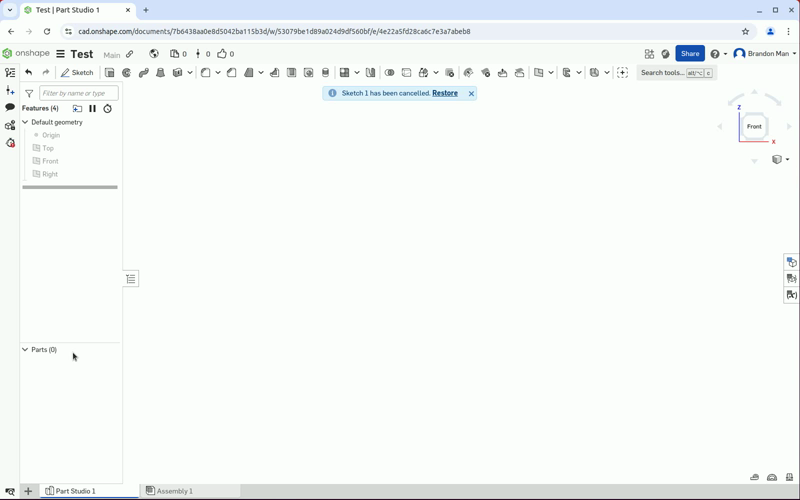
key_up(shift)
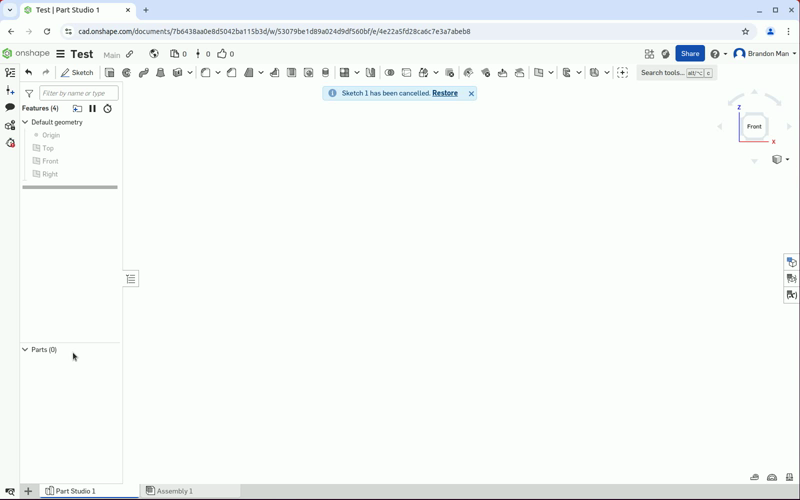
mouse_move(73, 352)
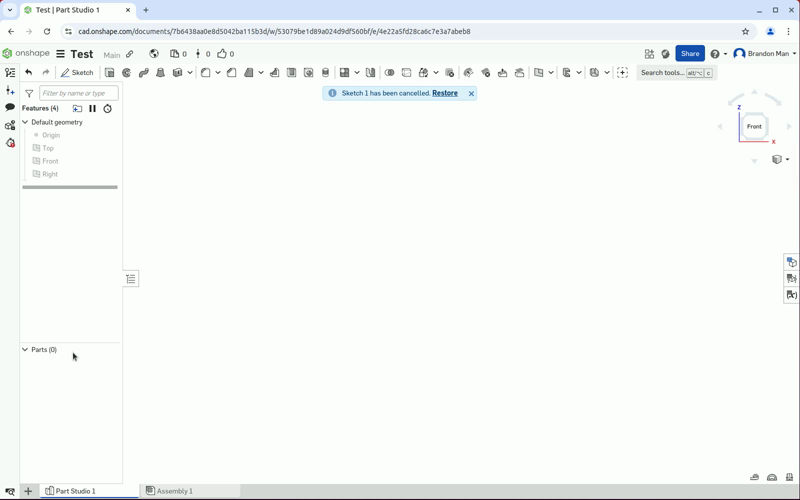
key(shift+y)
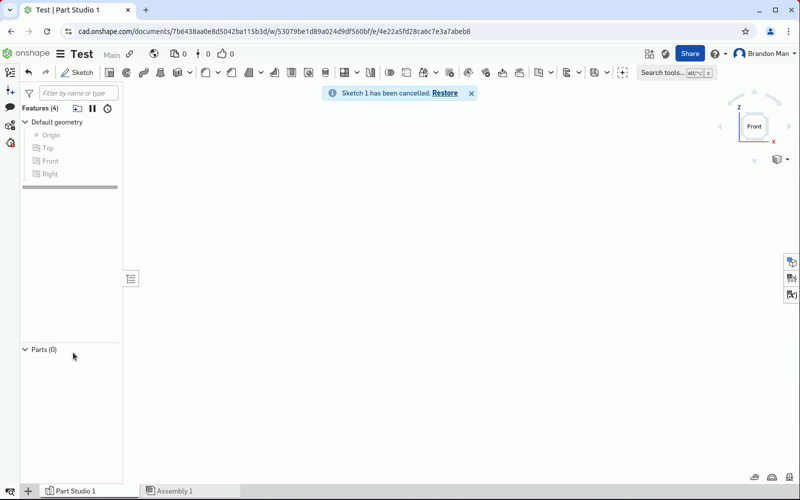
key(shift+s)
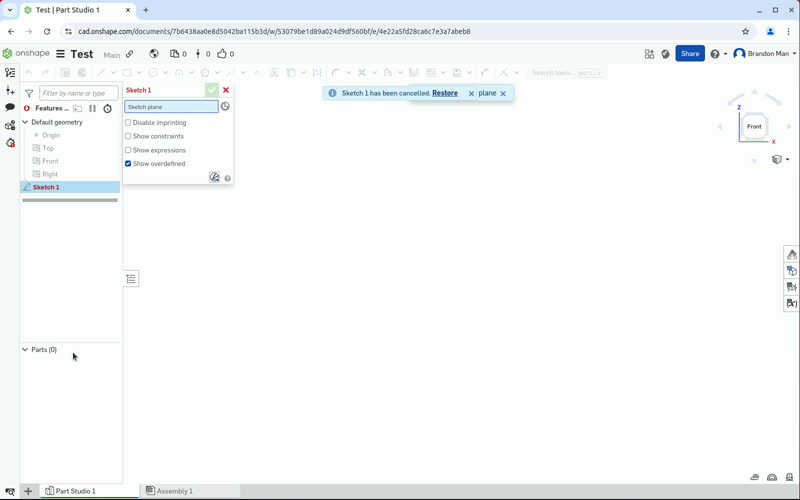
mouse_move(73, 163)
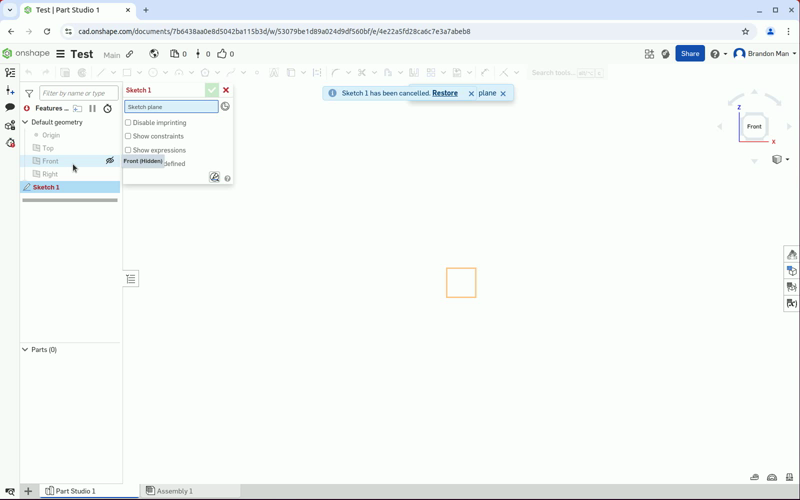
click(73, 163)
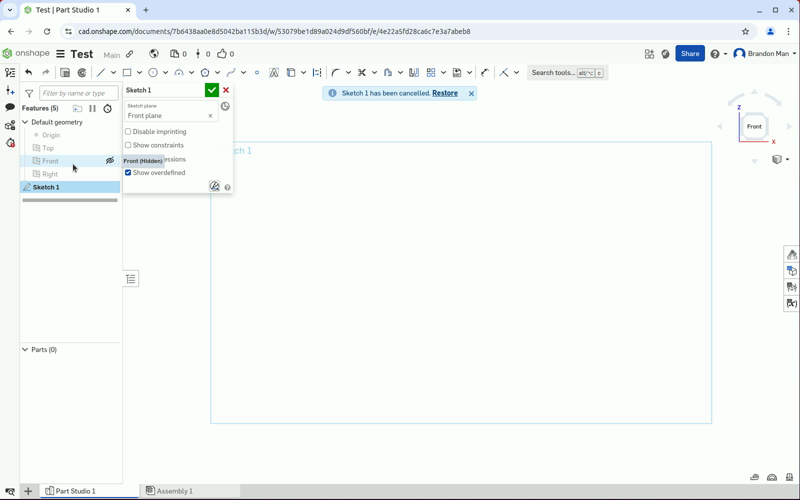
mouse_move(73, 352)
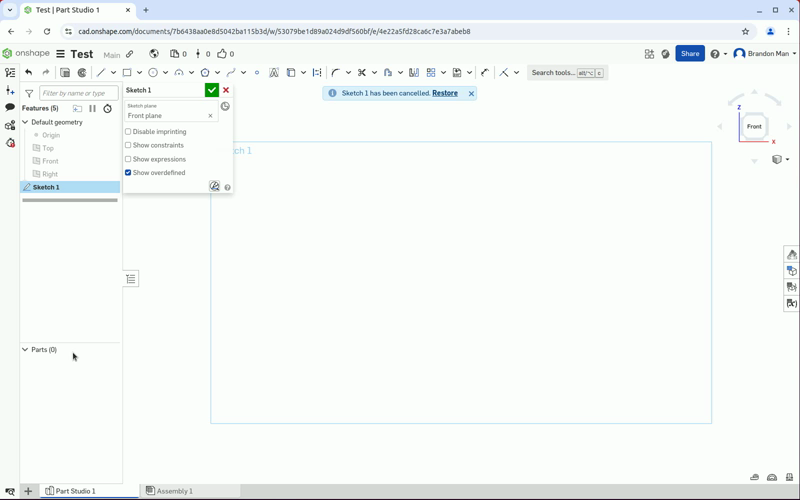
key(y)
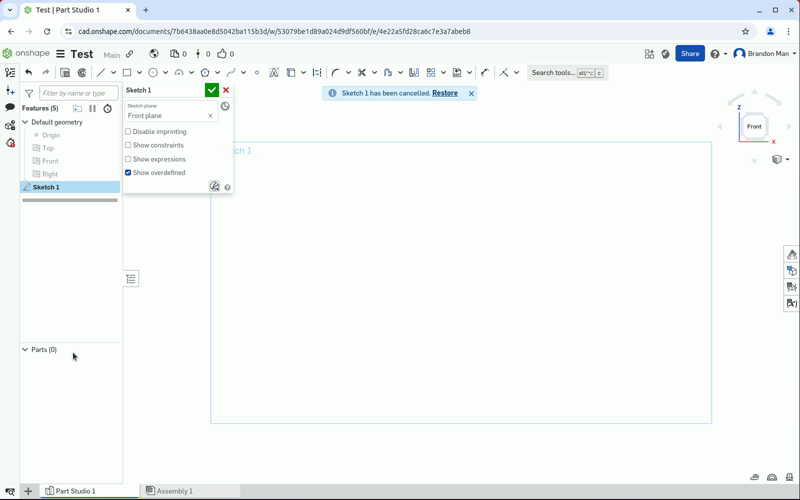
key(l)
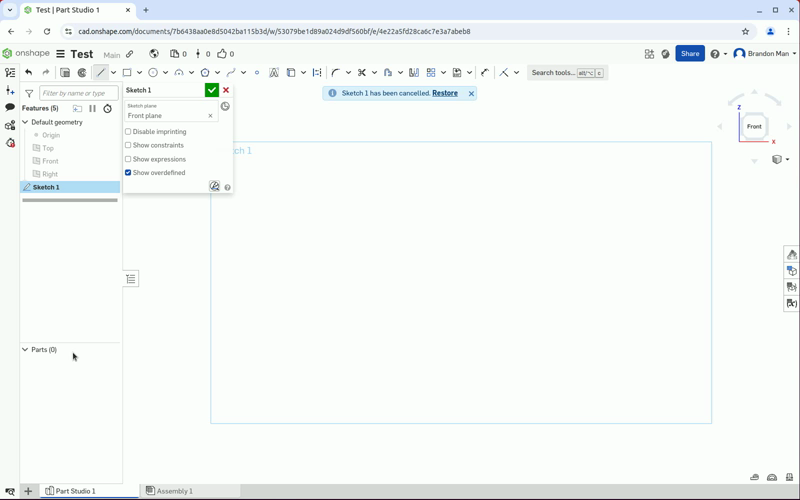
key_down(shift)
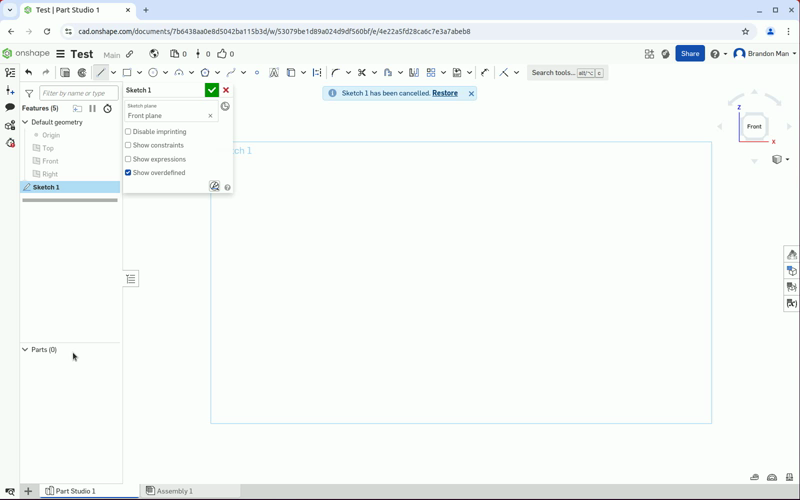
mouse_move(460, 282)
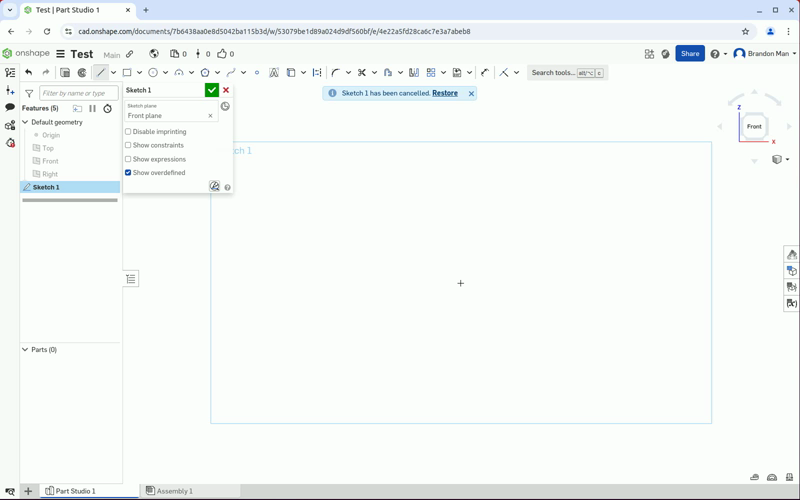
click(460, 282)
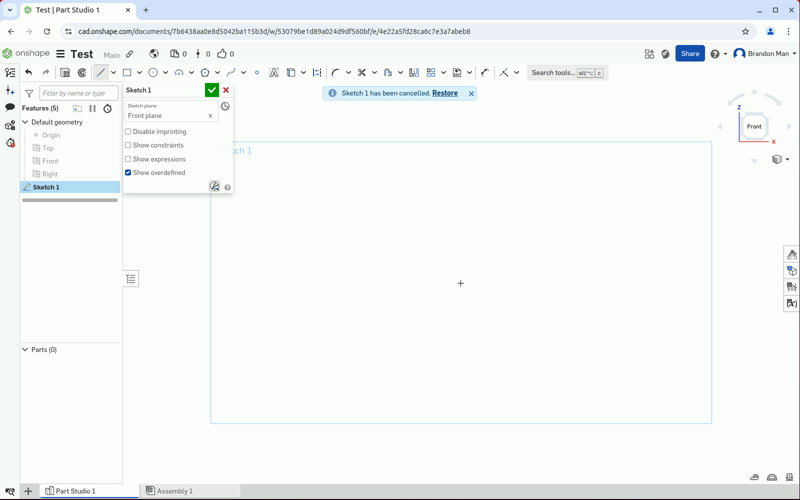
key_up(shift)
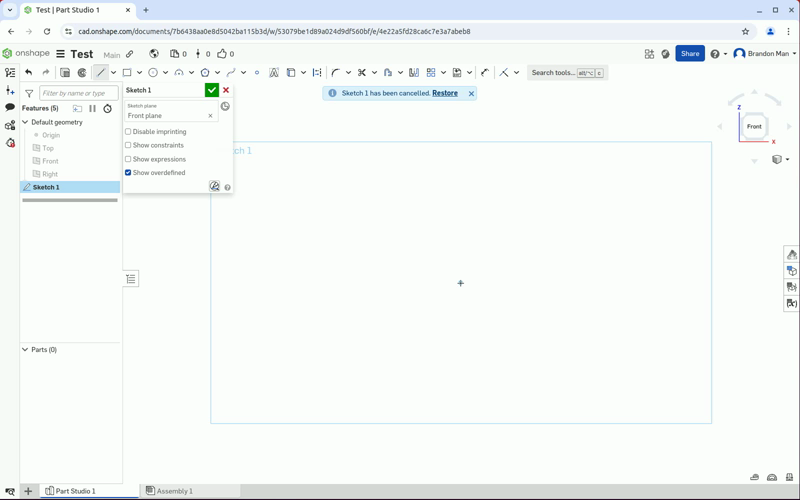
key_down(shift)
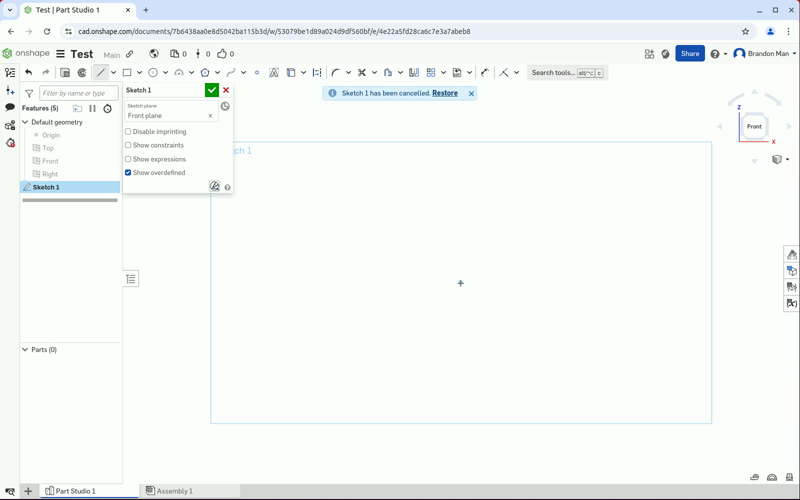
mouse_move(565, 282)
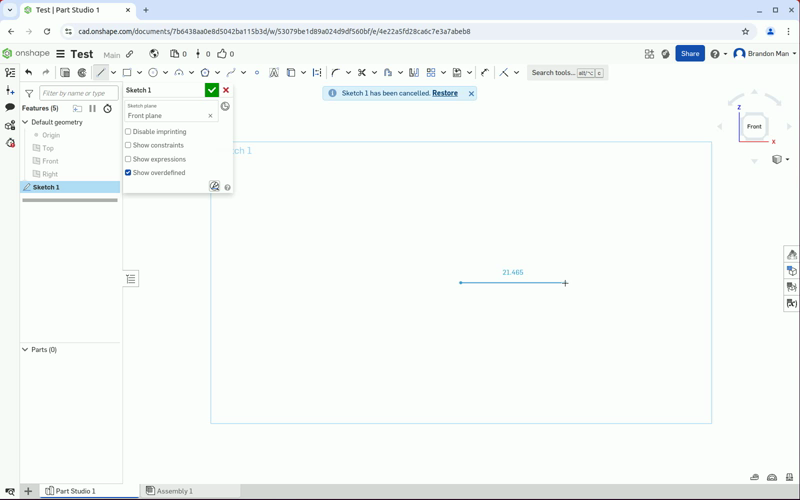
click(565, 282)
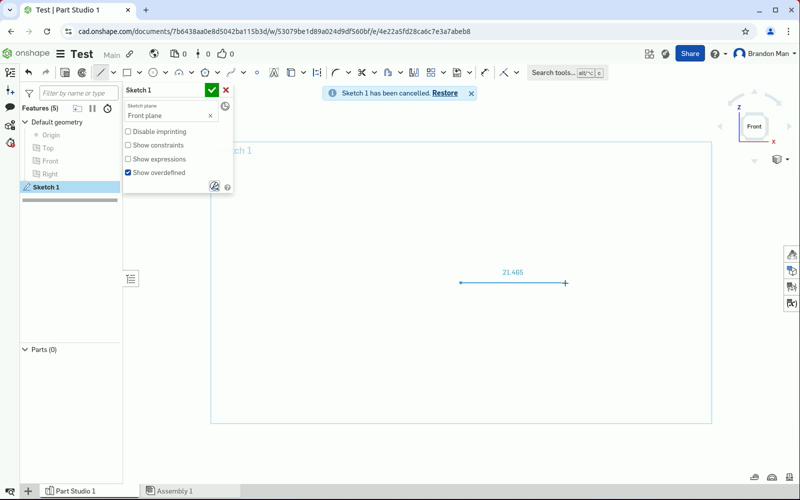
key_up(shift)
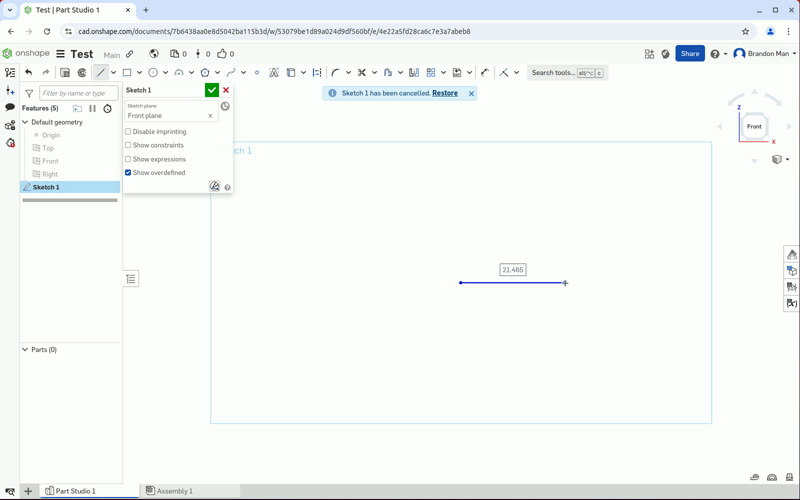
key_down(shift)
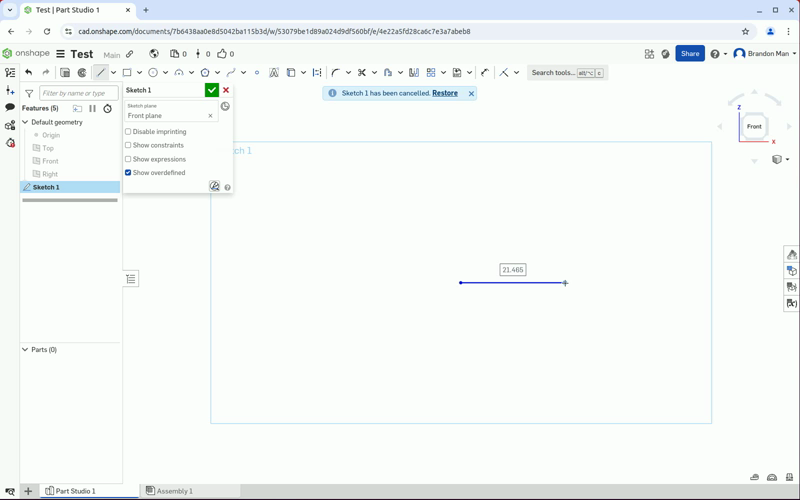
mouse_move(565, 216)
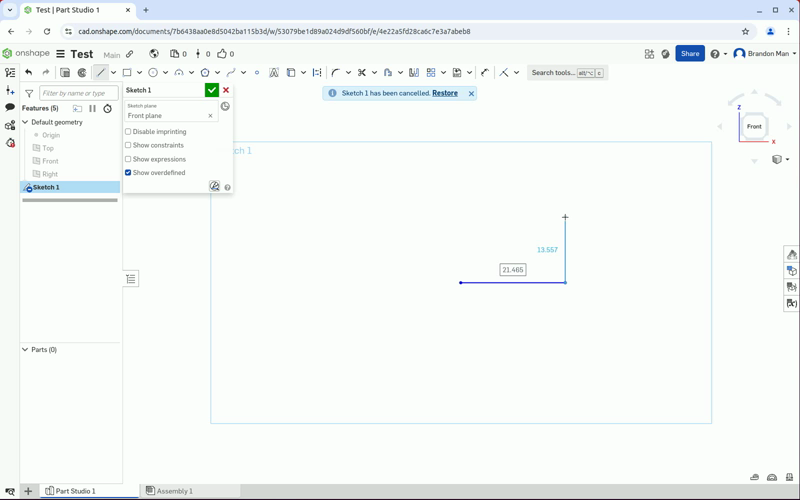
click(565, 216)
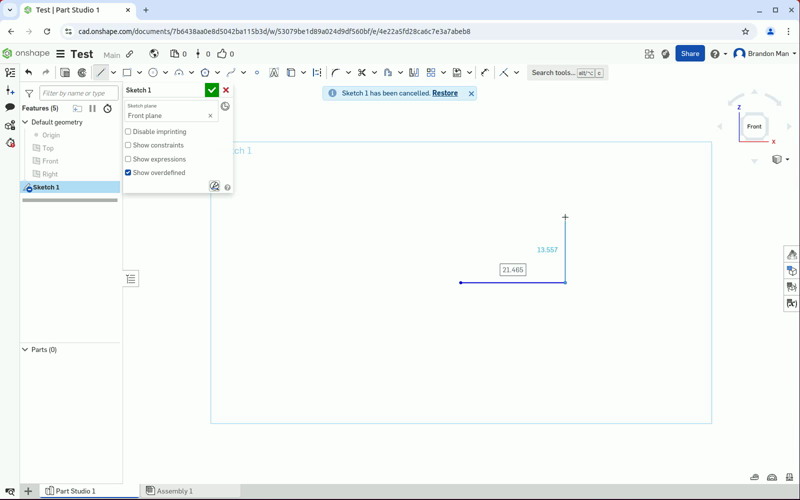
key_up(shift)
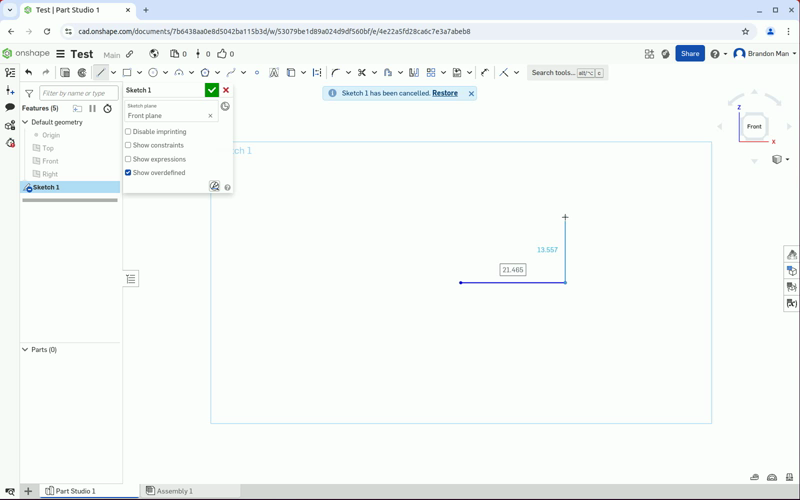
key_down(shift)
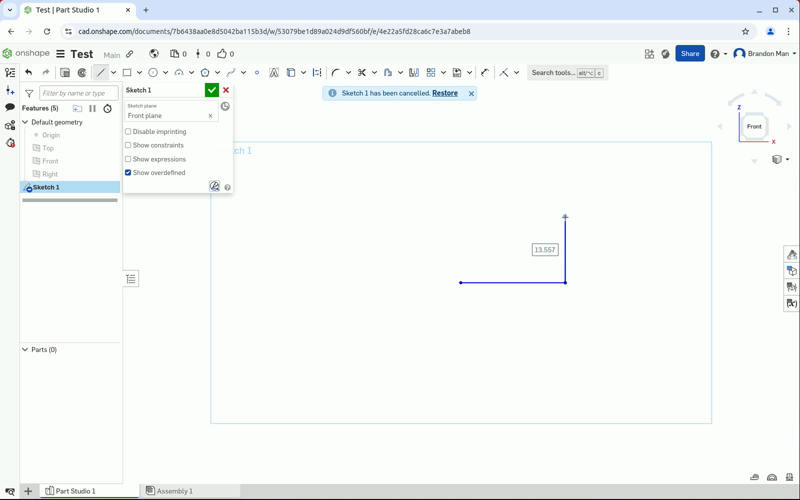
mouse_move(460, 216)
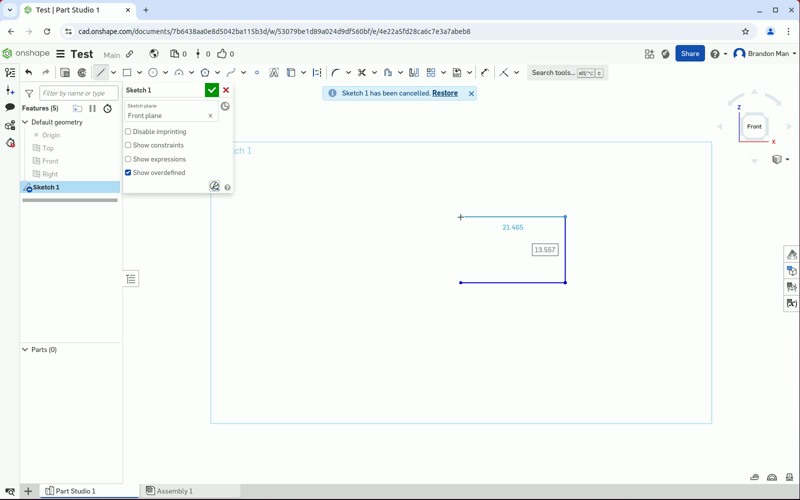
click(460, 216)
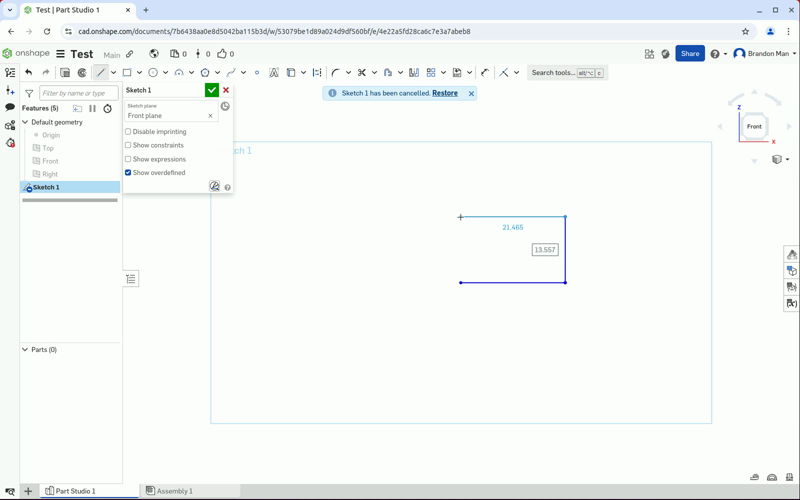
key_up(shift)
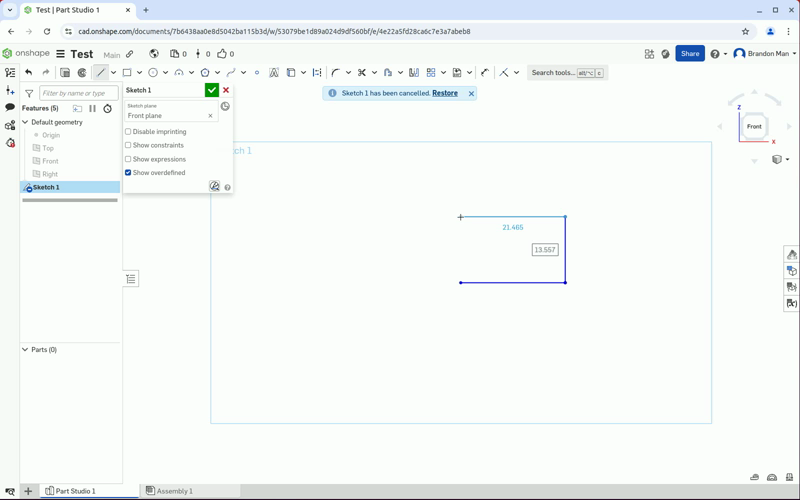
key_down(shift)
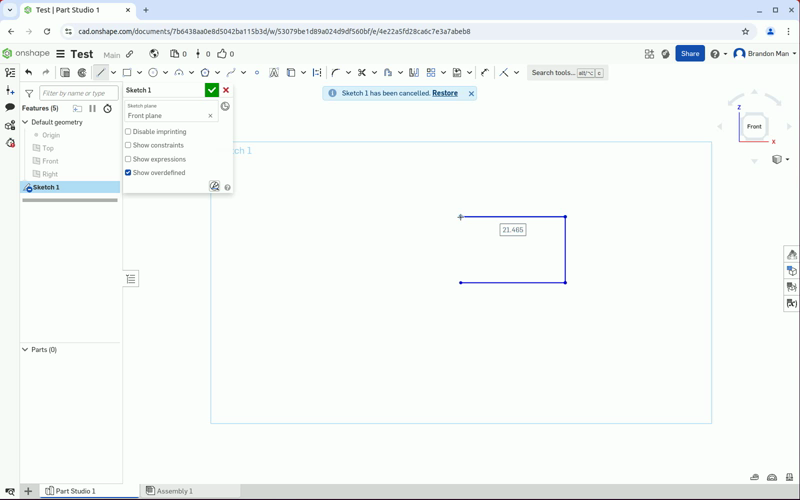
mouse_move(460, 282)
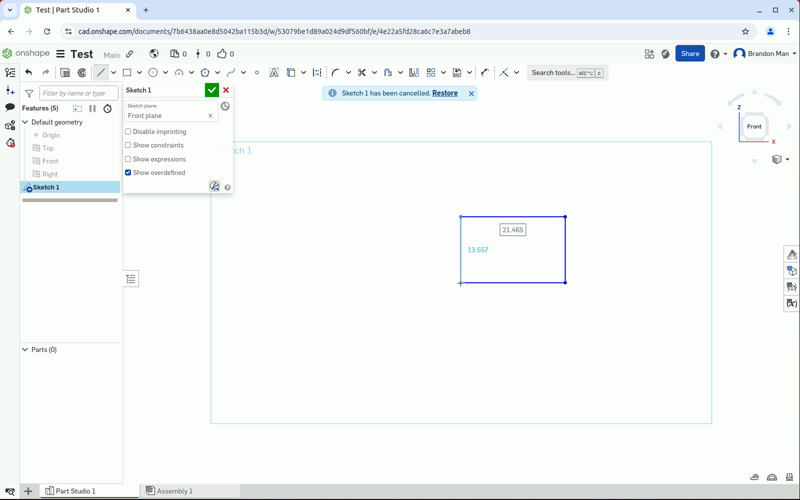
key_up(shift)
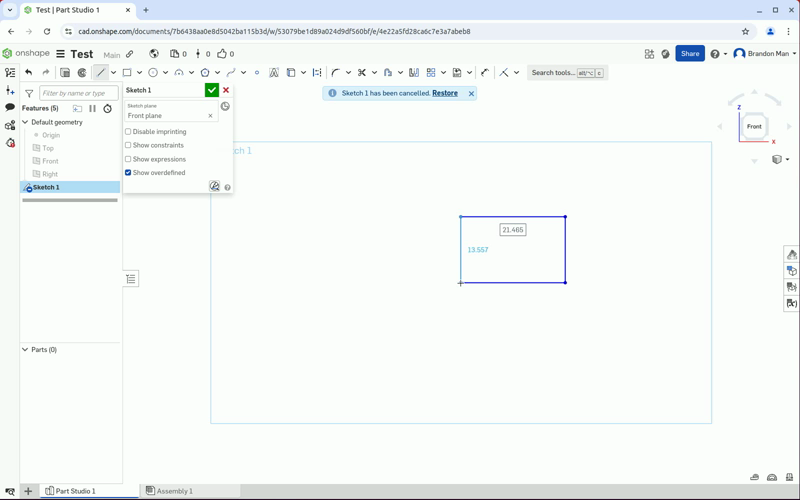
click(460, 282)
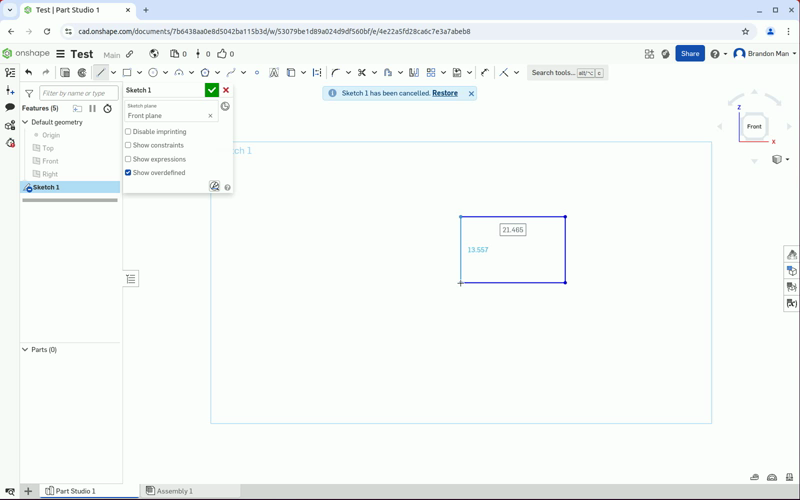
key(esc)
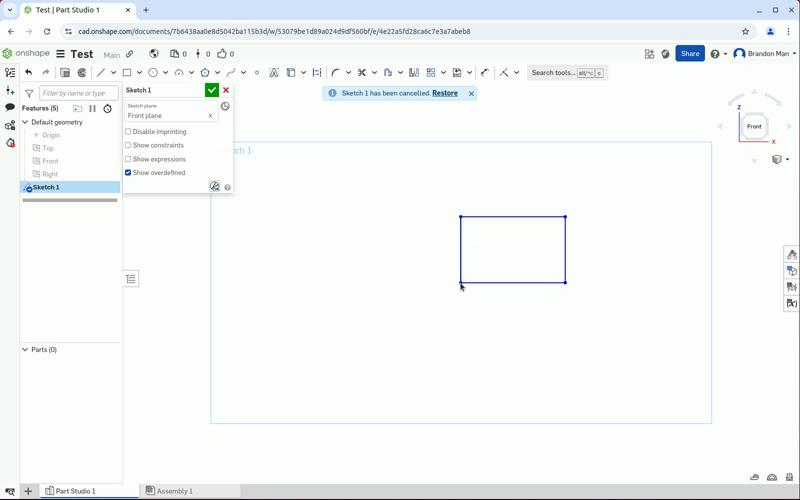
mouse_move(558, 267)
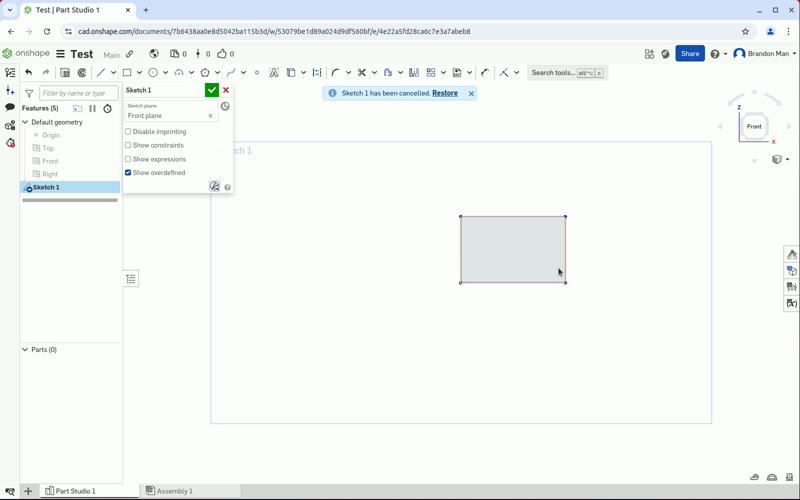
click(558, 267)
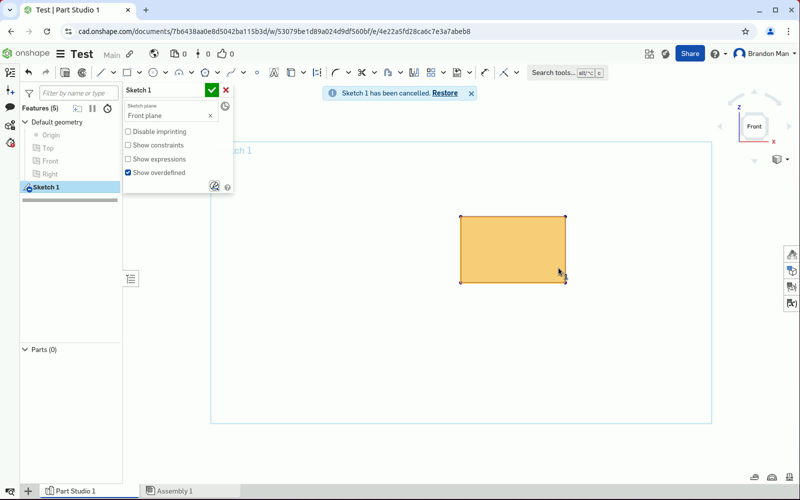
mouse_move(73, 352)
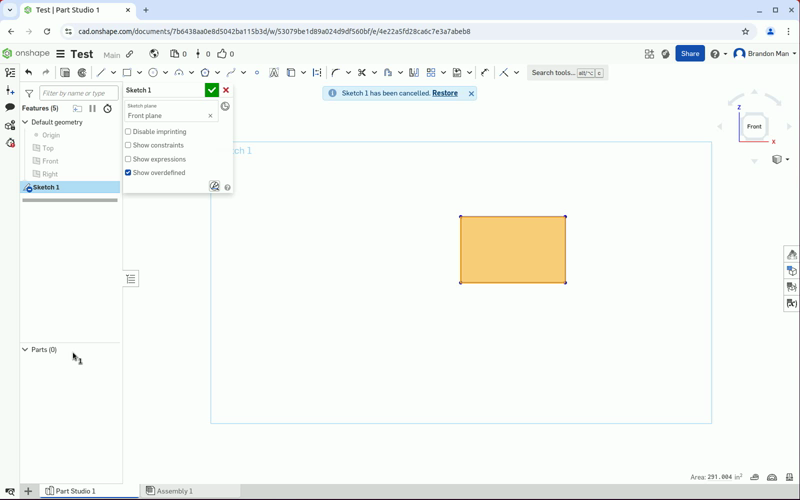
key(shift+y)
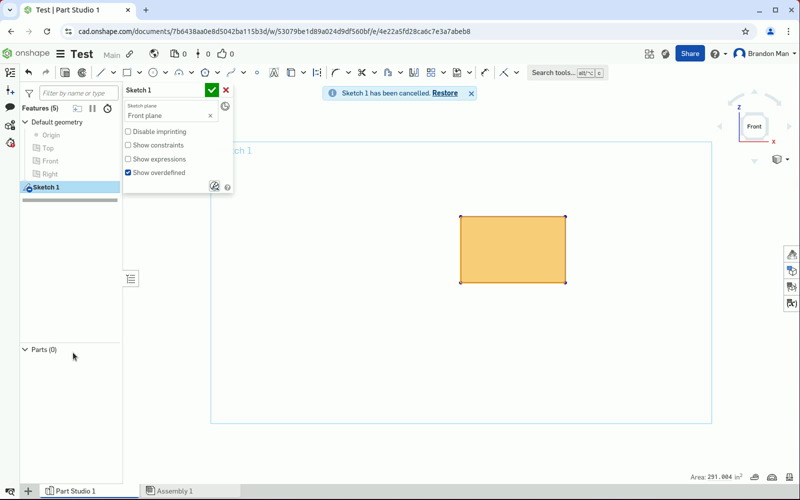
key(shift+e)
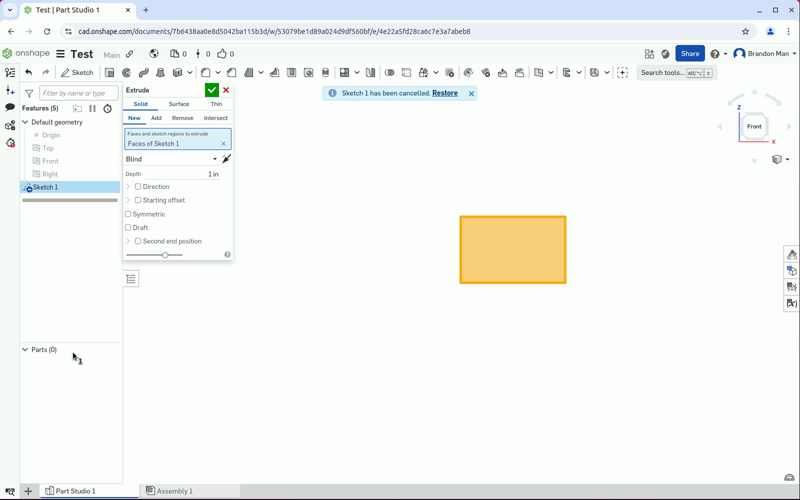
mouse_move(143, 106)
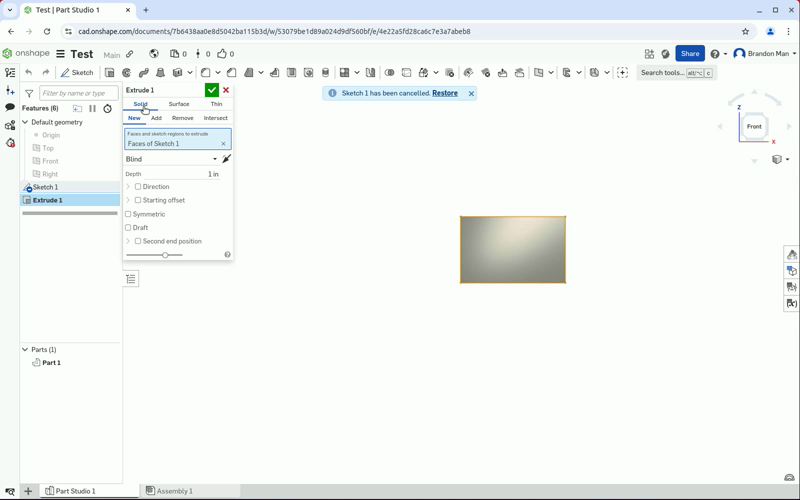
click(143, 106)
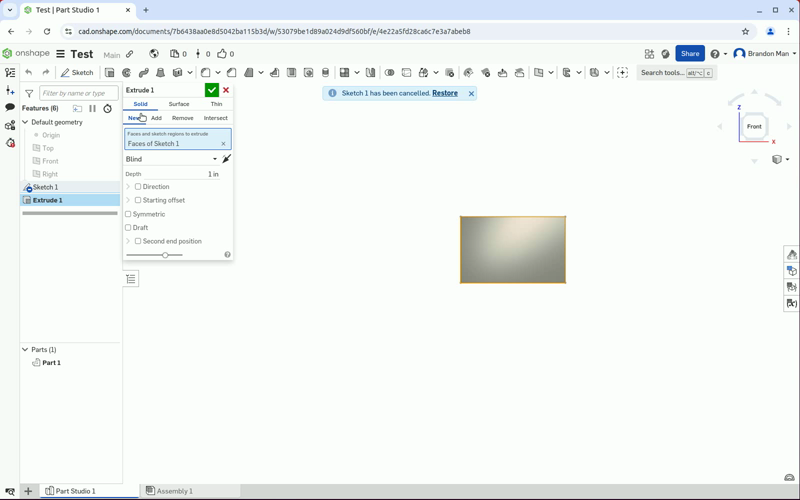
mouse_move(137, 120)
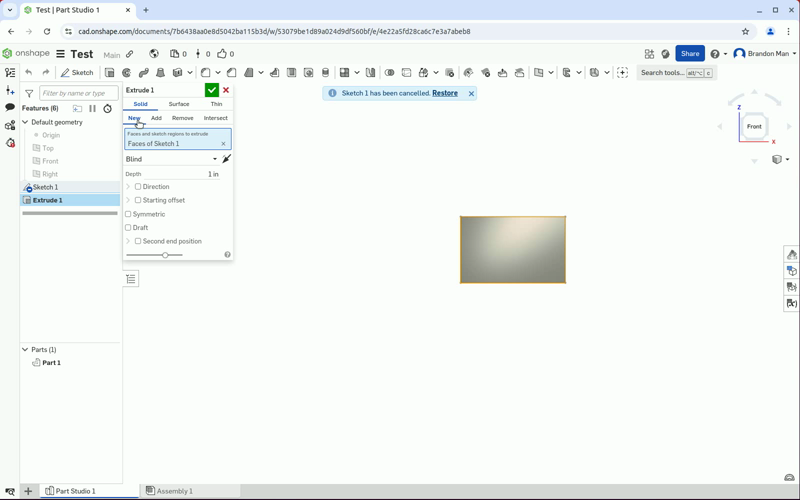
click(137, 120)
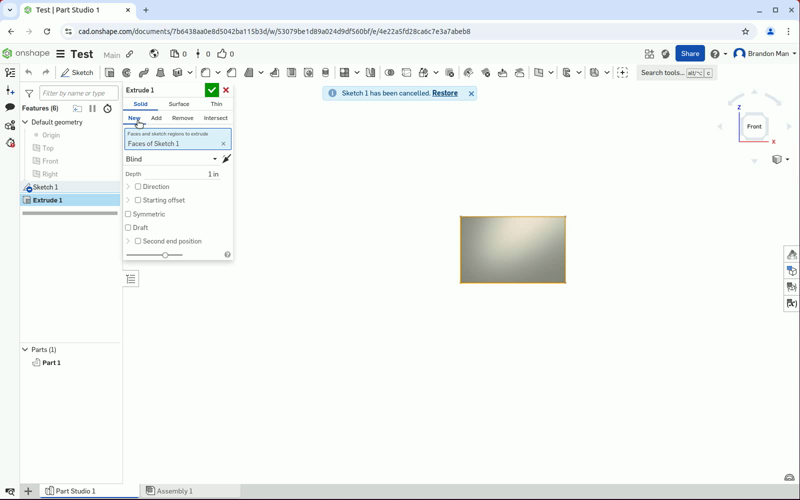
key(tab, 4)
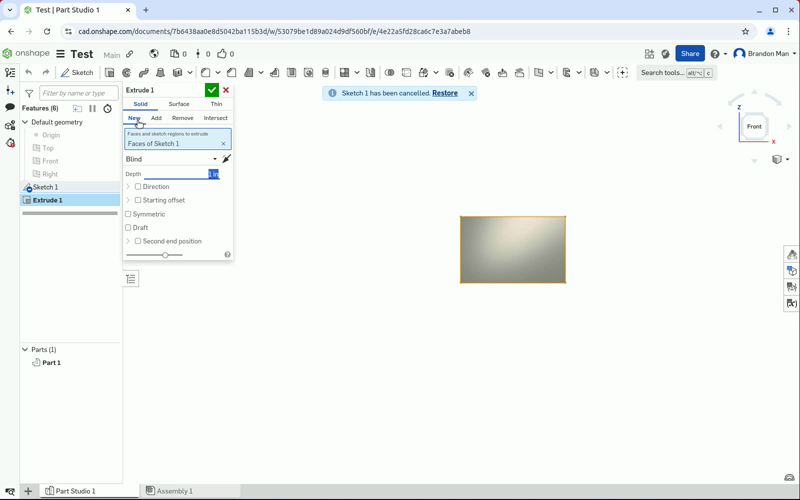
text(1.685)
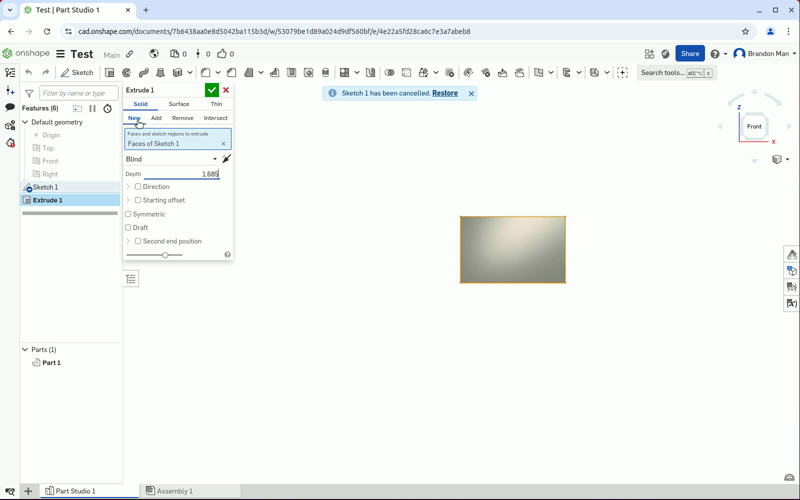
key(enter)
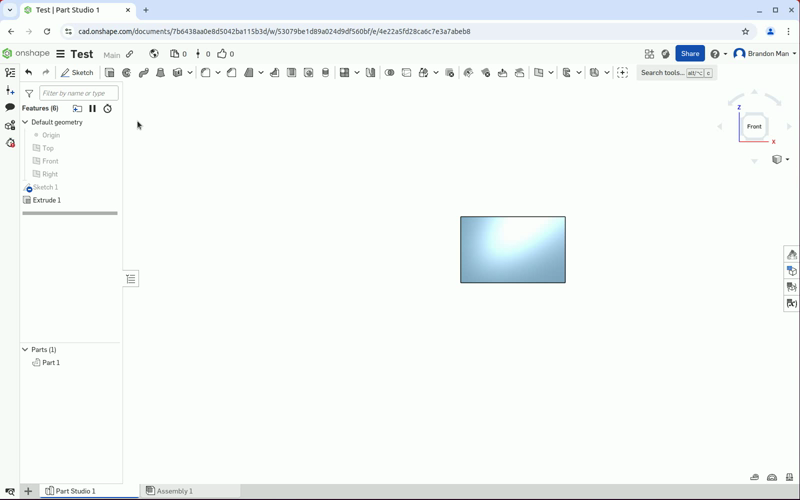
key(shift+h)
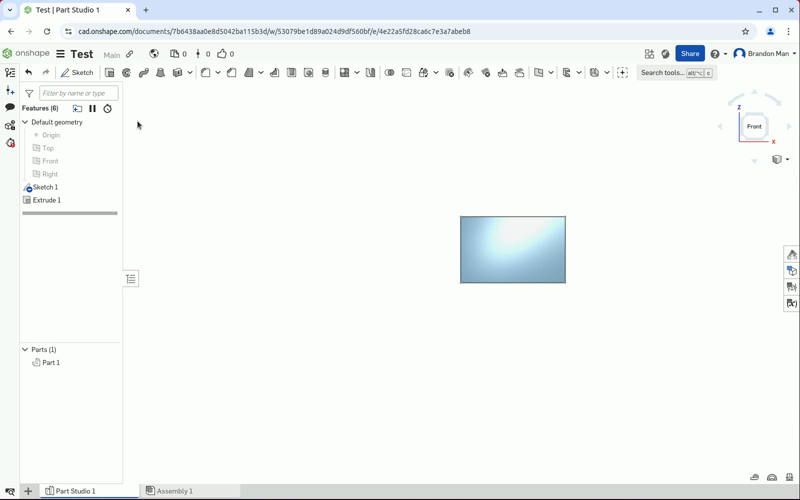
key(shift+h)
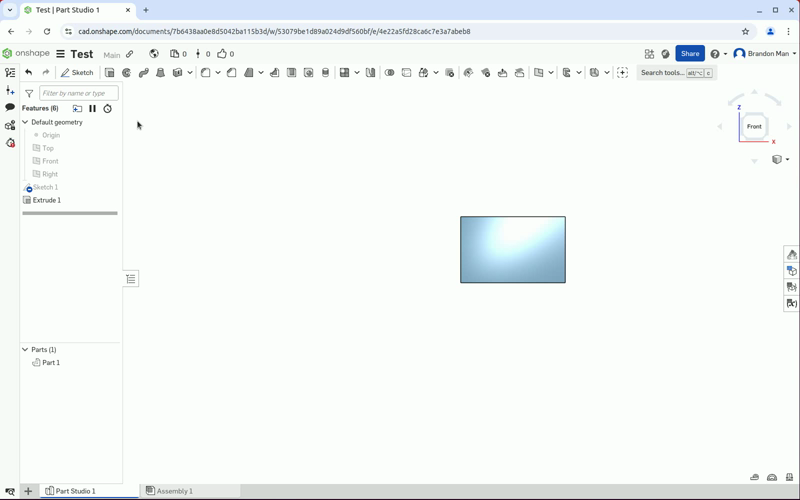
mouse_move(73, 189)
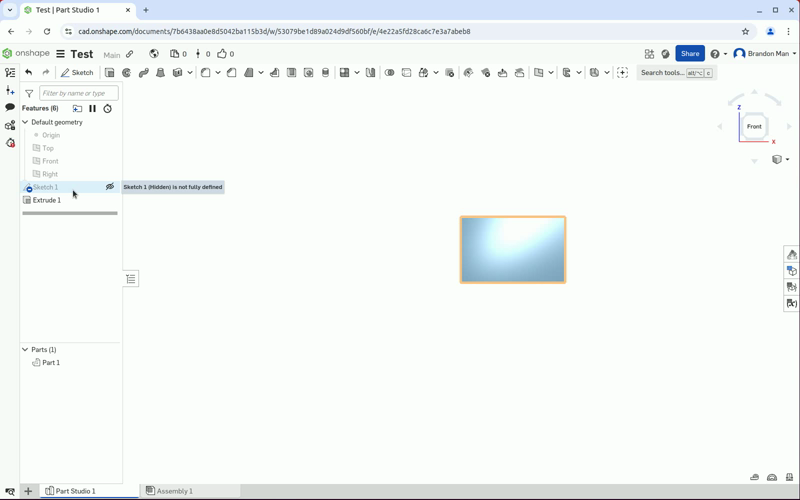
click(73, 189)
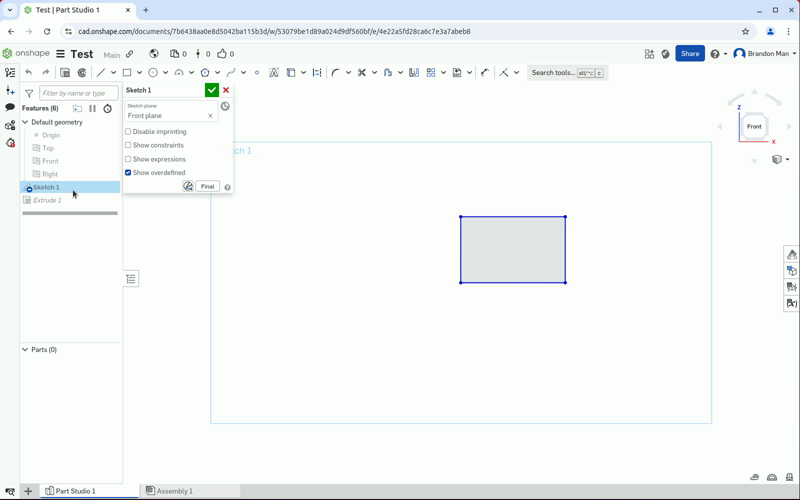
mouse_move(229, 92)
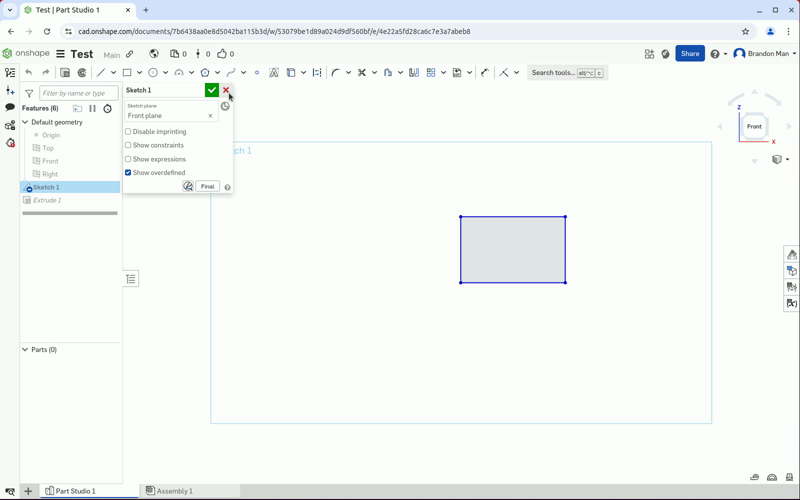
click(229, 92)
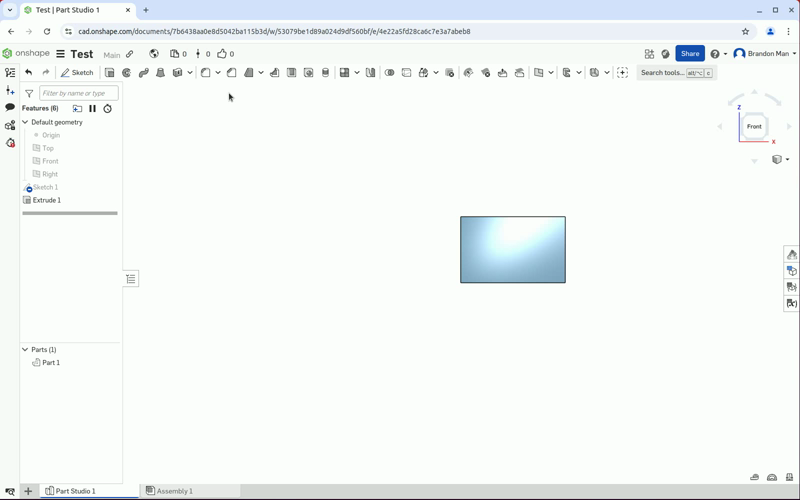
mouse_move(541, 75)
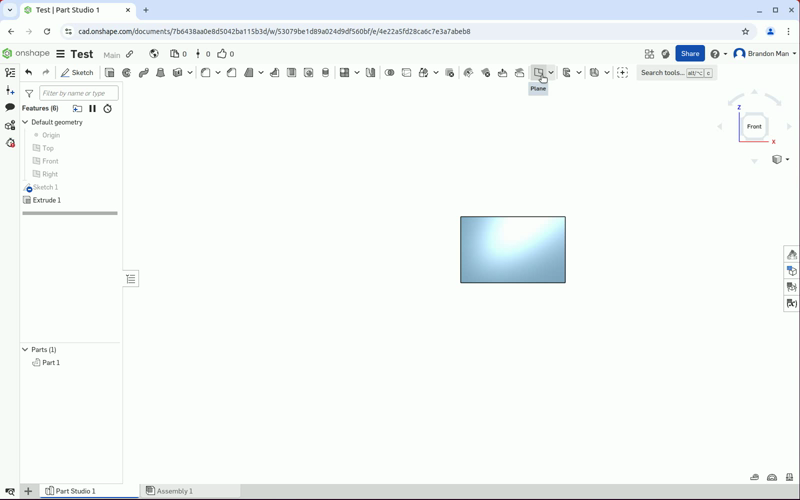
click(541, 75)
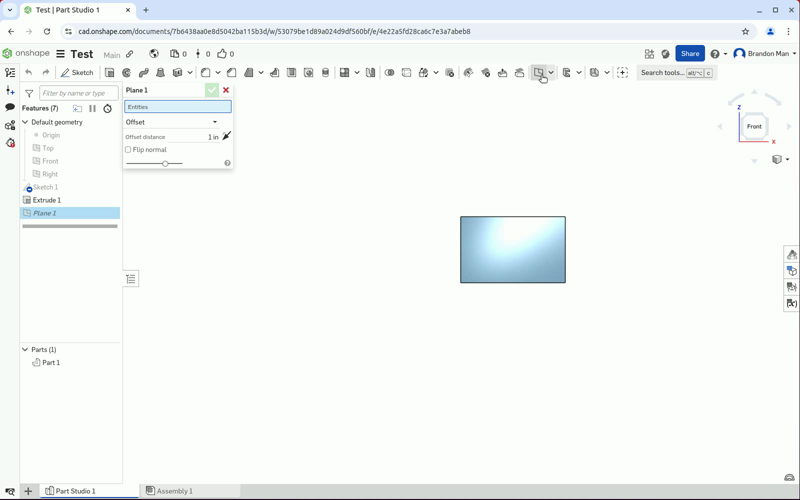
mouse_move(73, 163)
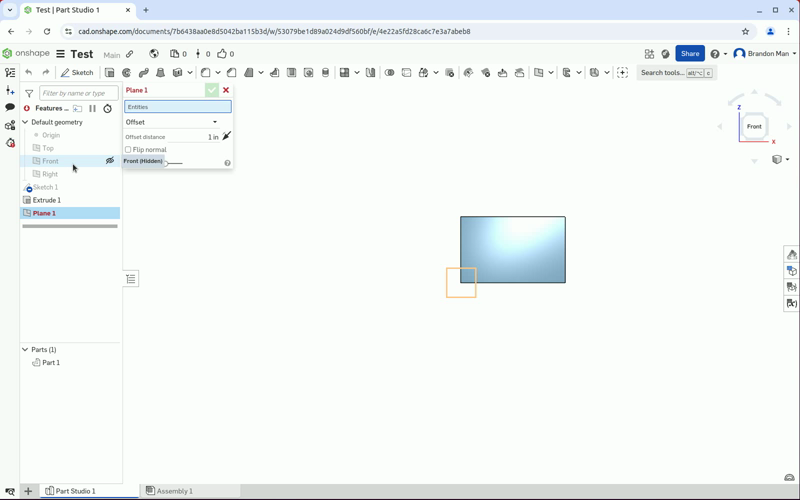
click(73, 163)
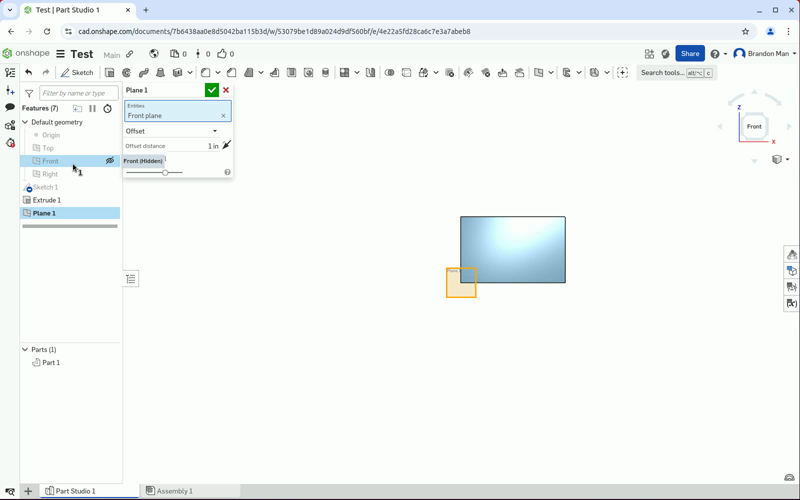
key(tab, 2)
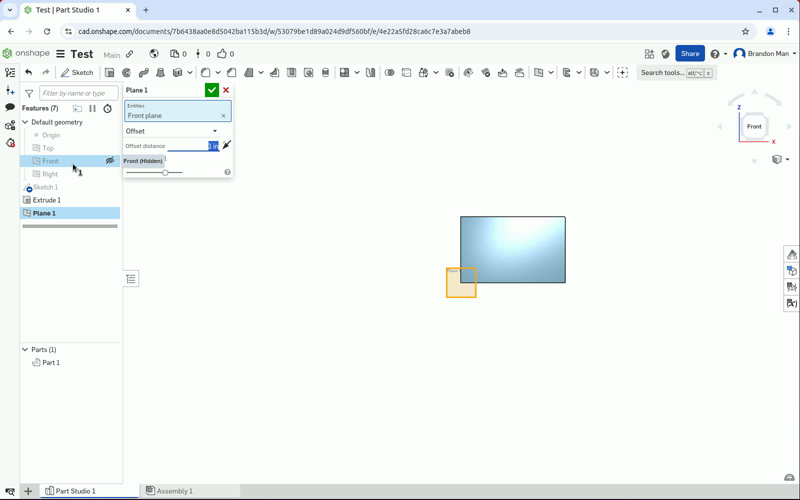
text(1.695)
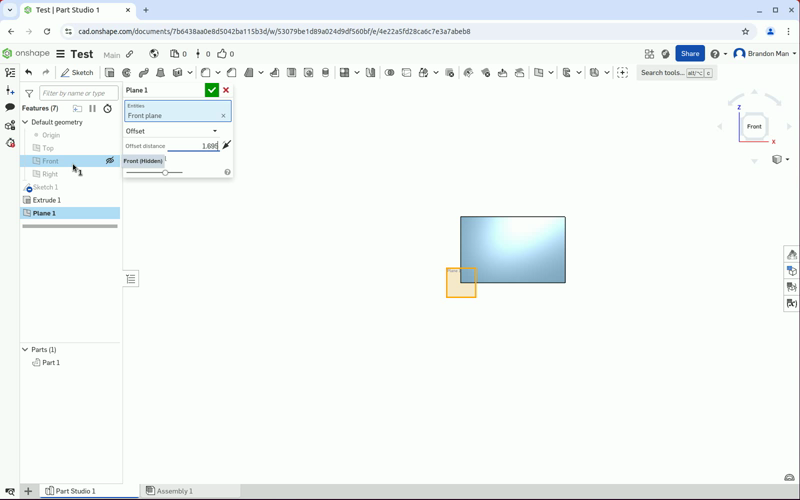
key(enter, 2)
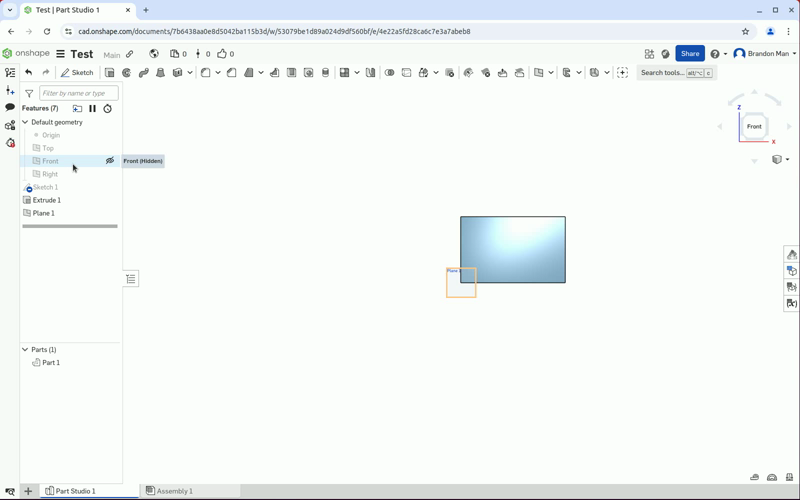
key(shift+s)
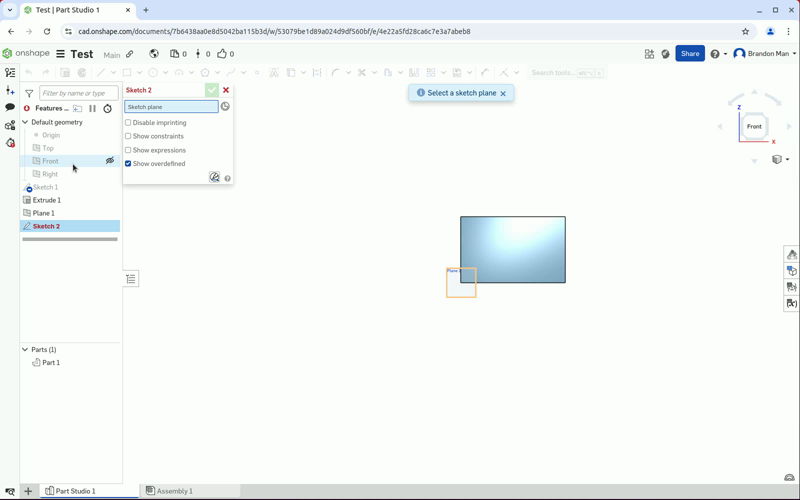
mouse_move(73, 215)
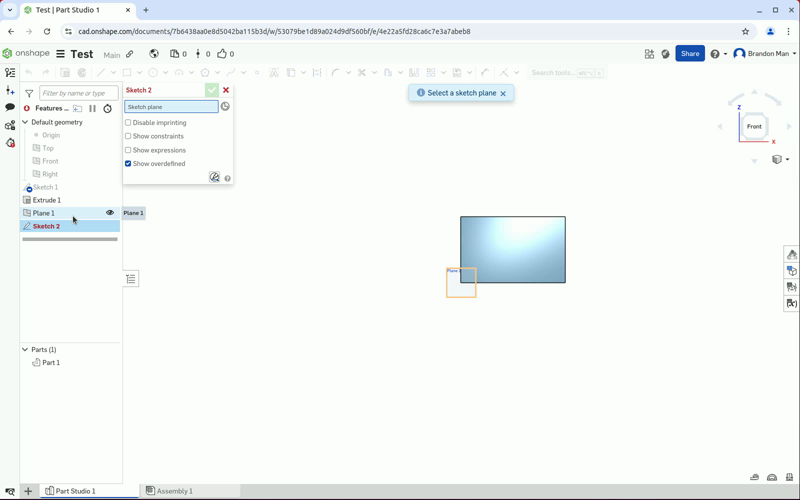
click(73, 215)
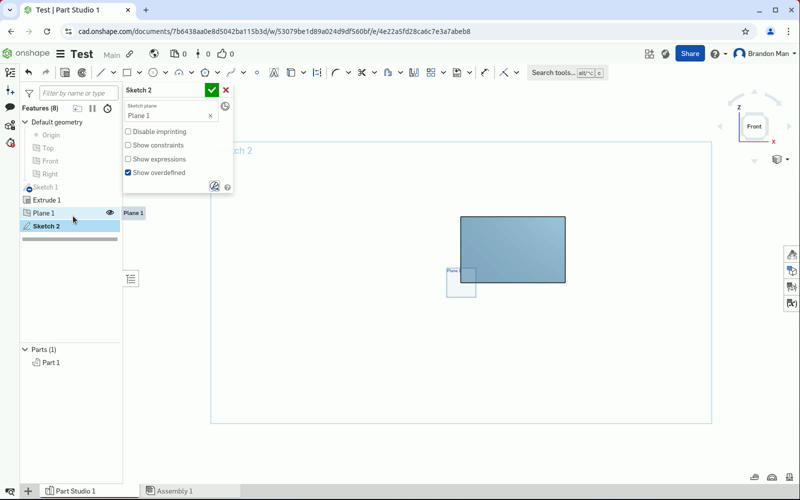
mouse_move(73, 352)
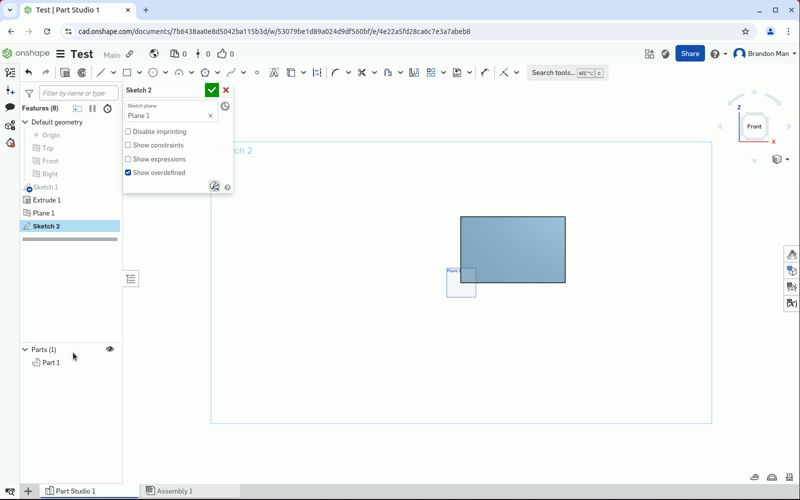
key(y)
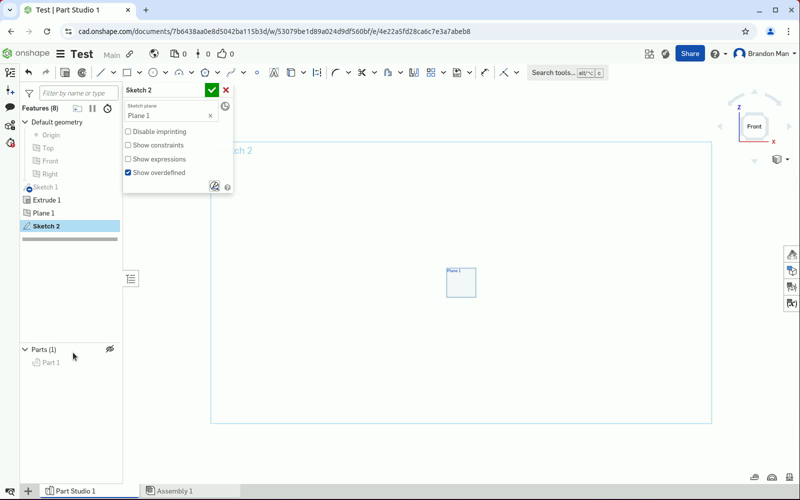
key(l)
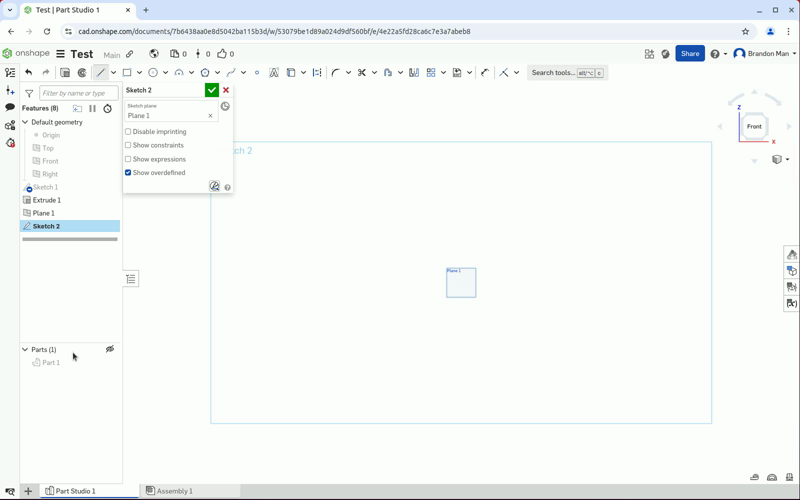
key_down(shift)
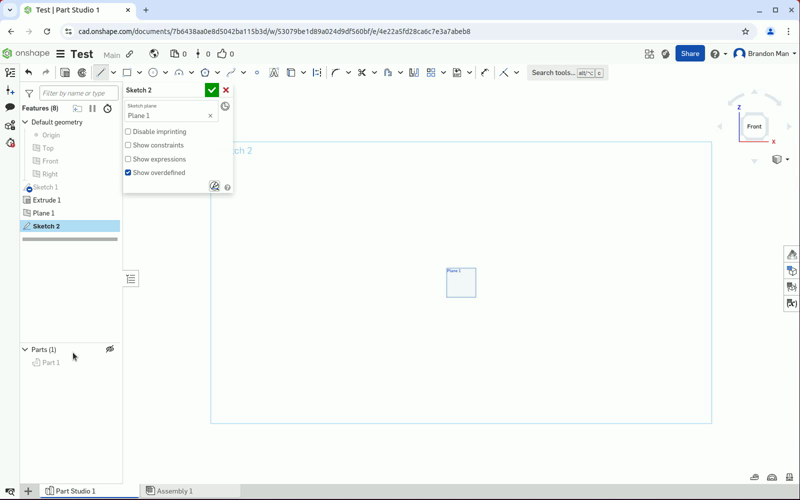
mouse_move(452, 257)
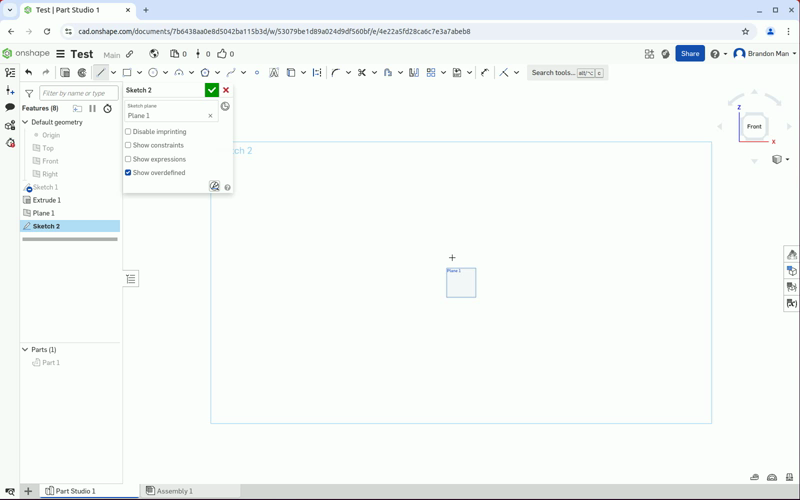
click(452, 257)
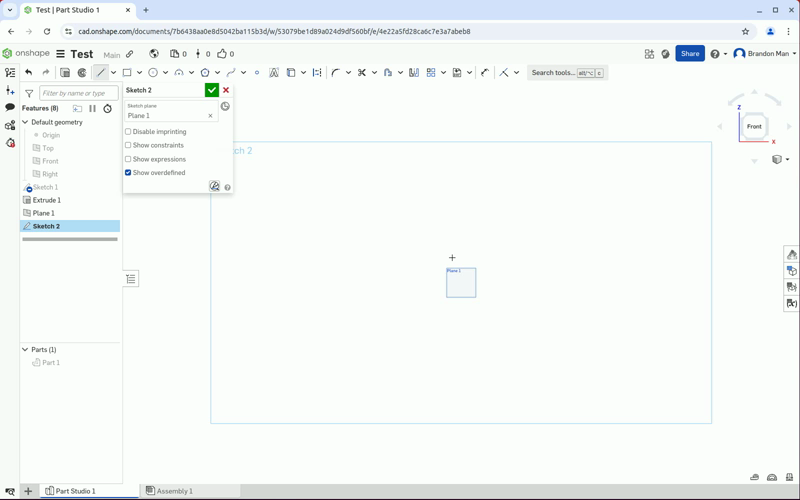
key_up(shift)
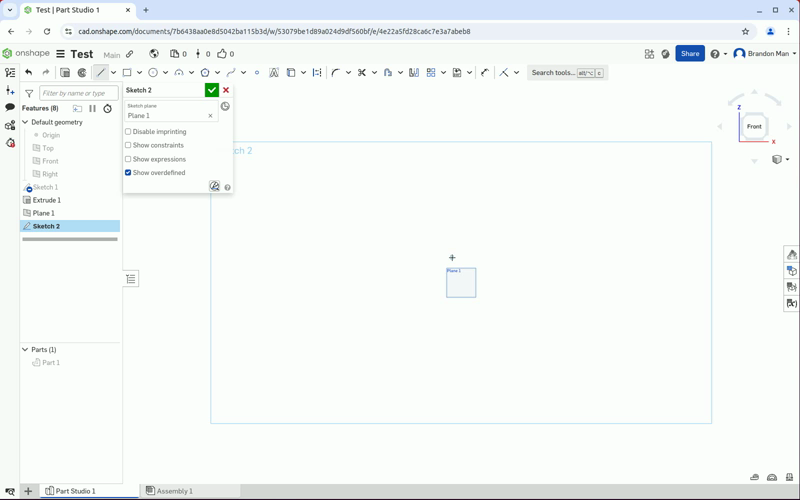
key_down(shift)
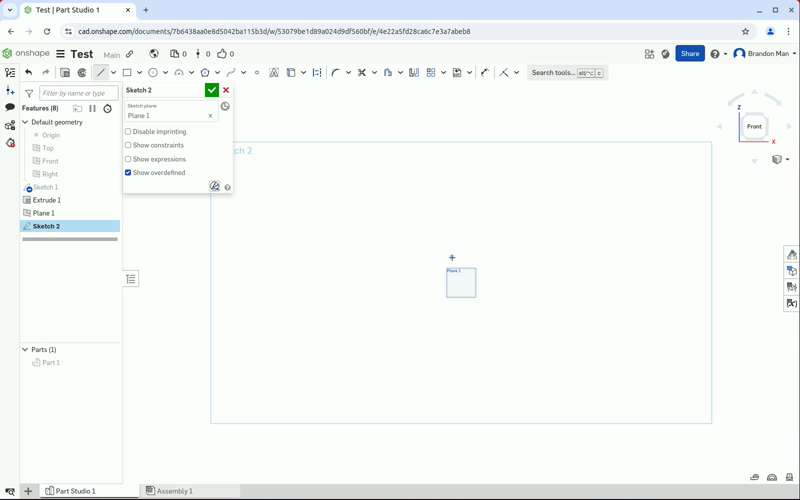
mouse_move(482, 257)
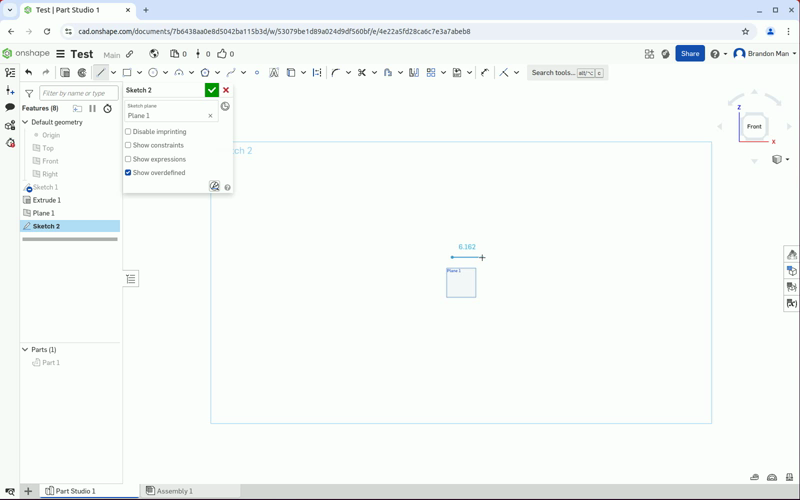
mouse_move(461, 257)
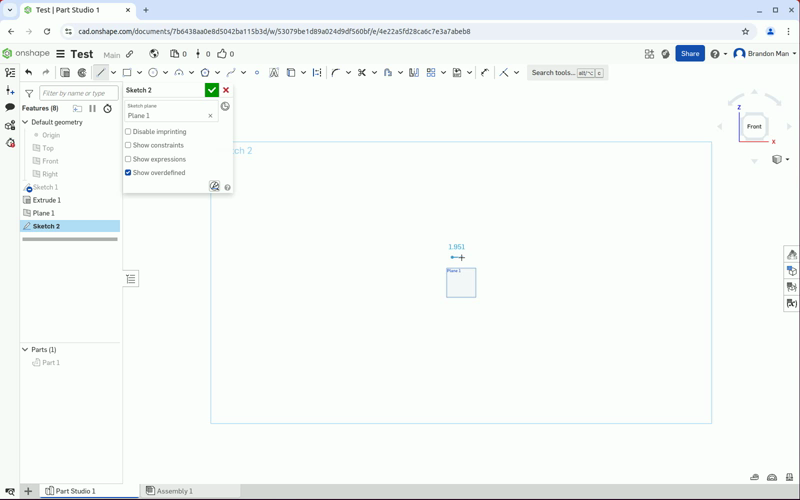
click(461, 257)
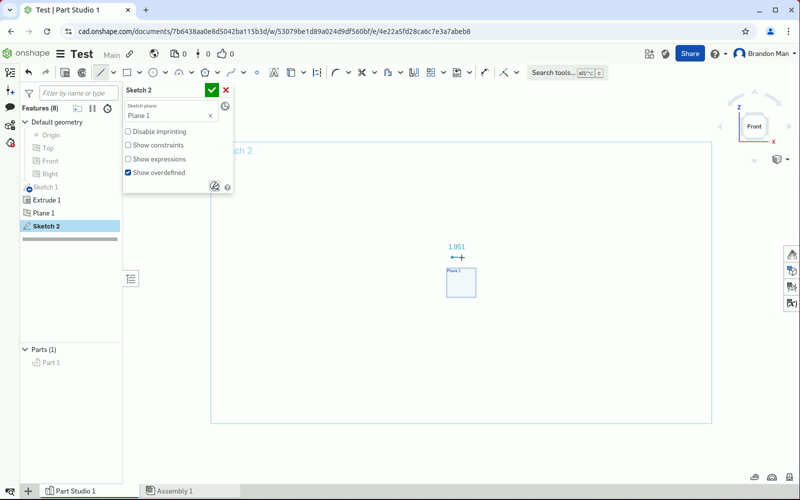
key_up(shift)
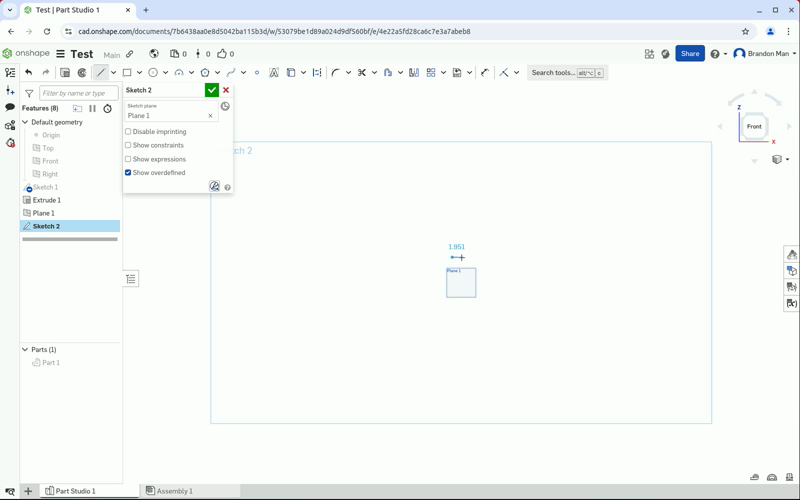
key_down(shift)
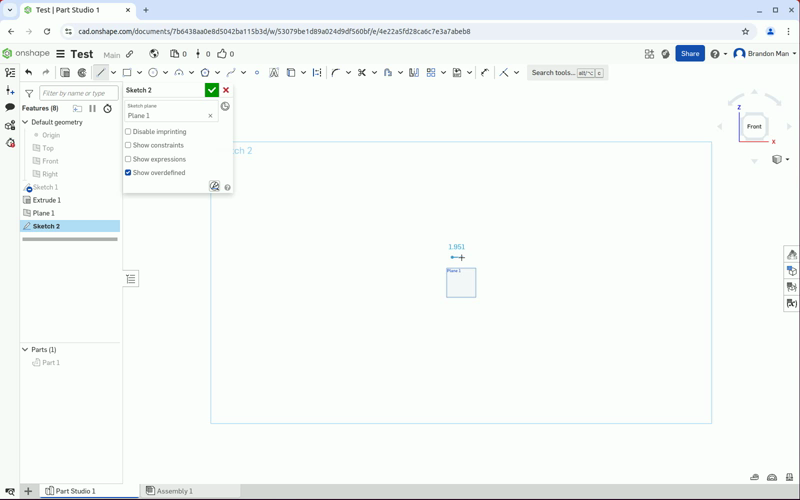
mouse_move(491, 257)
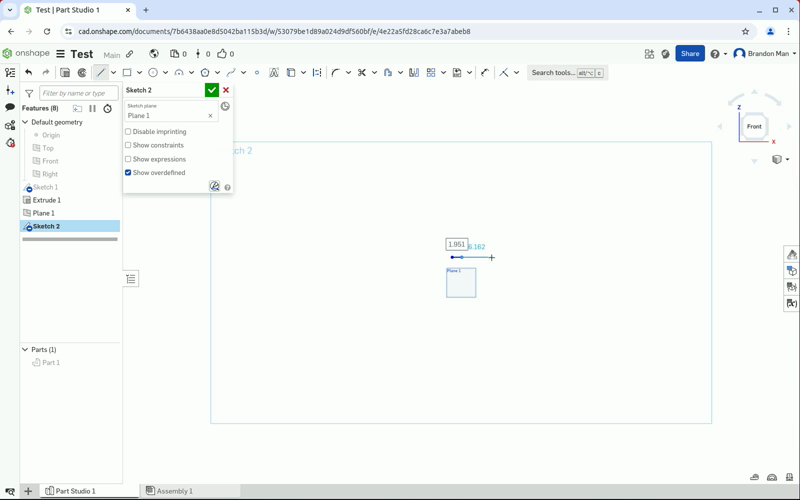
mouse_move(461, 242)
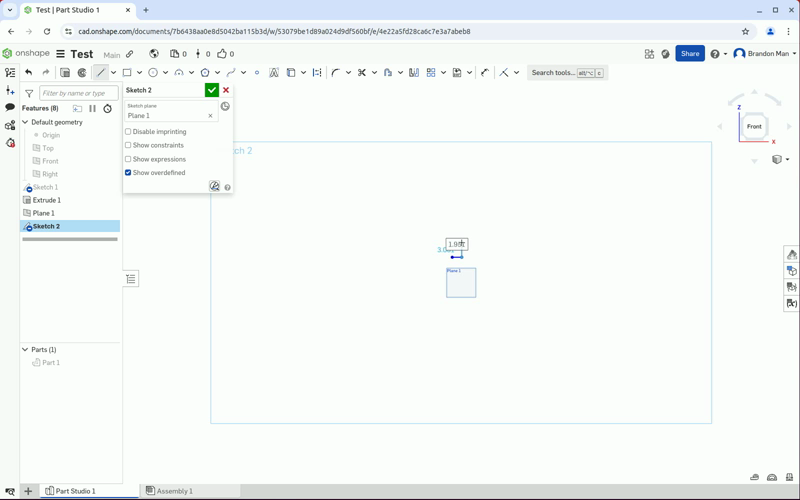
click(461, 242)
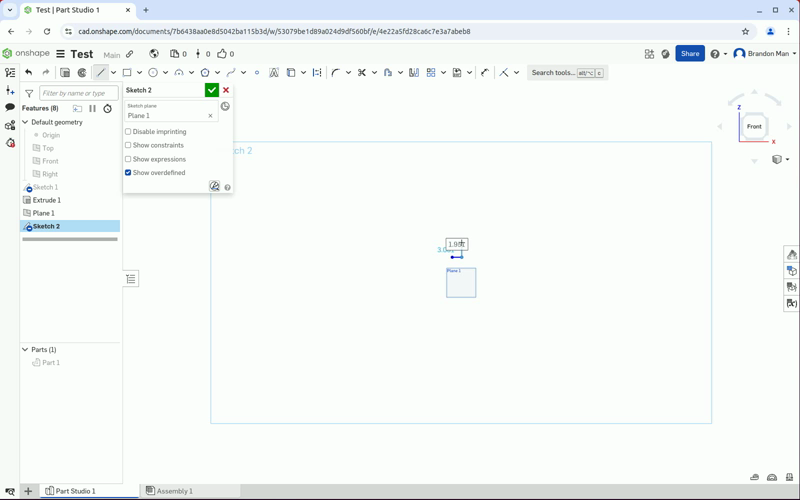
key_up(shift)
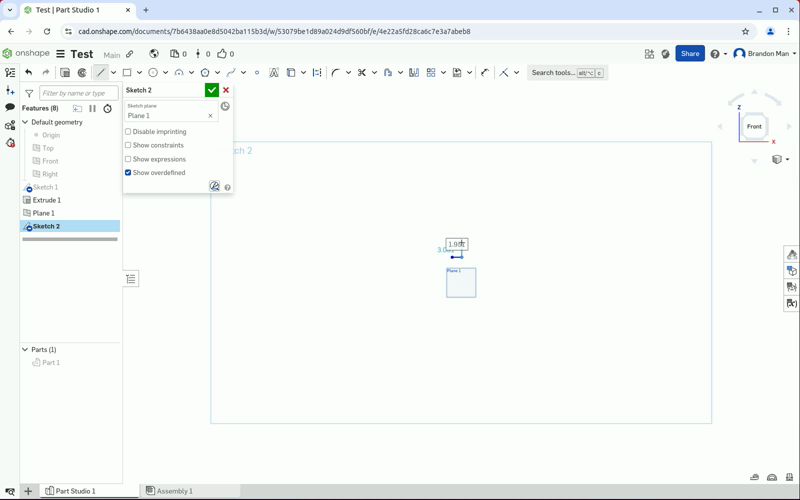
key_down(shift)
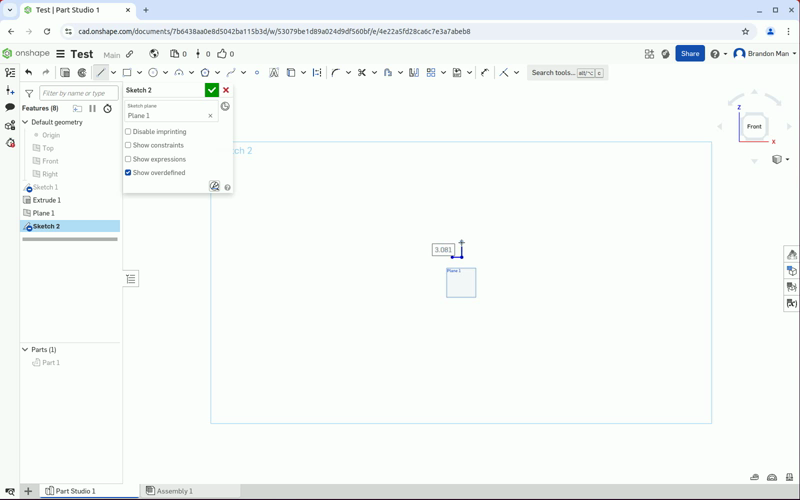
mouse_move(491, 242)
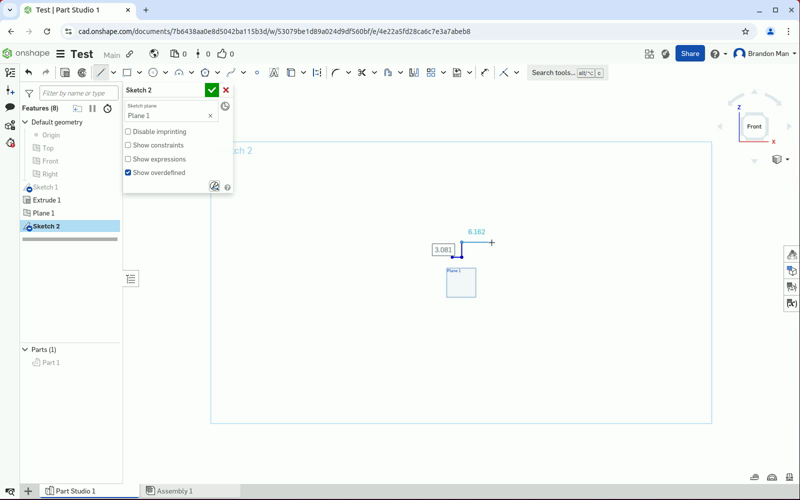
mouse_move(452, 242)
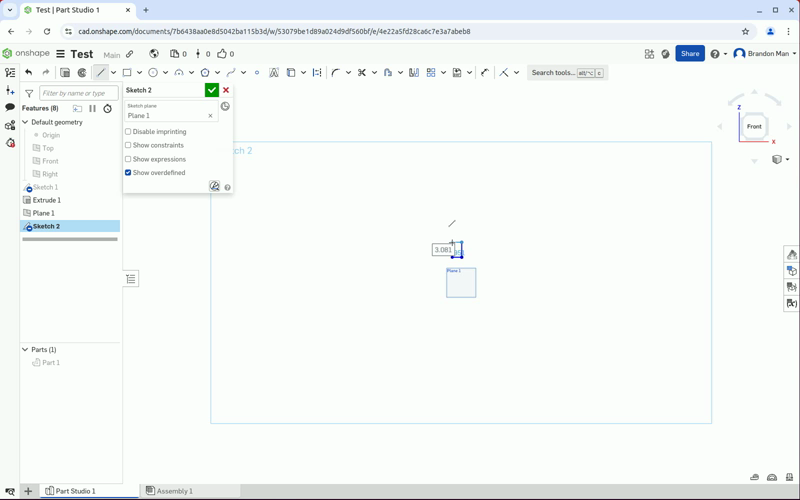
click(452, 242)
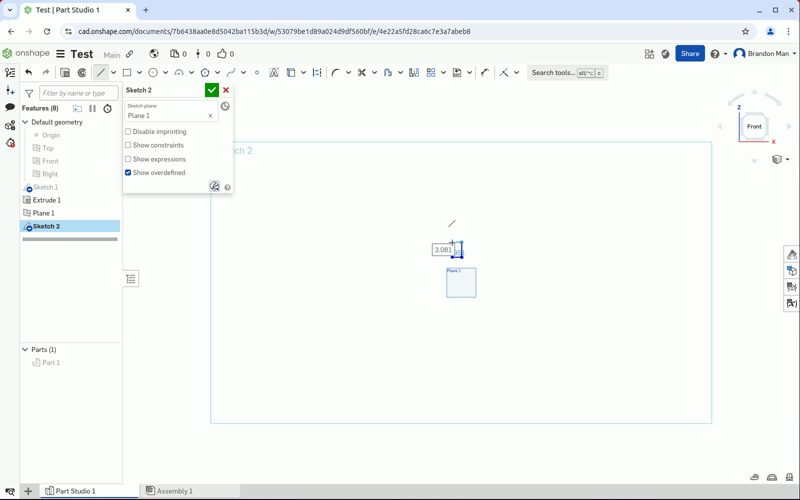
key_up(shift)
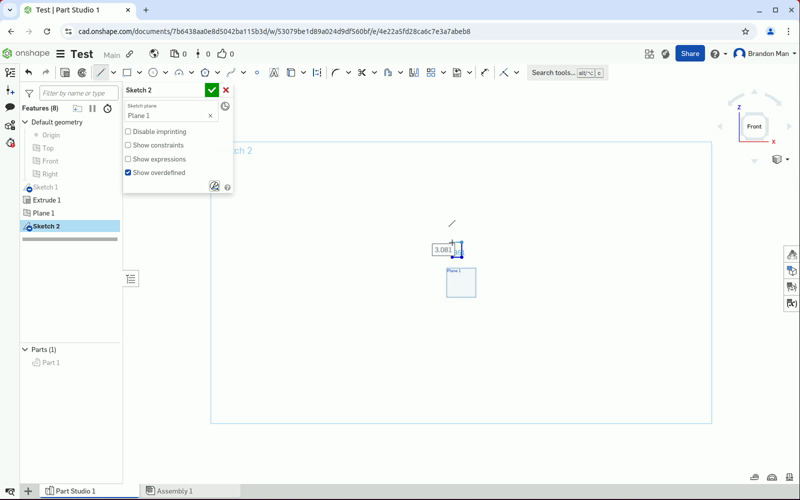
mouse_move(482, 242)
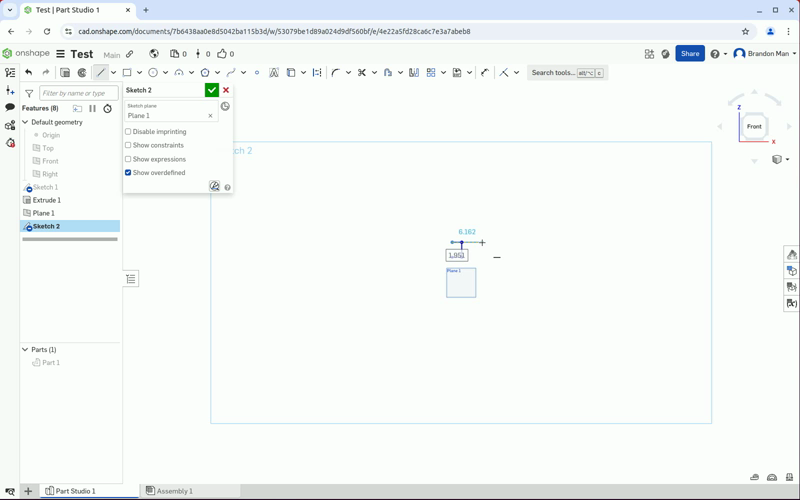
key_down(shift)
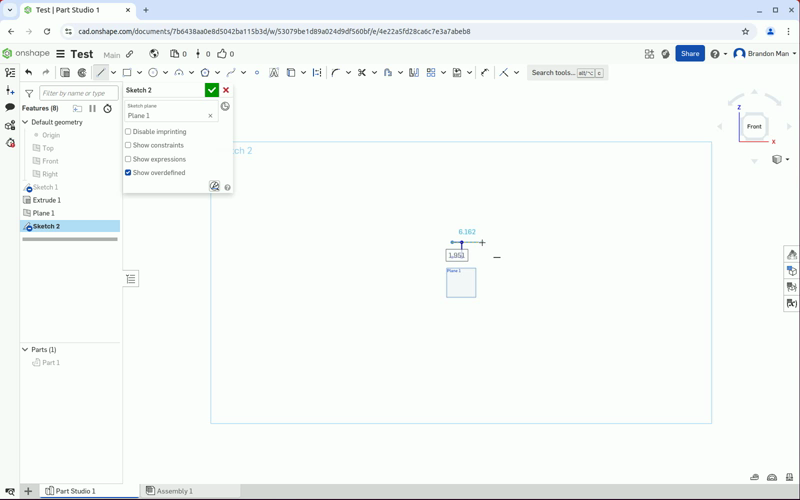
mouse_move(452, 257)
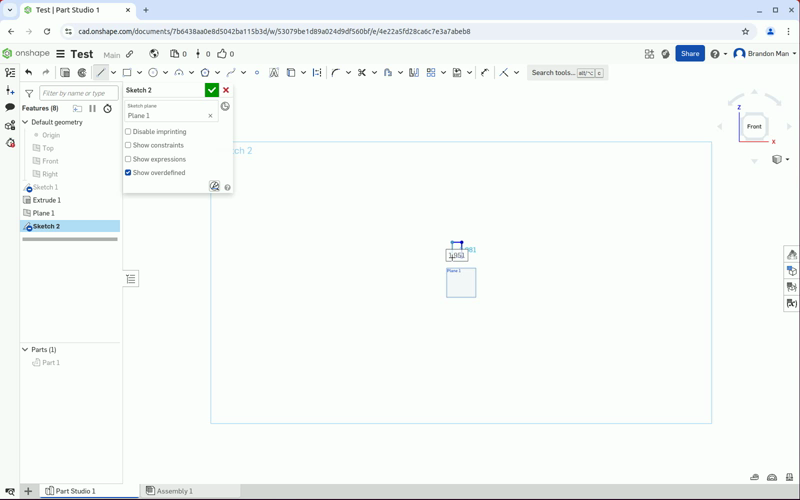
key_up(shift)
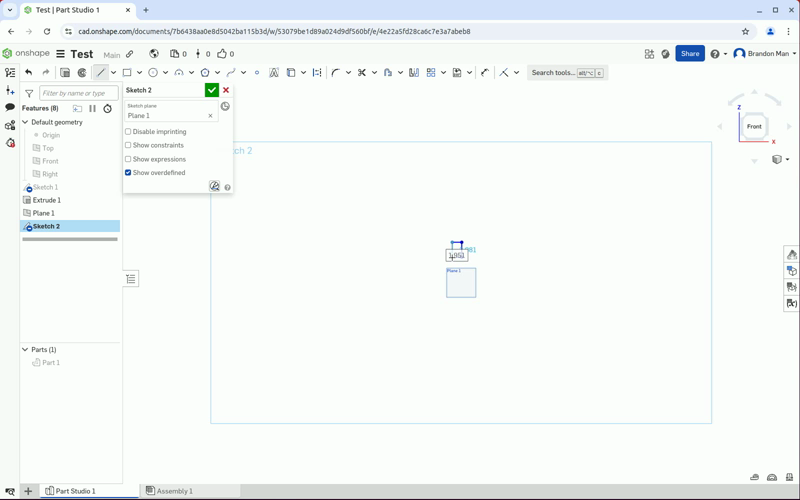
click(452, 257)
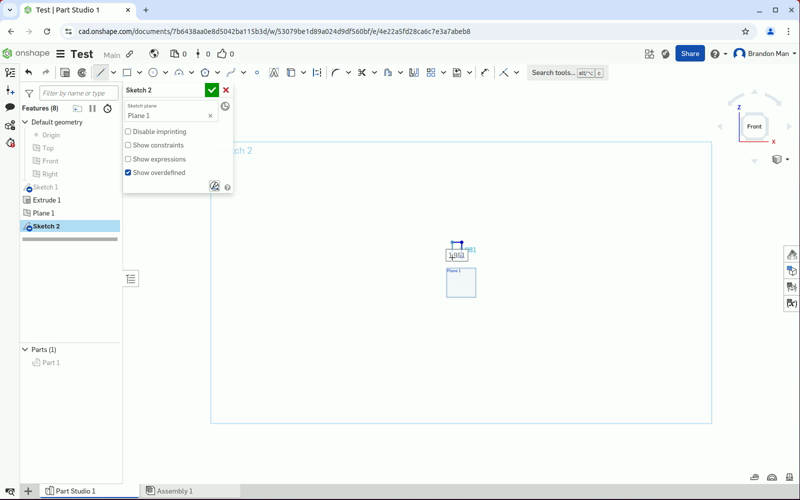
key(esc)
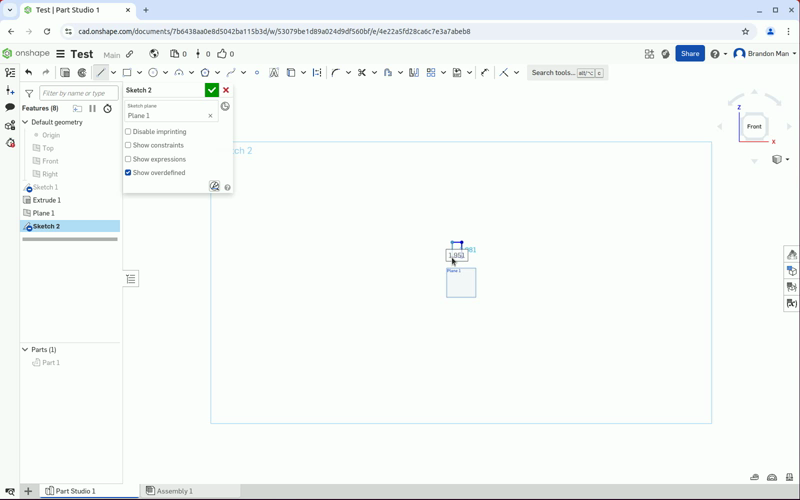
mouse_move(458, 249)
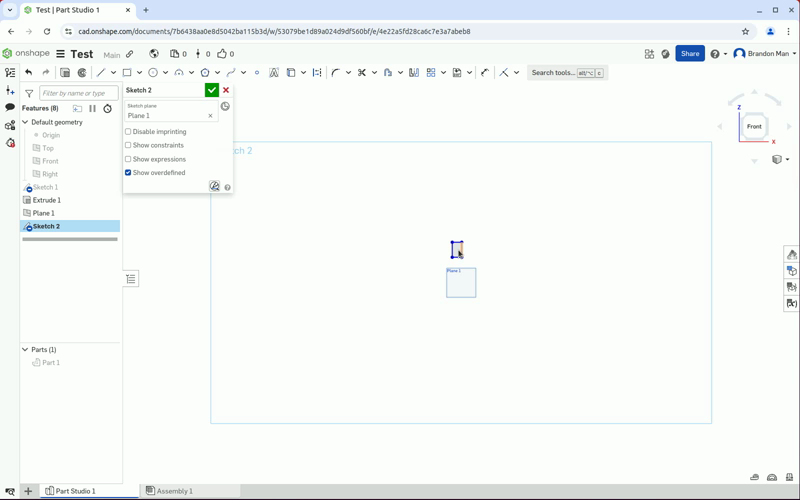
scroll(6)
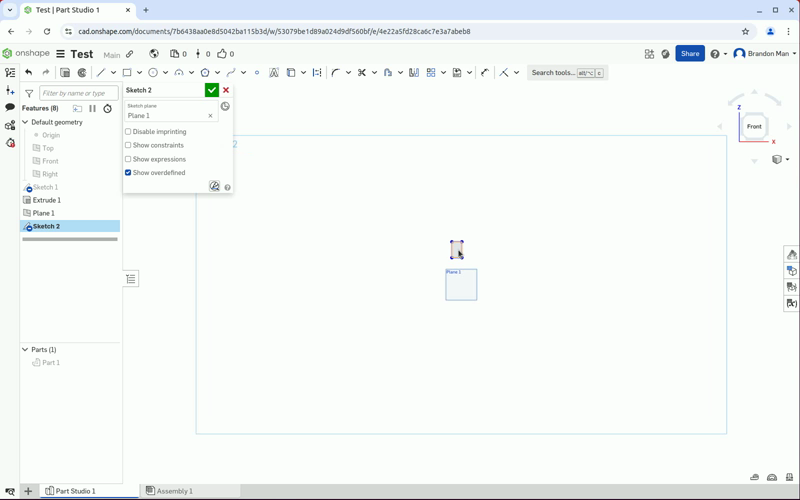
scroll(6)
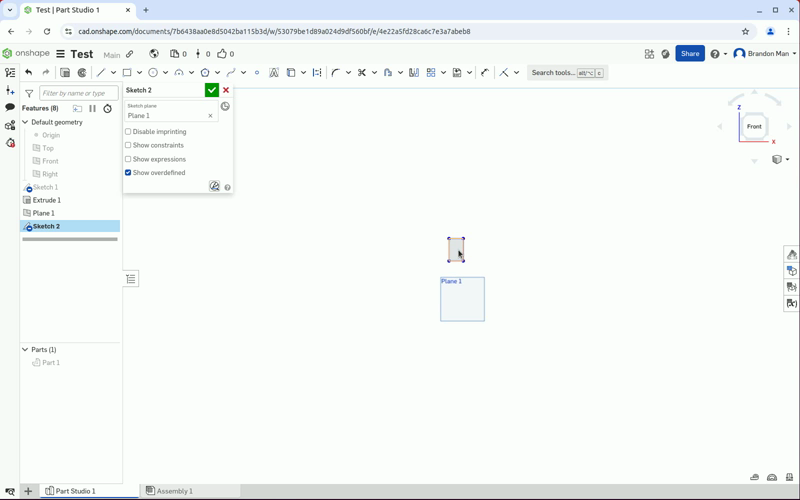
scroll(6)
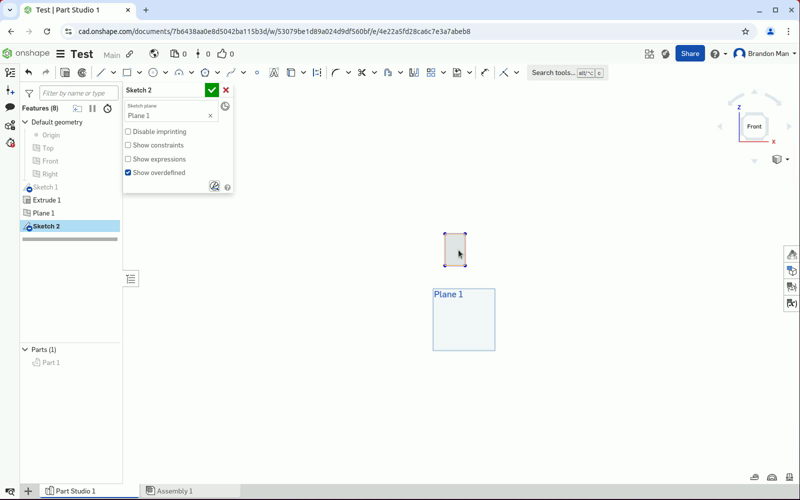
scroll(6)
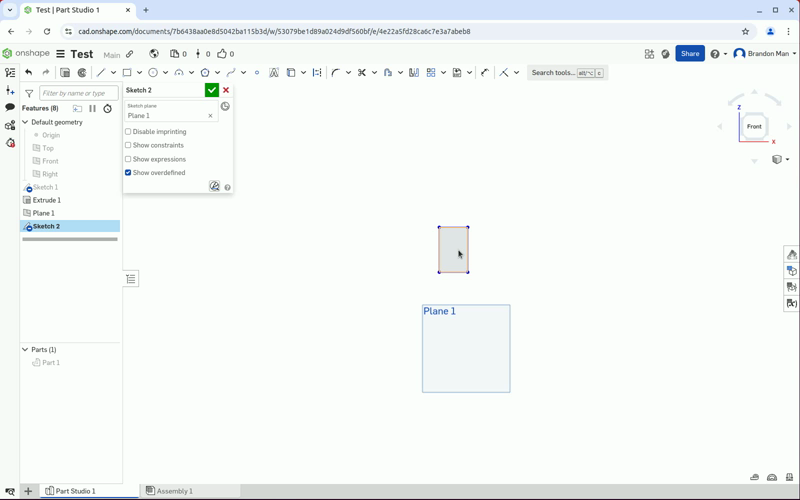
scroll(6)
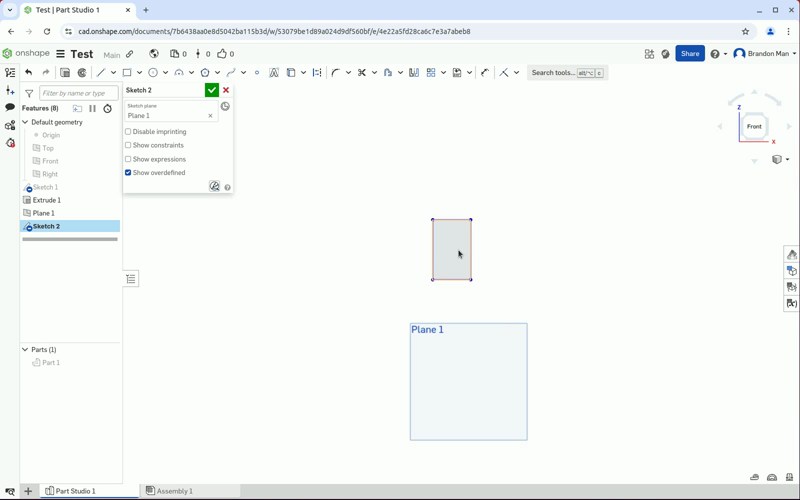
scroll(6)
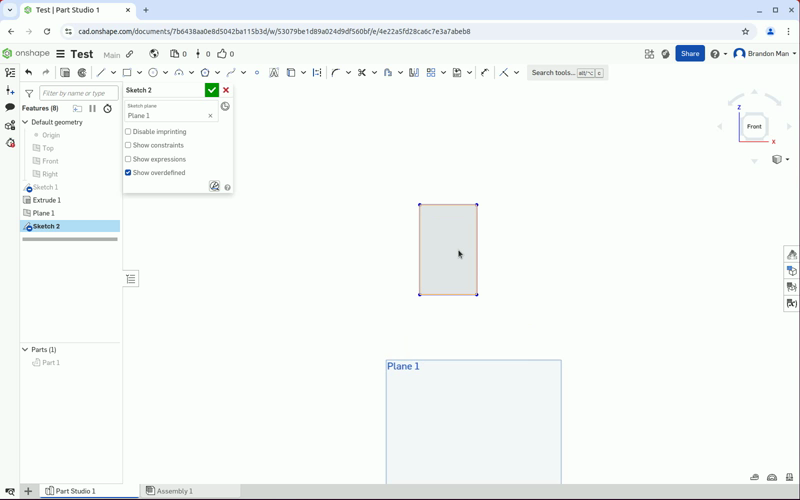
scroll(6)
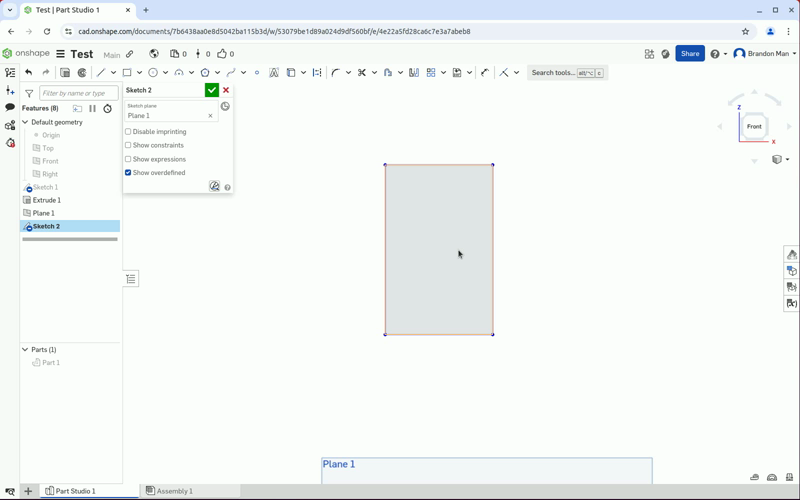
click(458, 249)
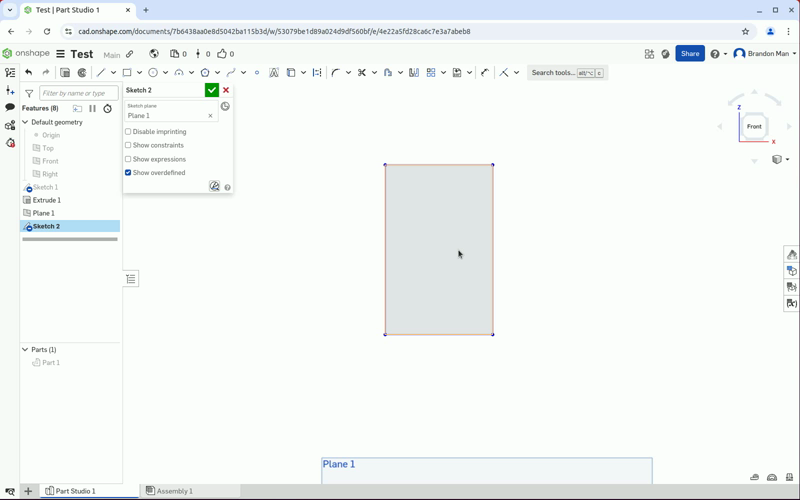
scroll(-6)
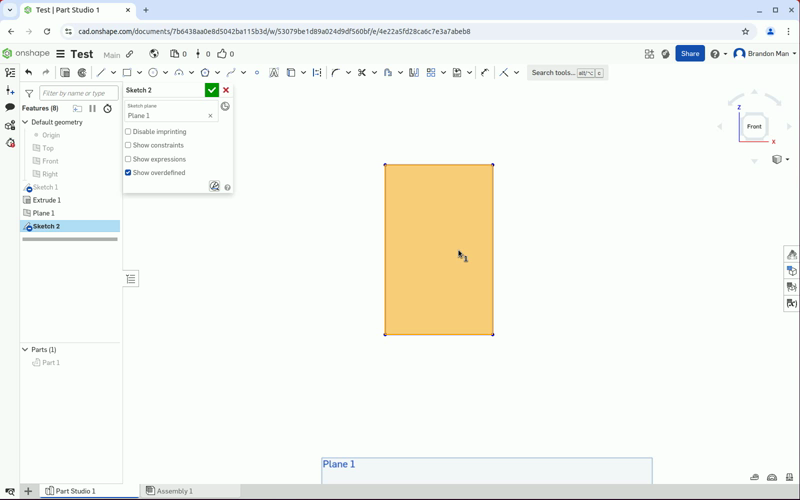
scroll(-6)
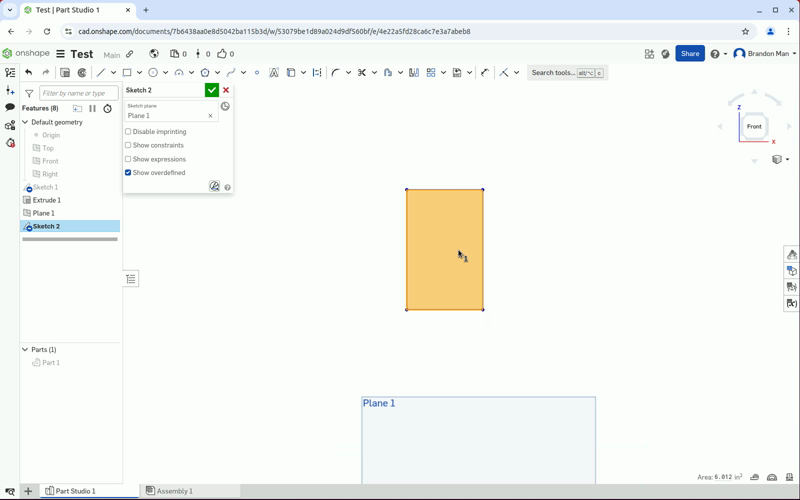
scroll(-6)
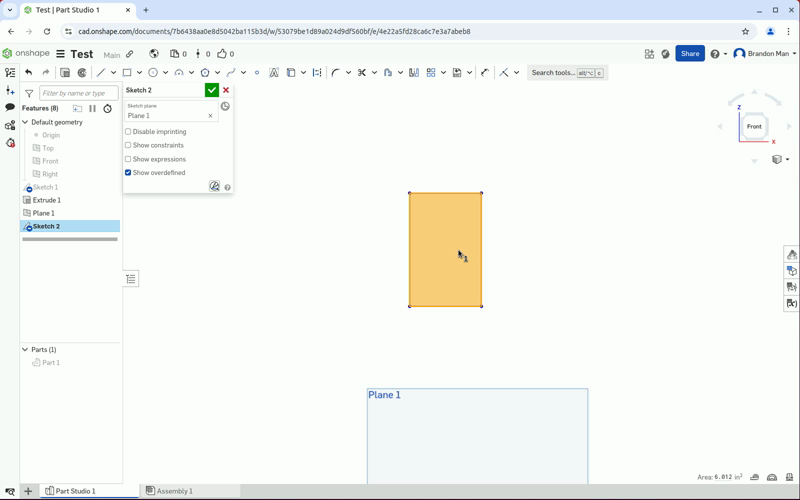
scroll(-6)
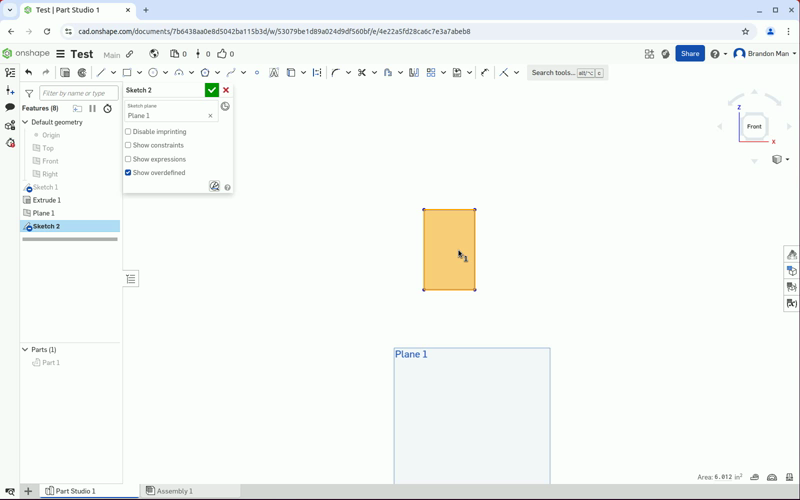
scroll(-6)
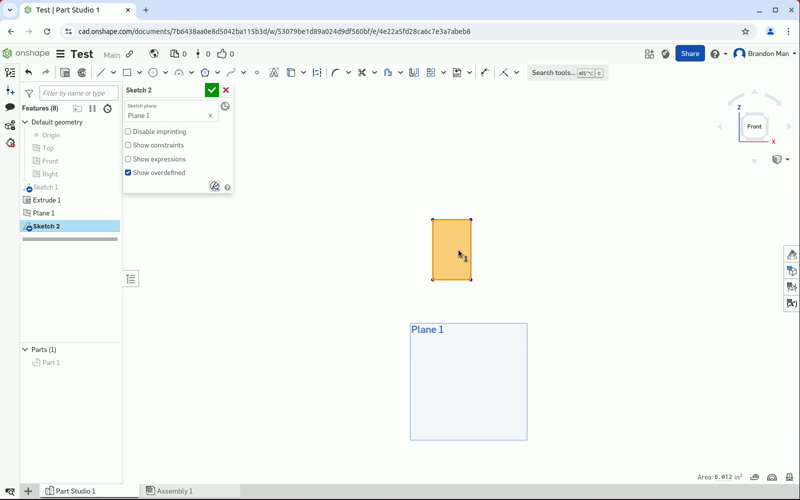
scroll(-6)
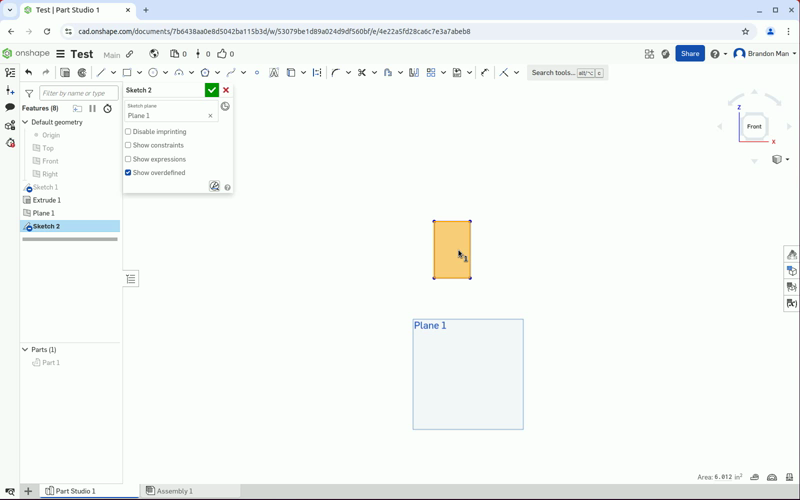
scroll(-6)
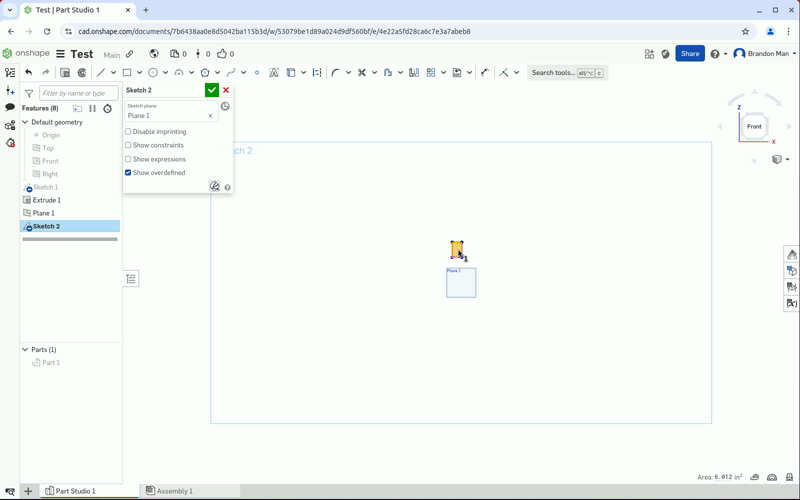
mouse_move(73, 352)
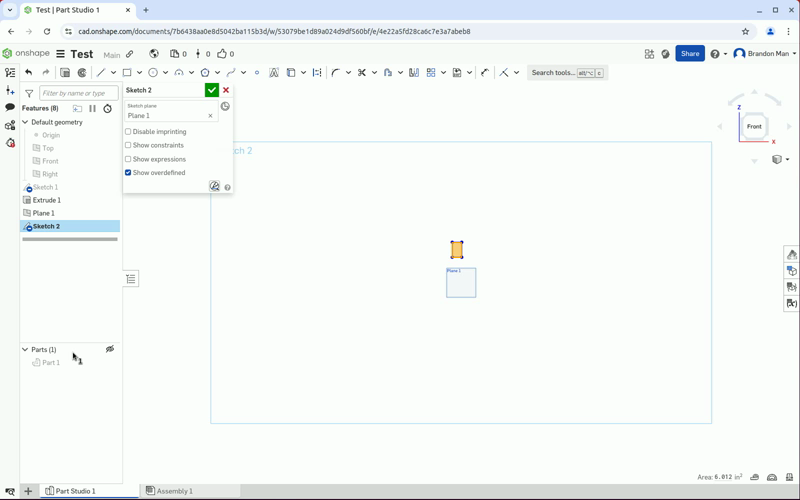
key(shift+y)
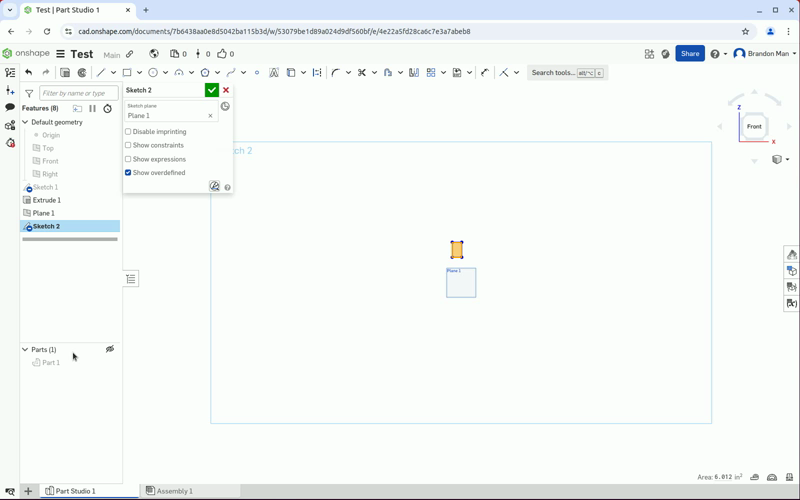
key(shift+e)
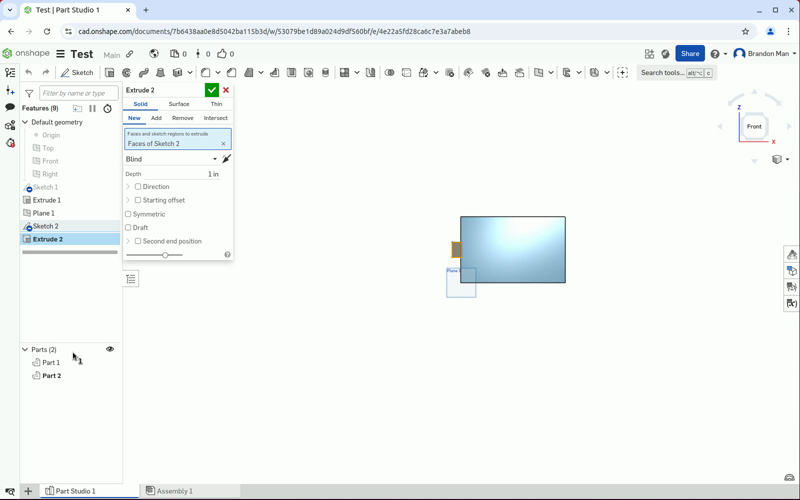
mouse_move(143, 106)
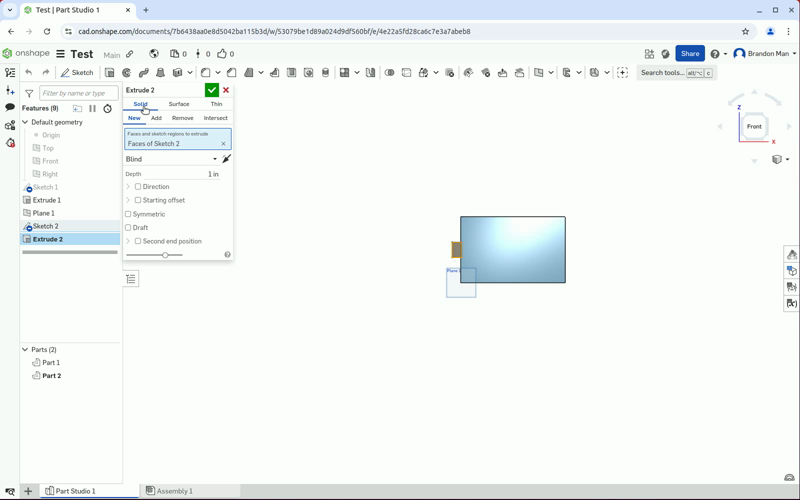
click(143, 106)
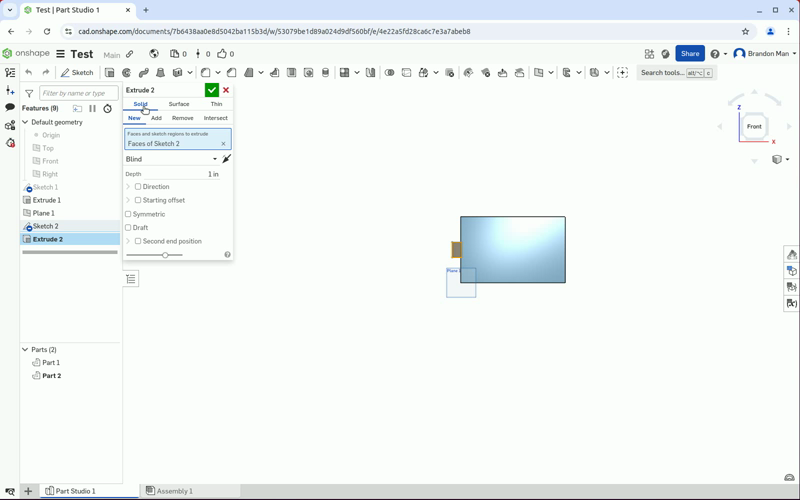
mouse_move(137, 120)
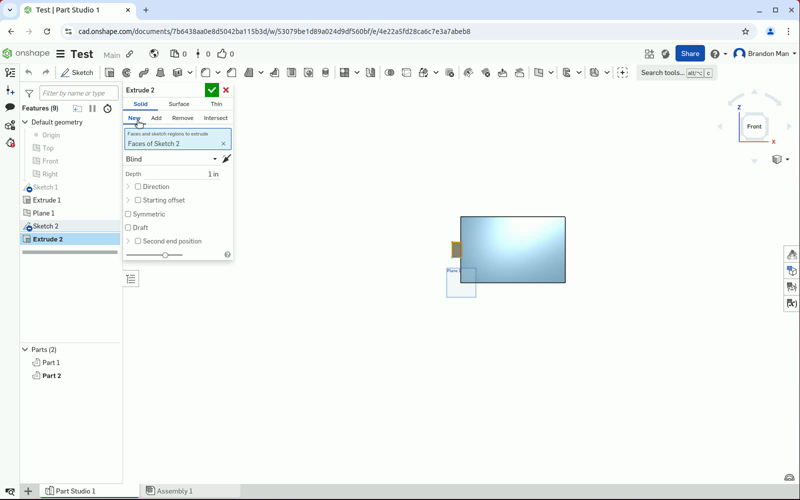
click(137, 120)
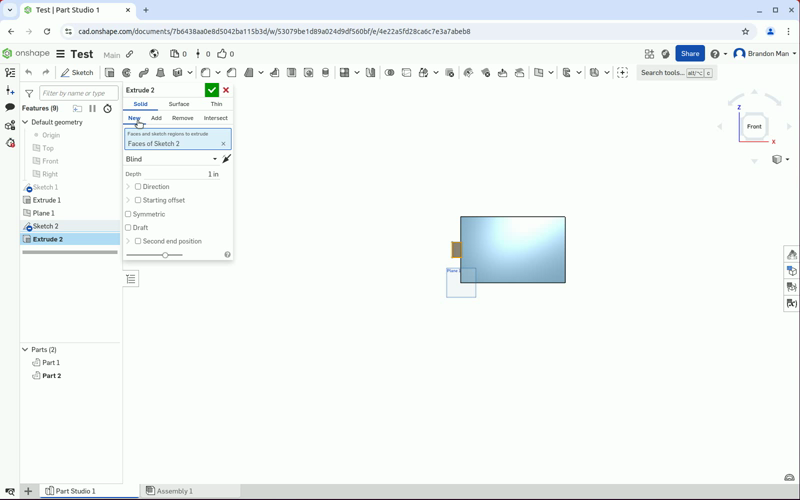
key(tab, 4)
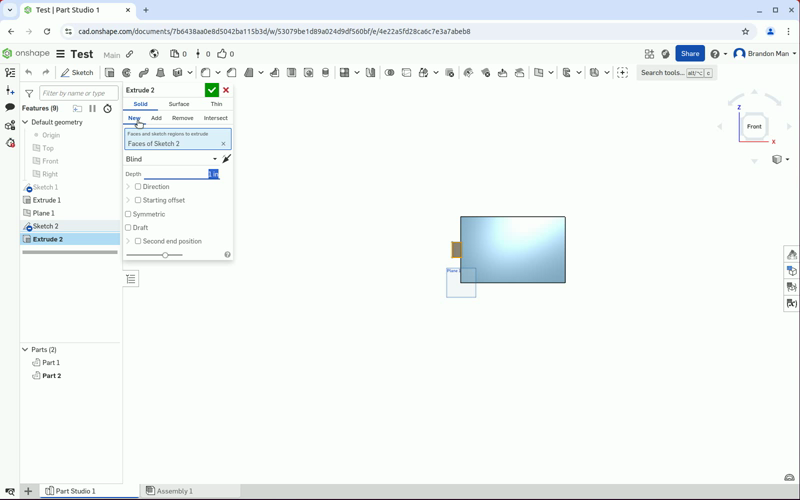
text(-1.685)
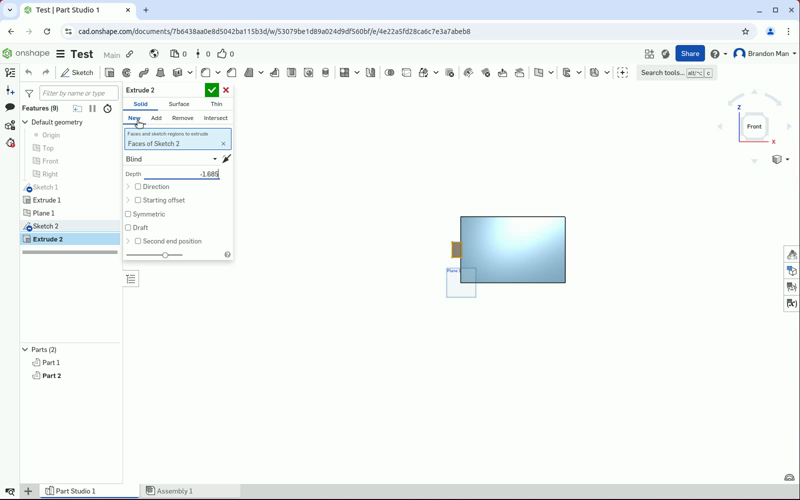
key(enter)
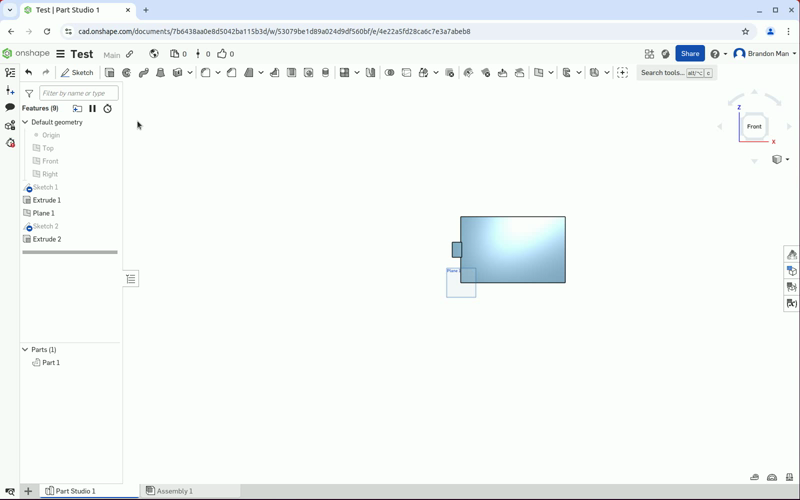
key(shift+h)
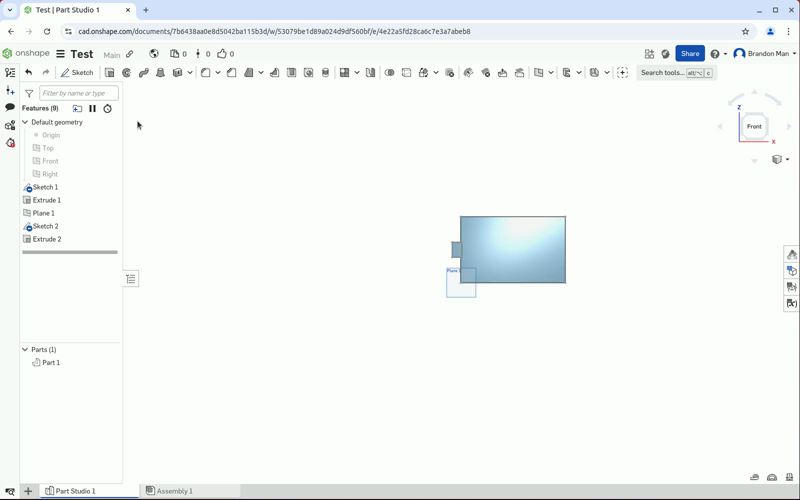
key(shift+h)
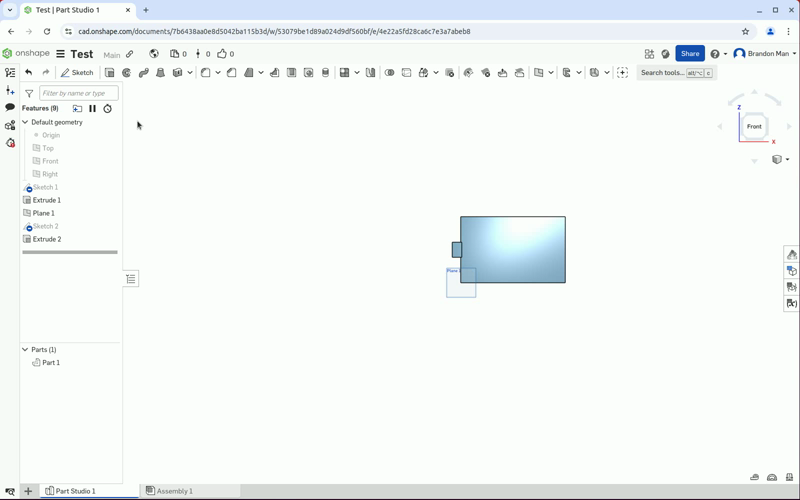
mouse_move(73, 189)
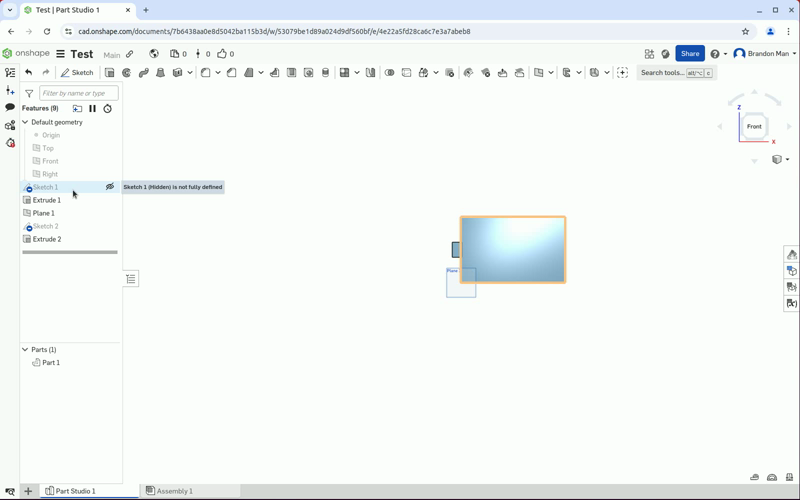
click(73, 189)
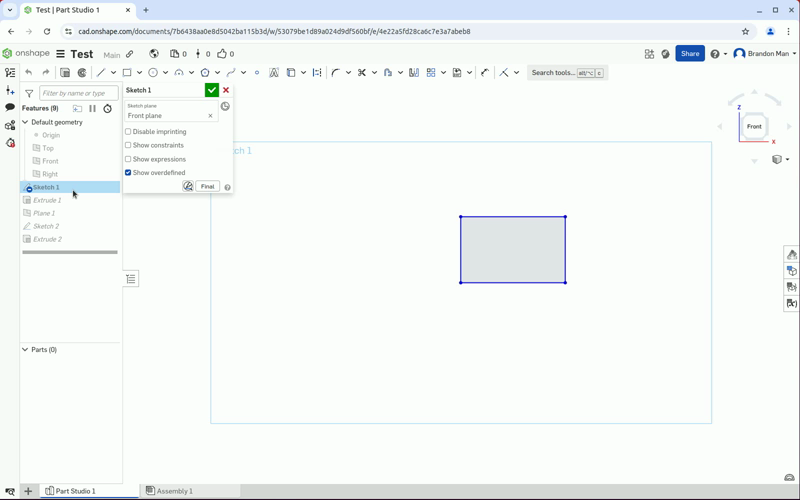
mouse_move(229, 92)
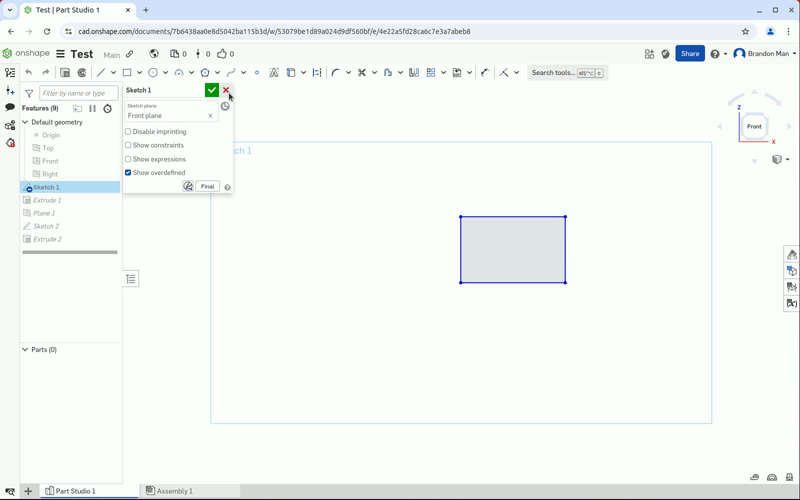
click(229, 92)
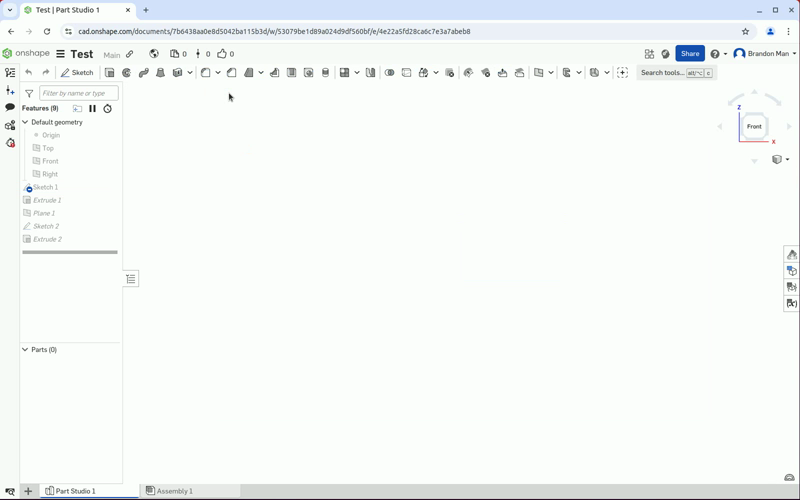
key(shift+s)
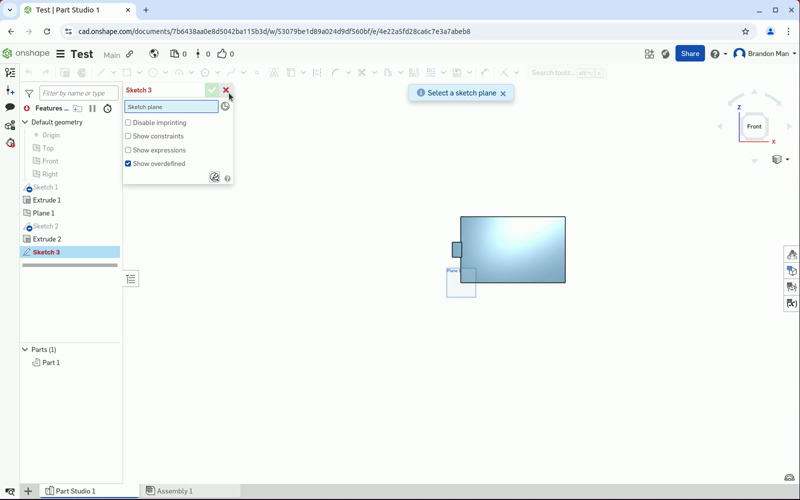
mouse_move(73, 215)
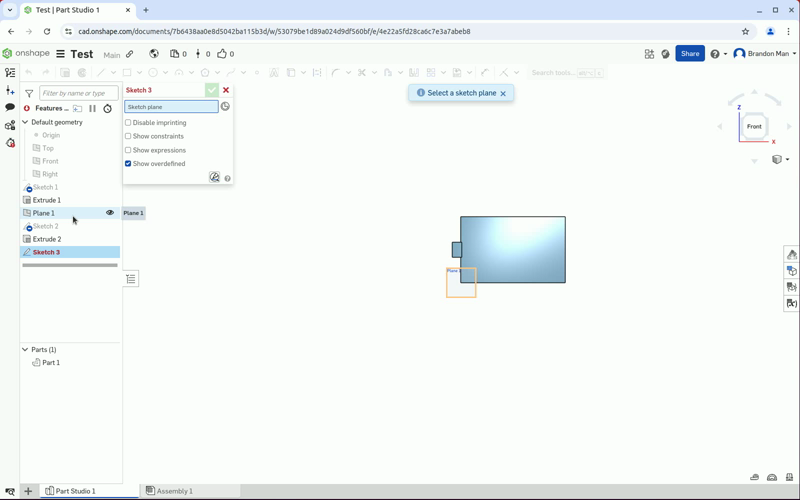
click(73, 215)
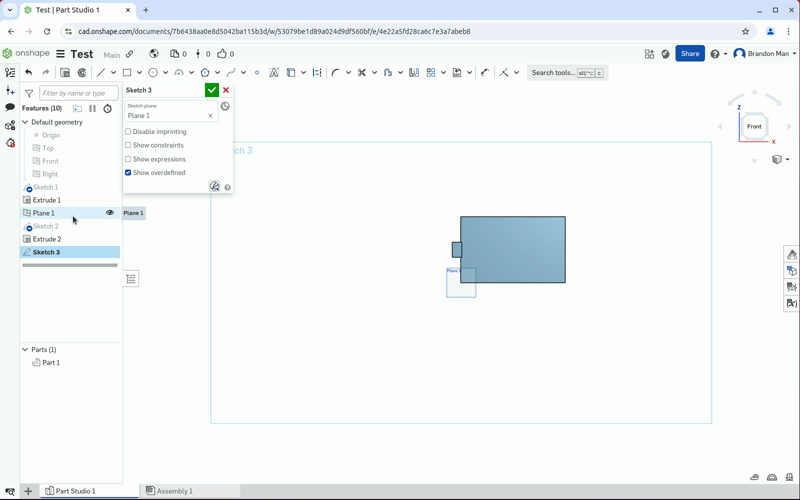
mouse_move(73, 352)
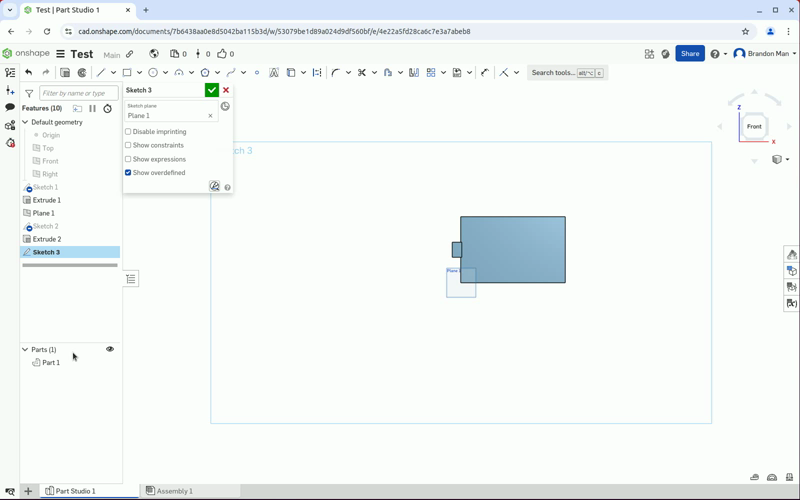
key(y)
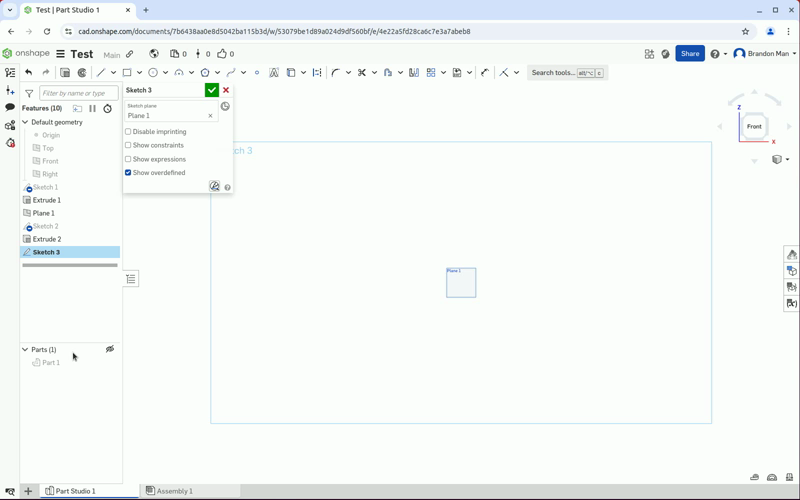
key(l)
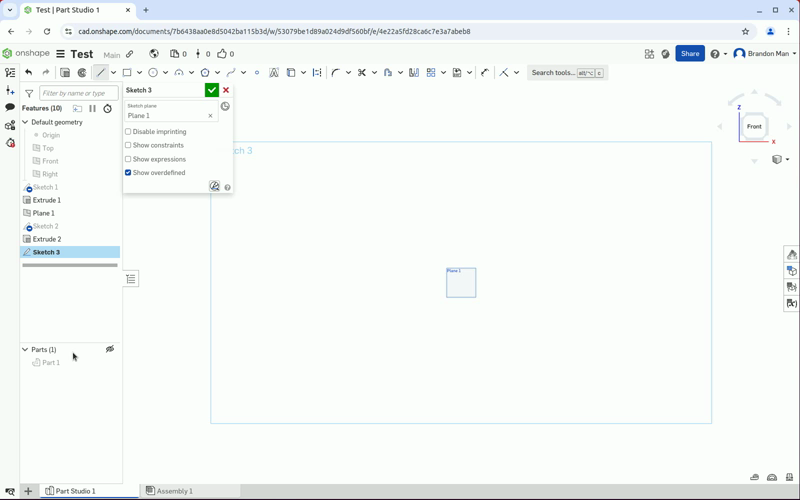
key_down(shift)
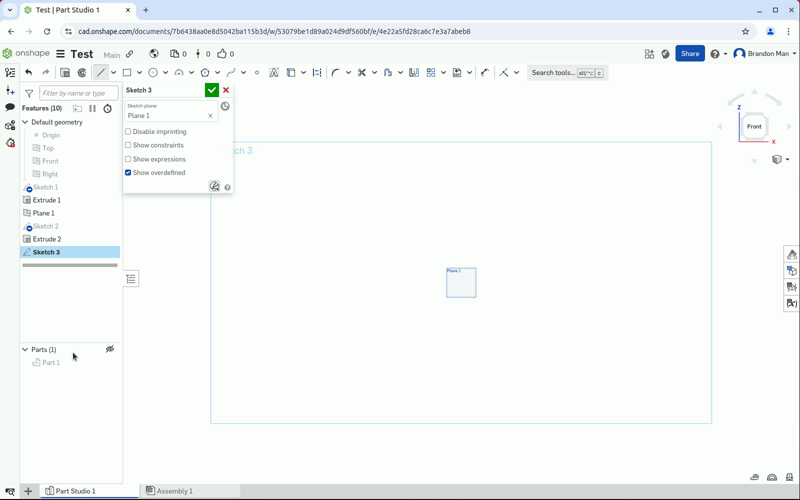
mouse_move(564, 257)
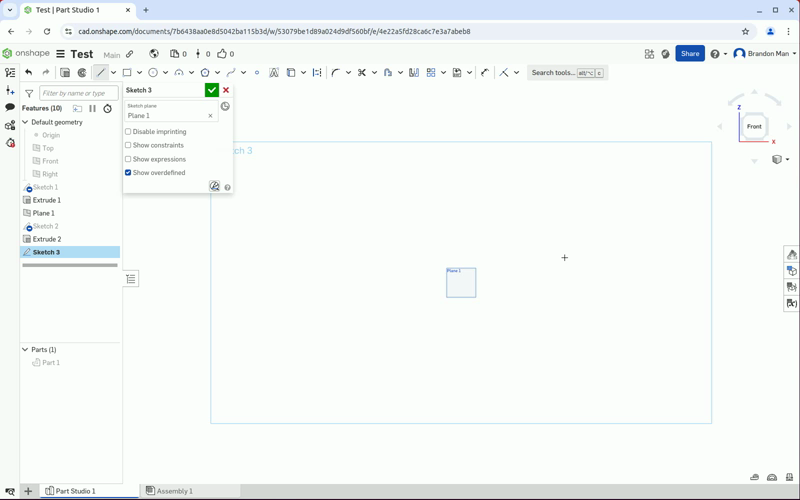
click(564, 257)
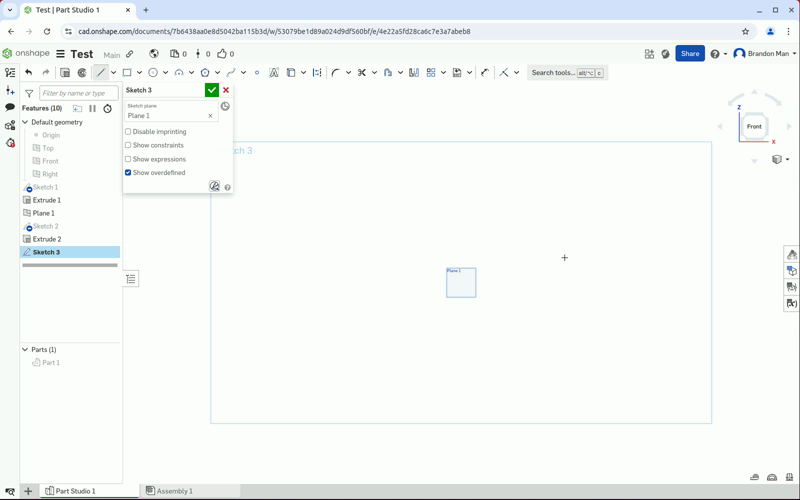
key_up(shift)
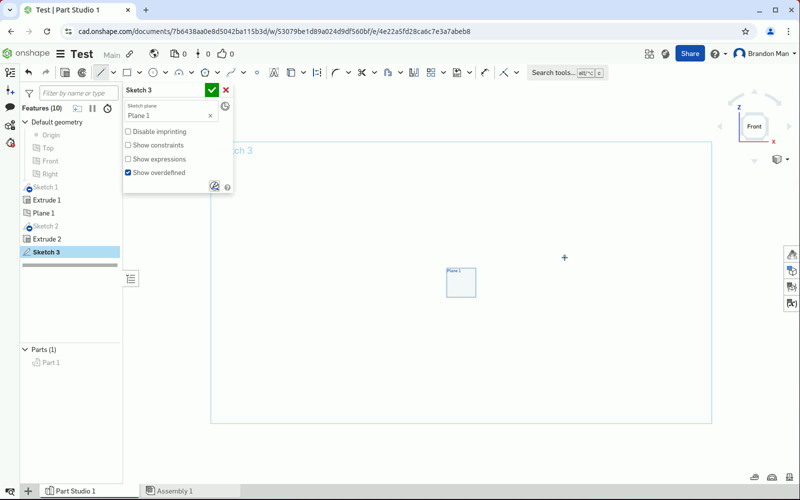
key_down(shift)
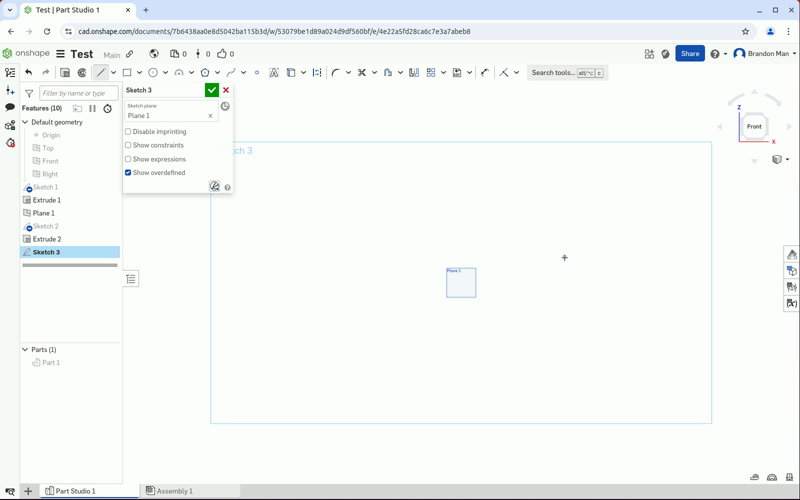
mouse_move(589, 257)
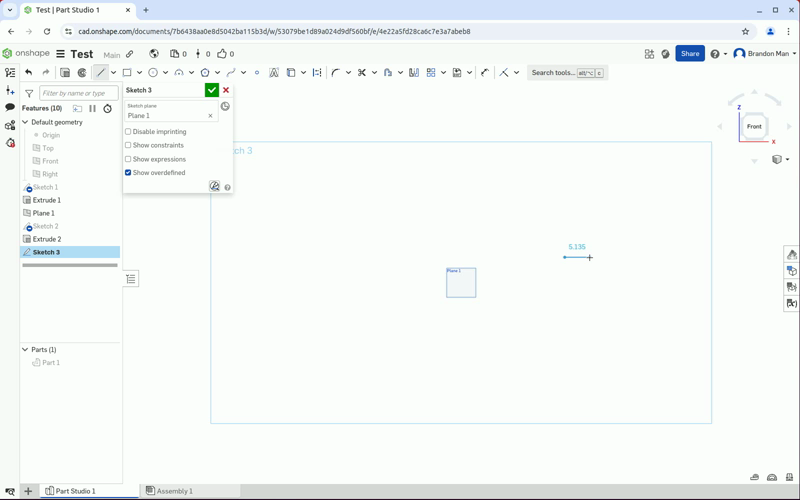
mouse_move(574, 257)
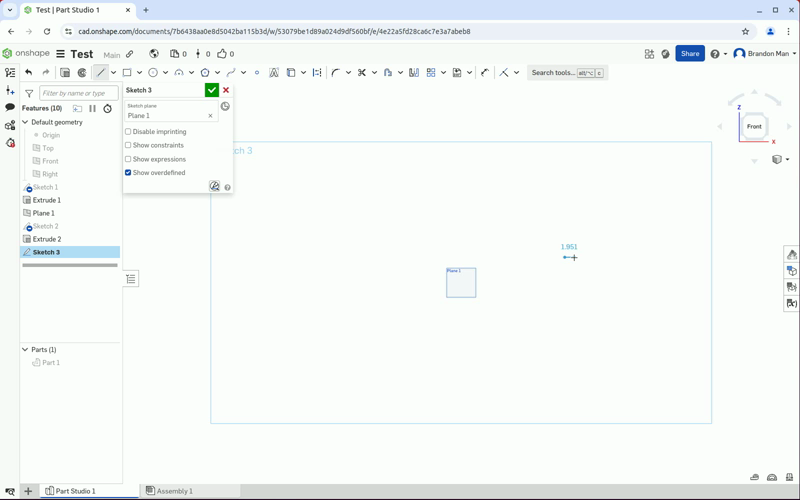
click(574, 257)
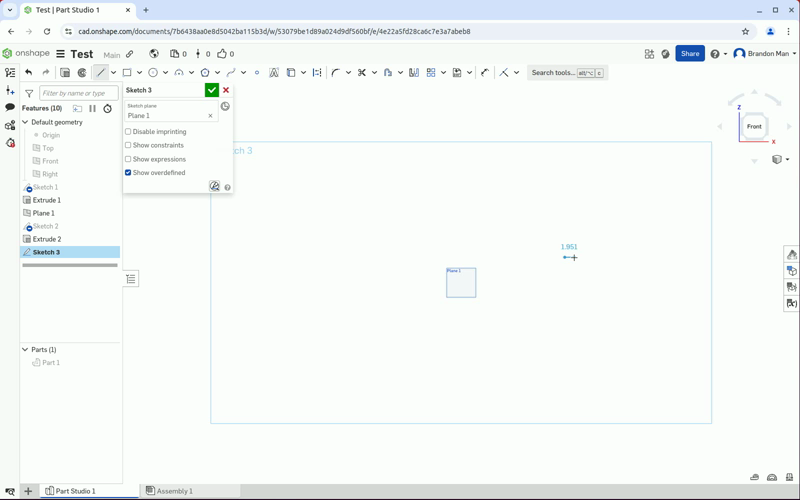
key_up(shift)
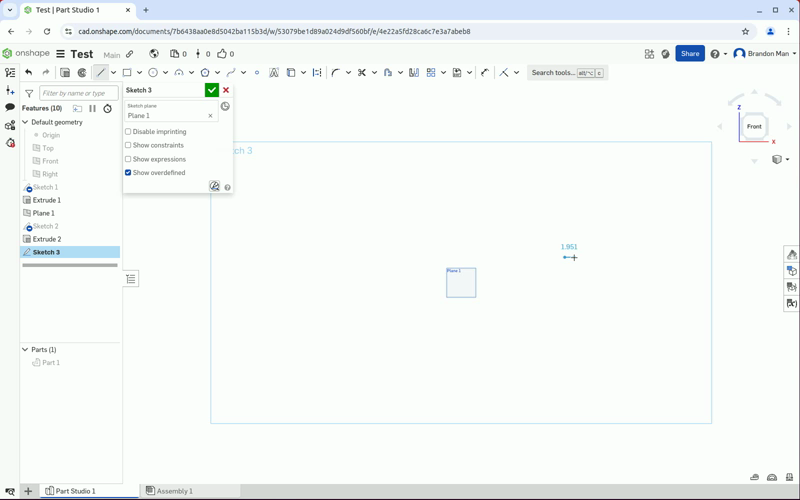
key_down(shift)
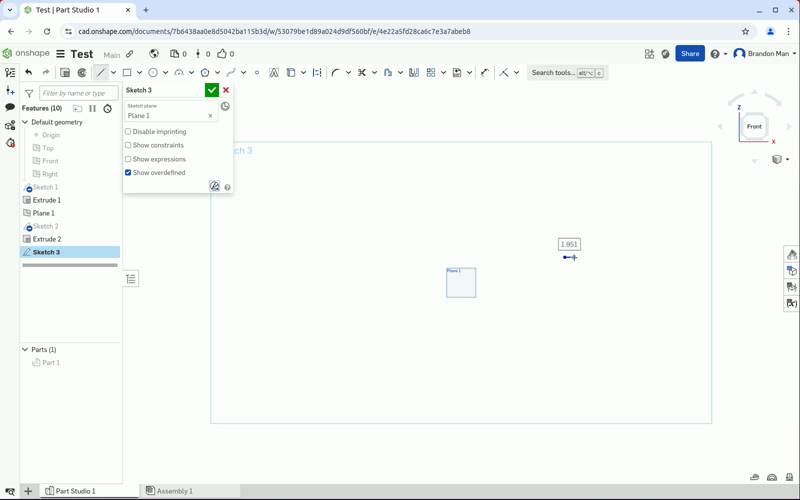
mouse_move(589, 257)
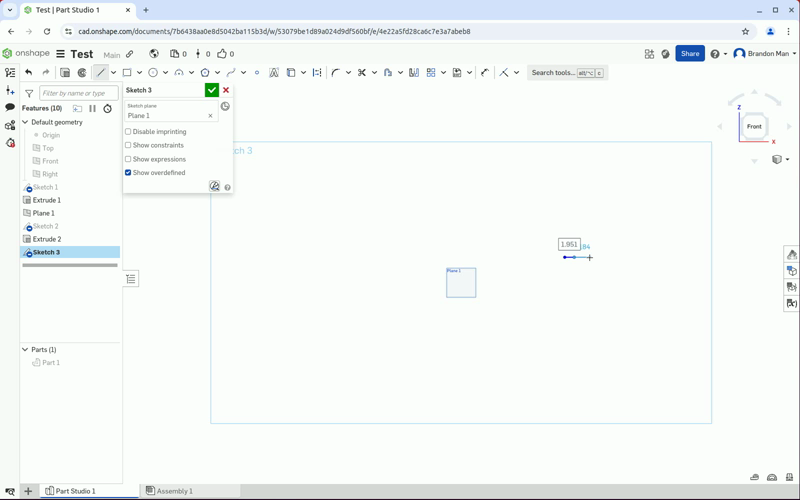
mouse_move(574, 242)
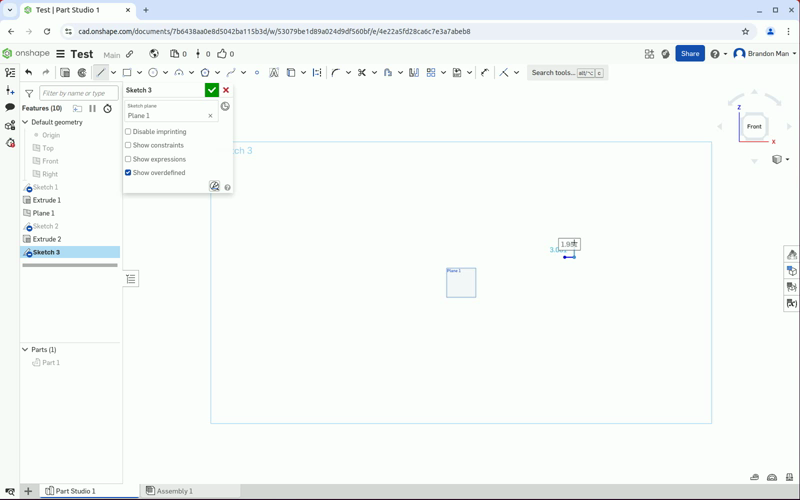
click(574, 242)
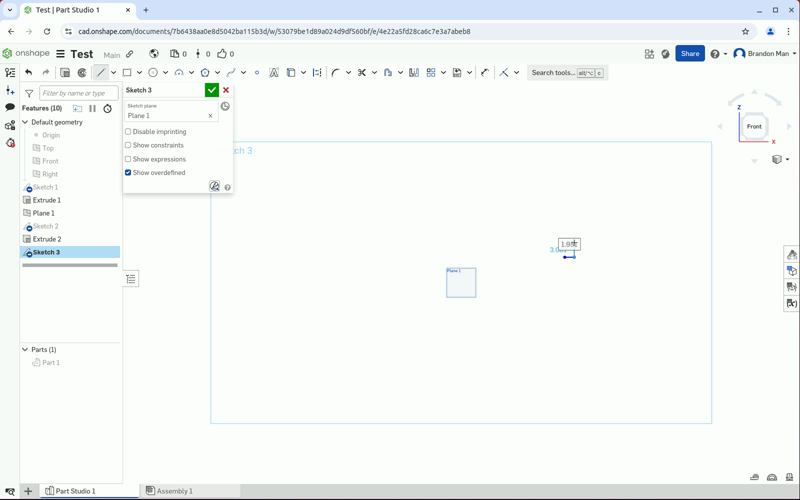
key_up(shift)
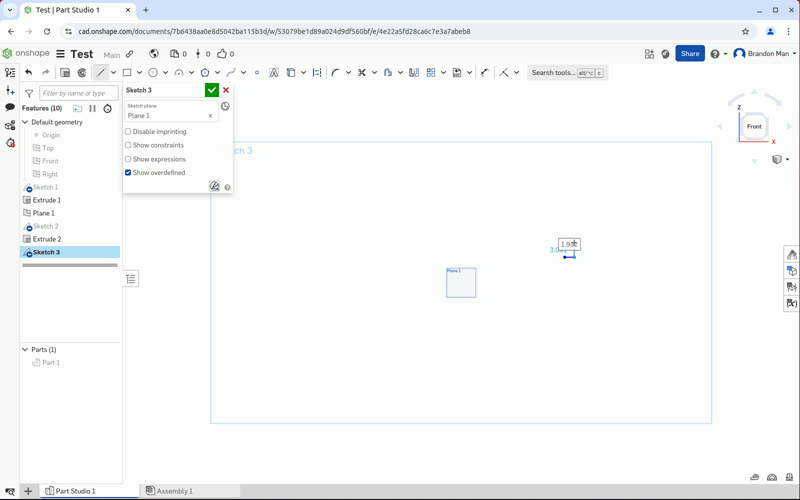
key_down(shift)
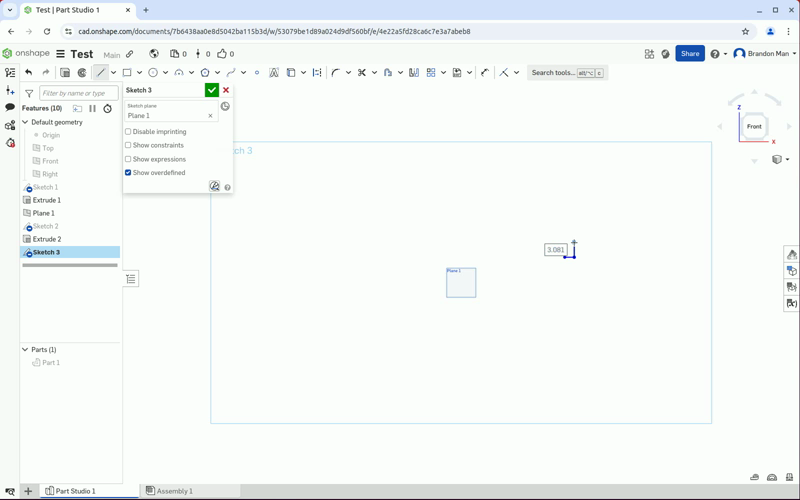
mouse_move(589, 242)
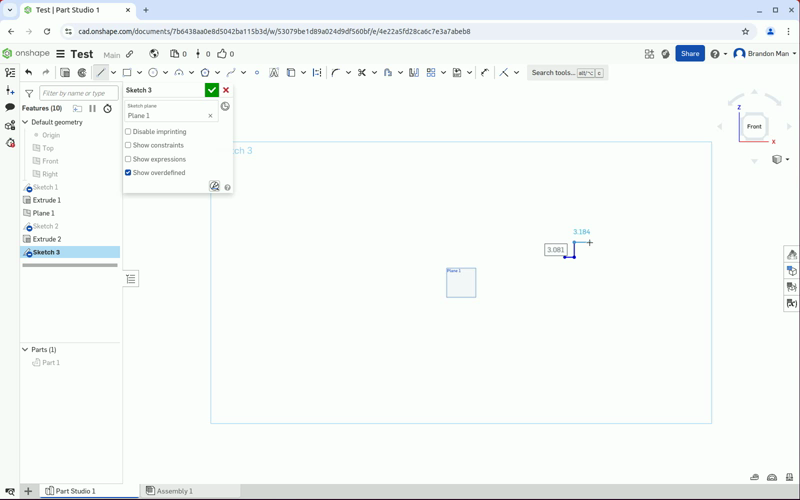
mouse_move(564, 242)
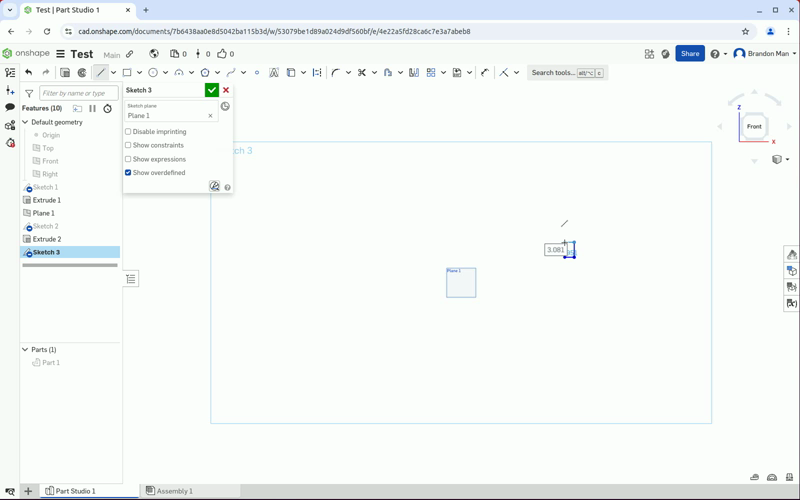
click(564, 242)
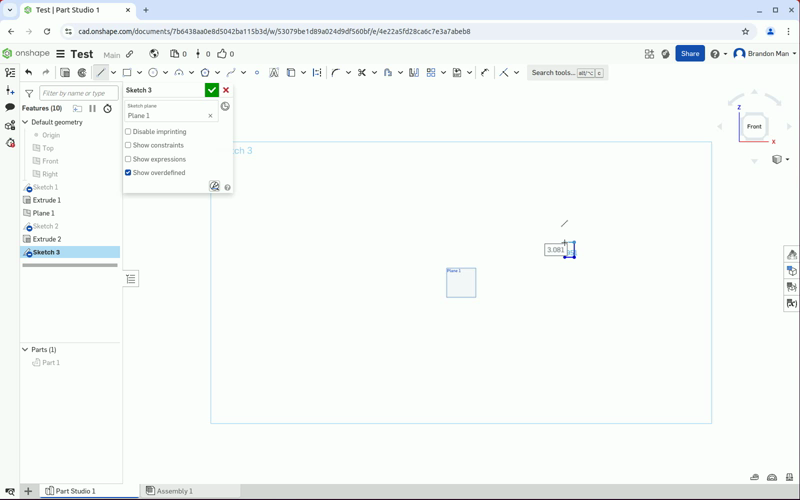
key_up(shift)
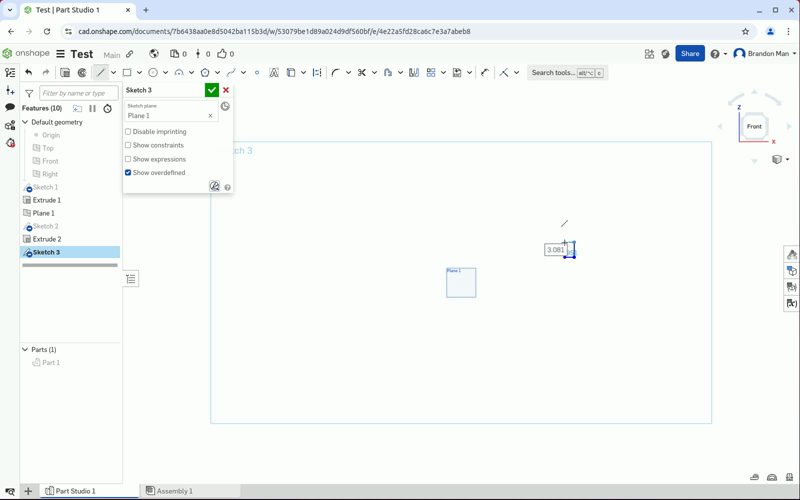
mouse_move(589, 242)
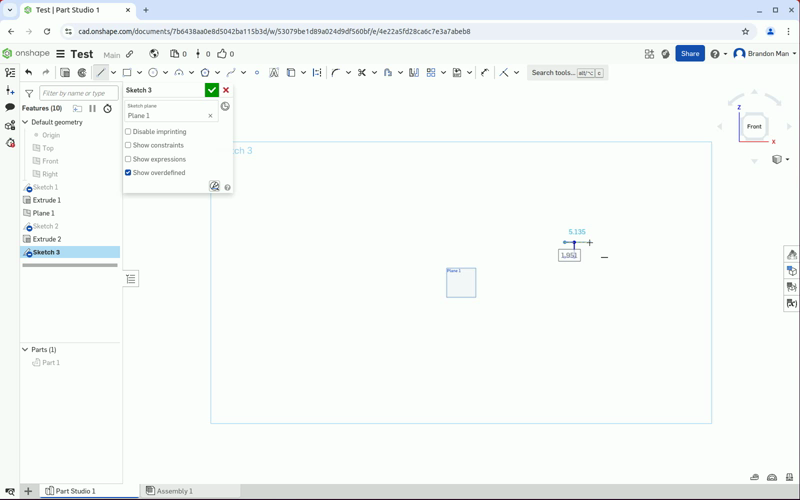
key_down(shift)
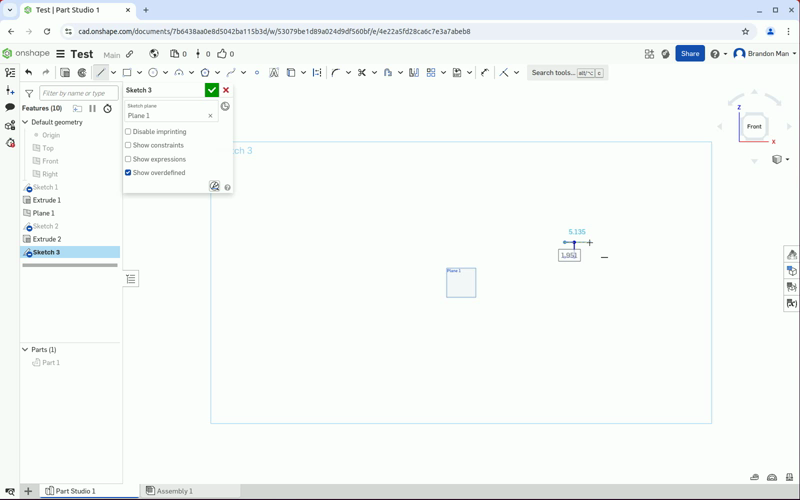
mouse_move(564, 257)
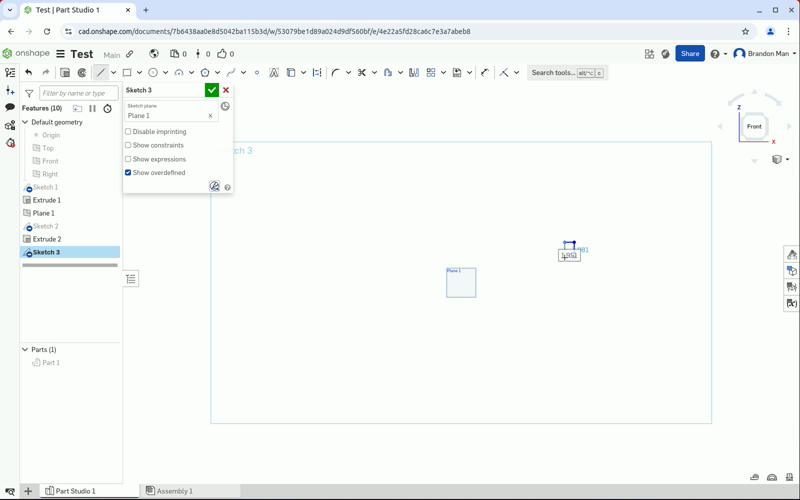
key_up(shift)
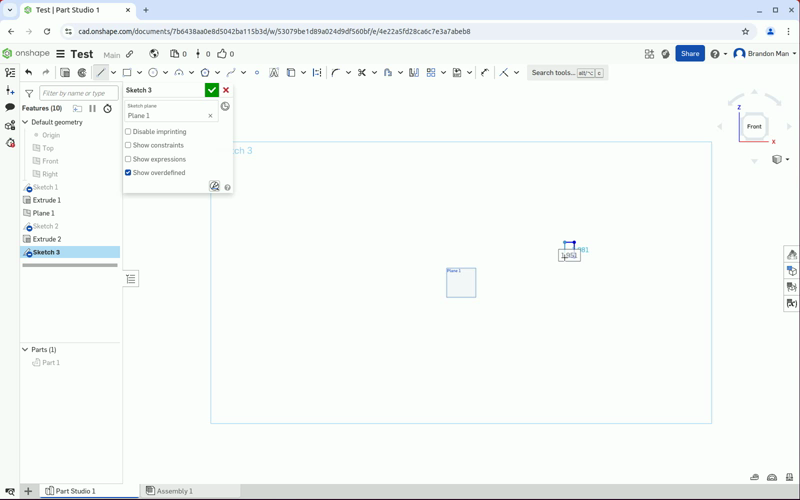
click(564, 257)
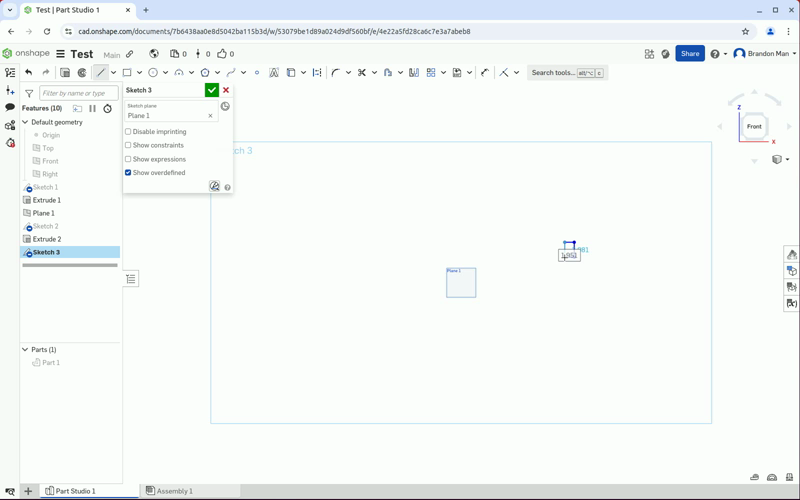
key(esc)
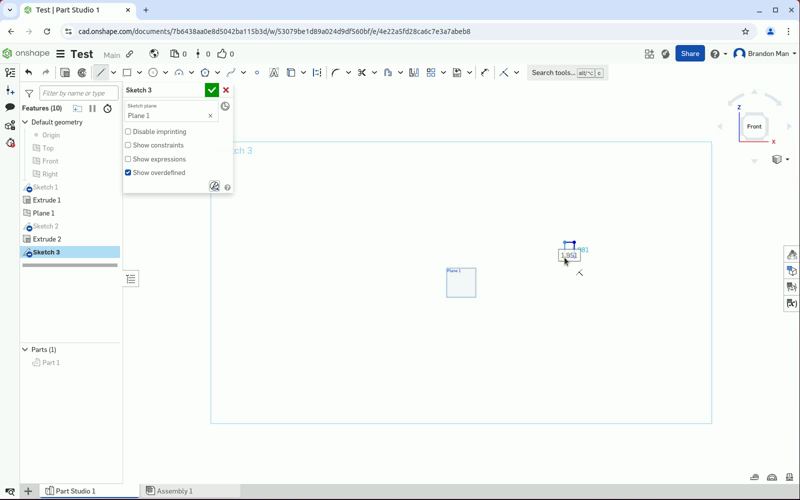
mouse_move(565, 250)
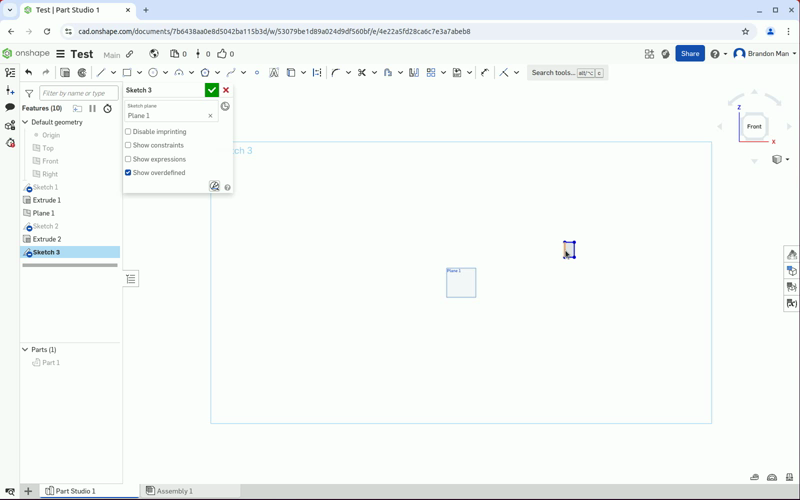
scroll(6)
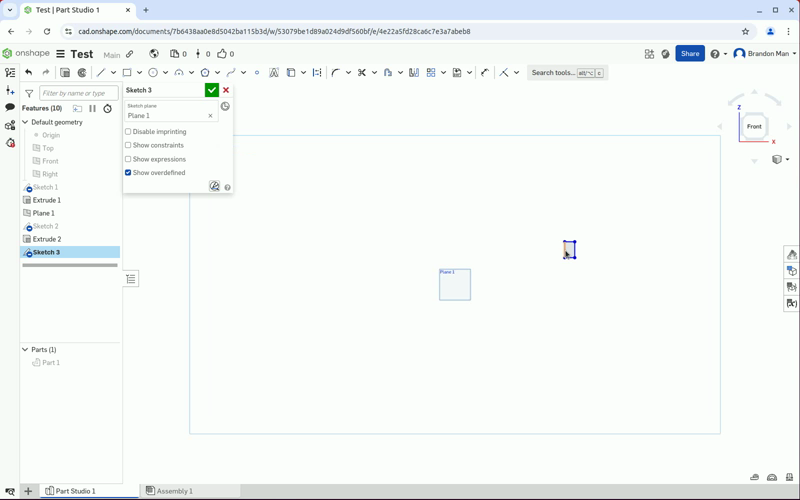
scroll(6)
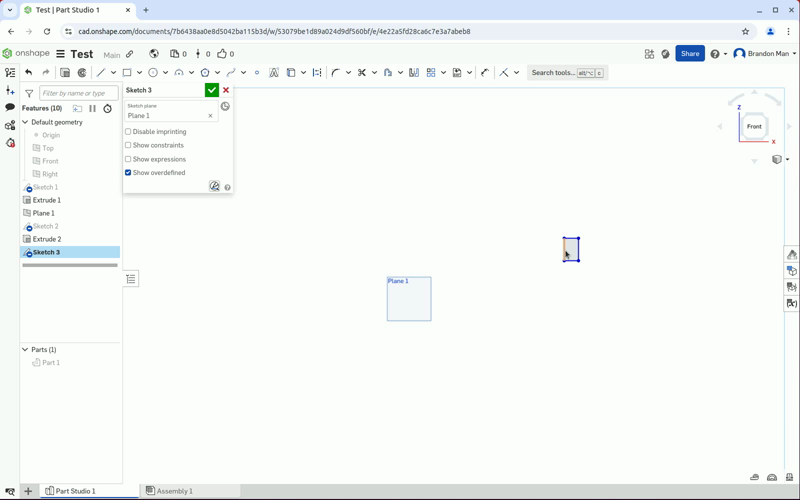
scroll(6)
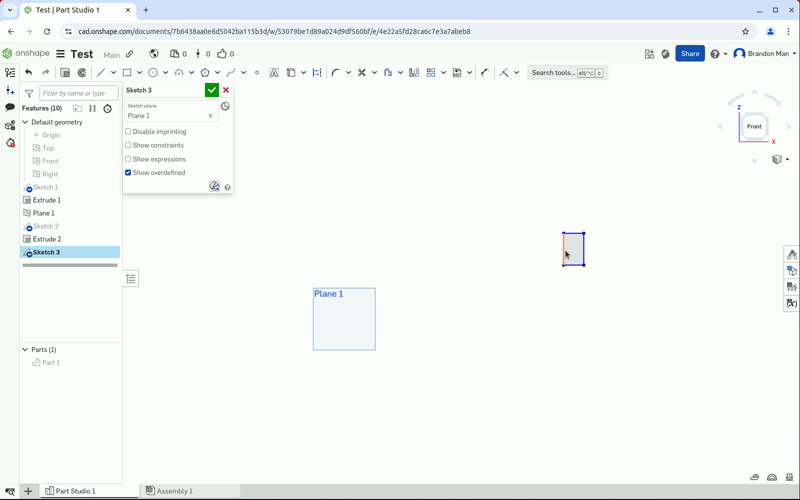
scroll(6)
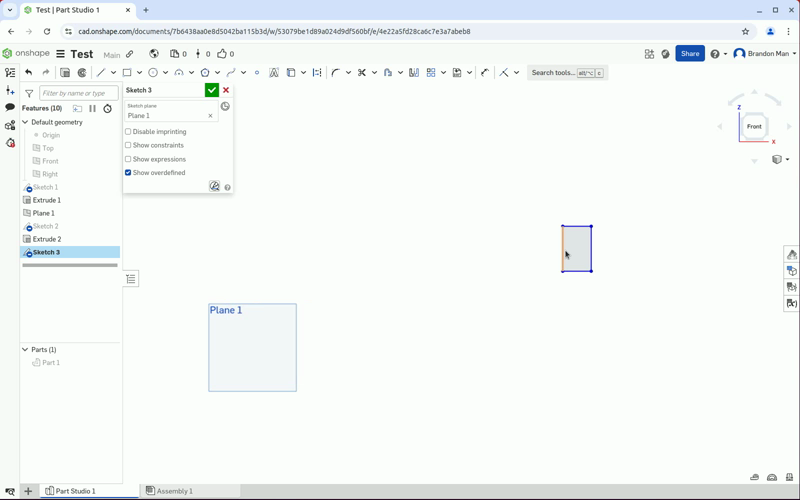
scroll(6)
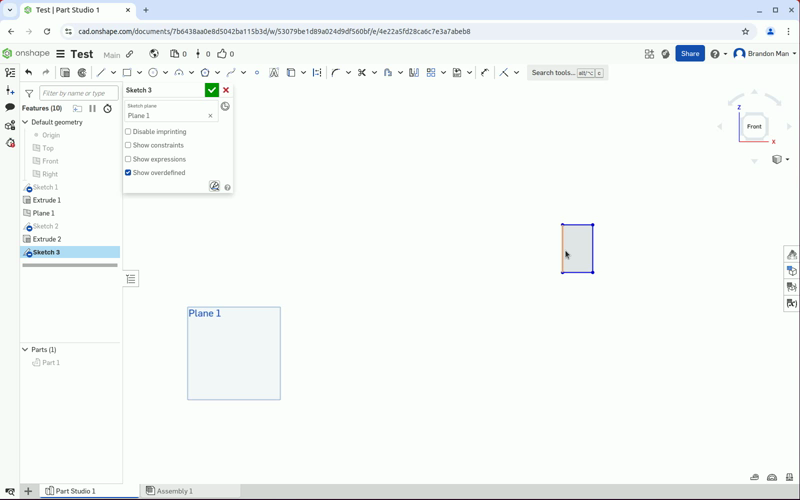
scroll(6)
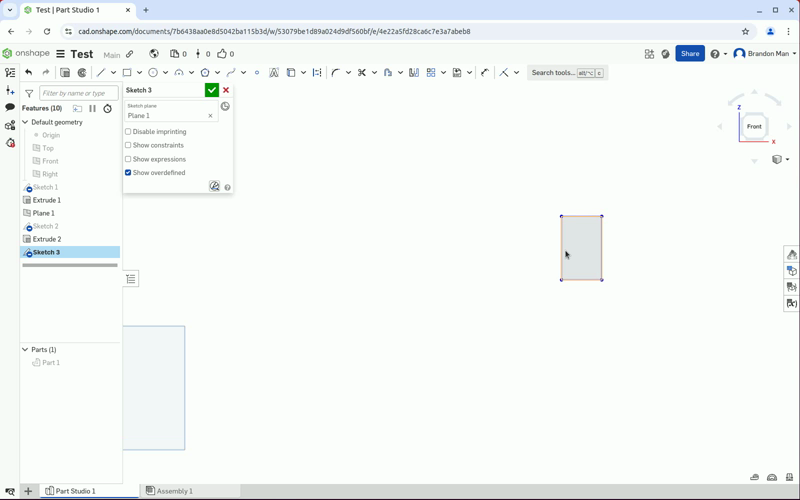
scroll(6)
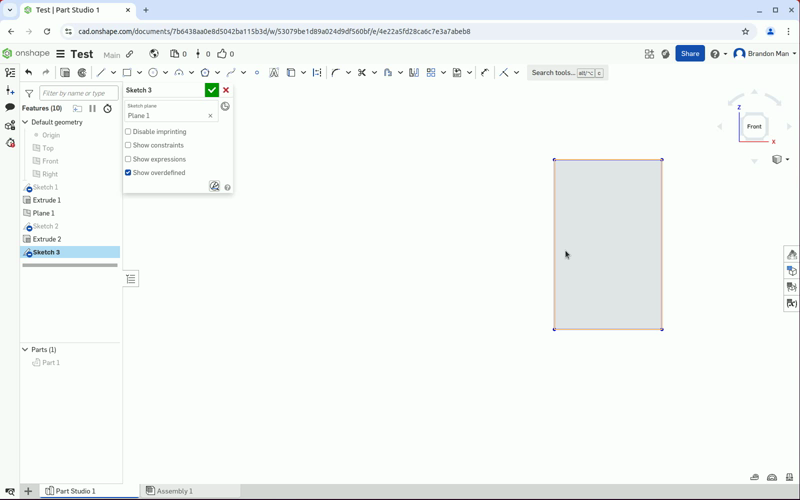
click(565, 250)
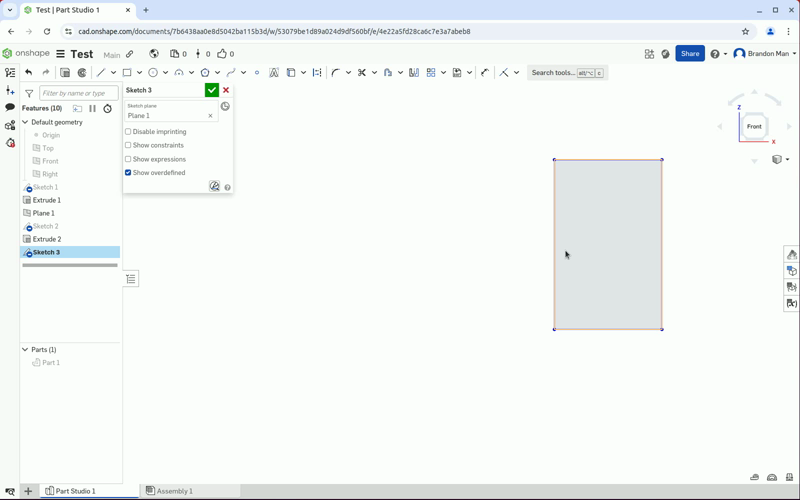
scroll(-6)
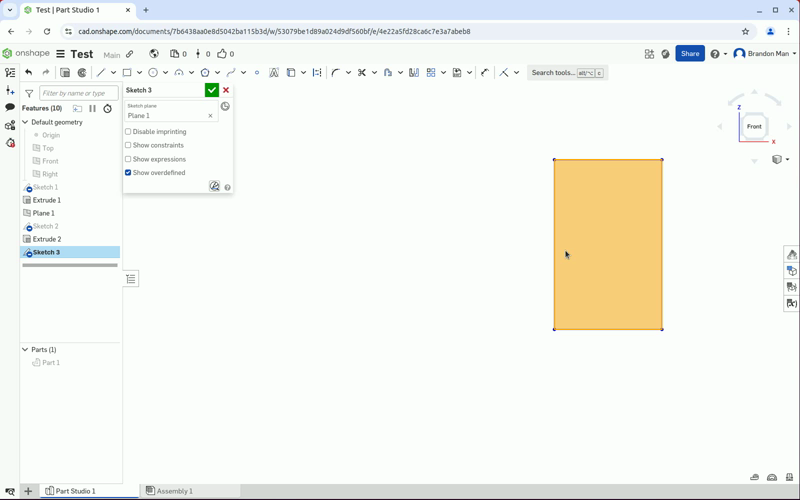
scroll(-6)
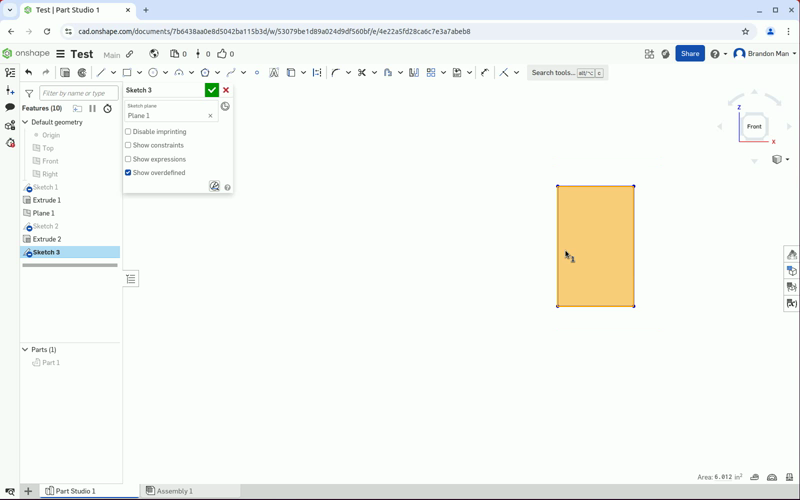
scroll(-6)
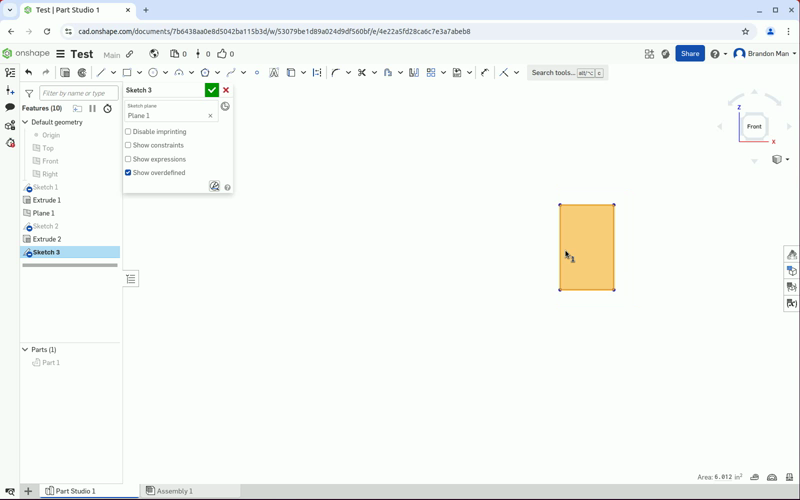
scroll(-6)
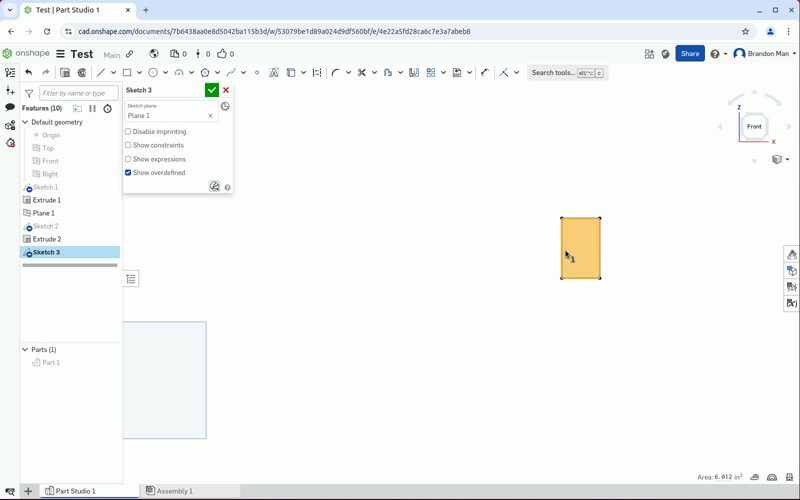
scroll(-6)
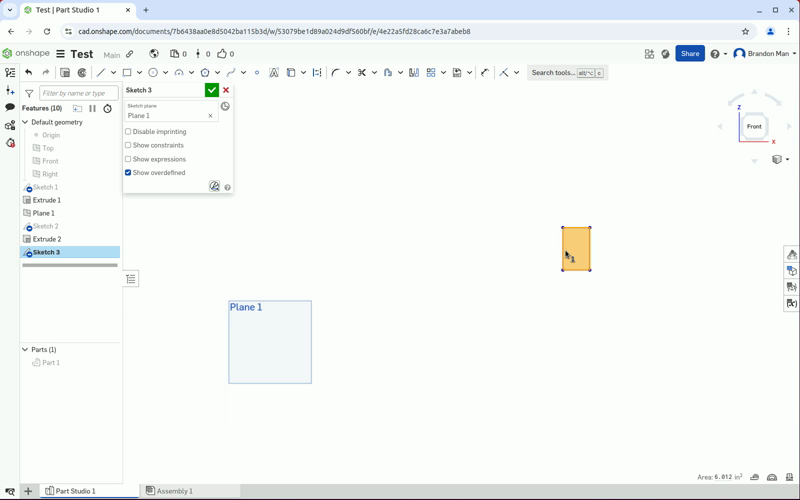
scroll(-6)
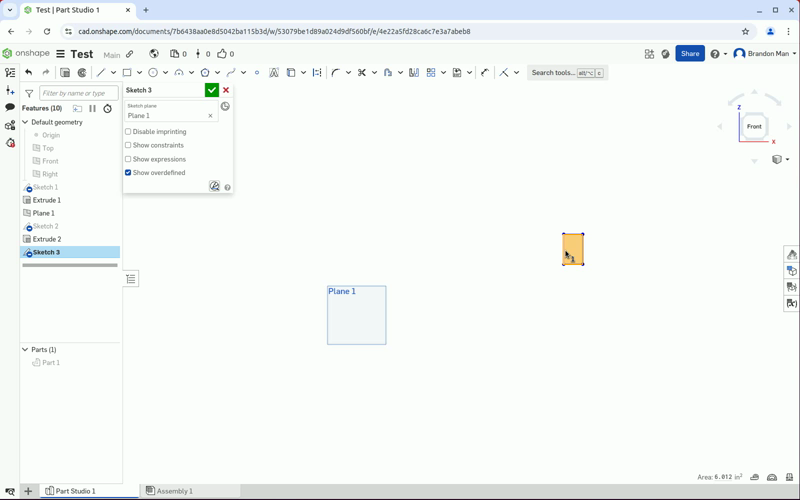
scroll(-6)
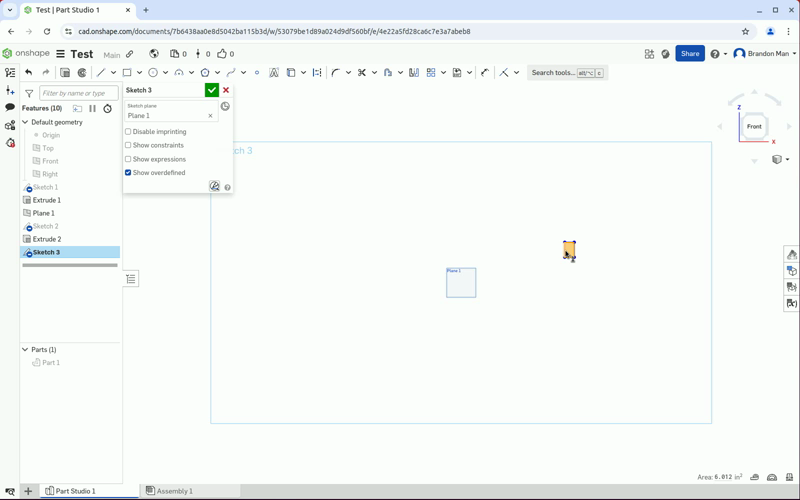
mouse_move(73, 352)
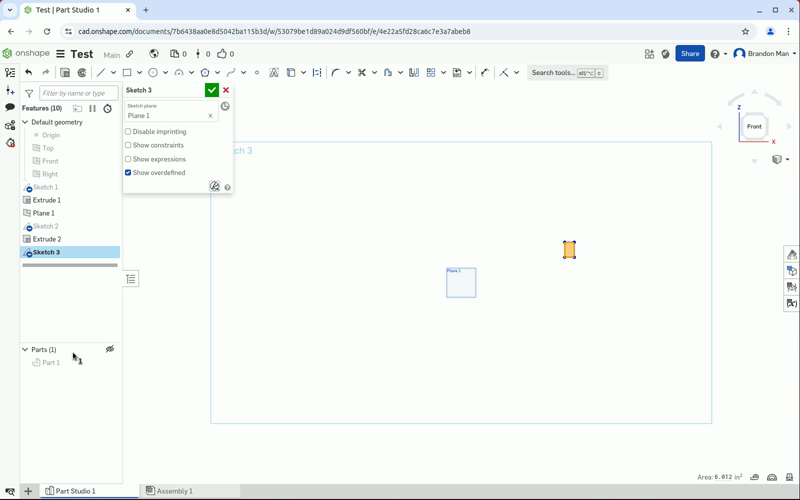
key(shift+y)
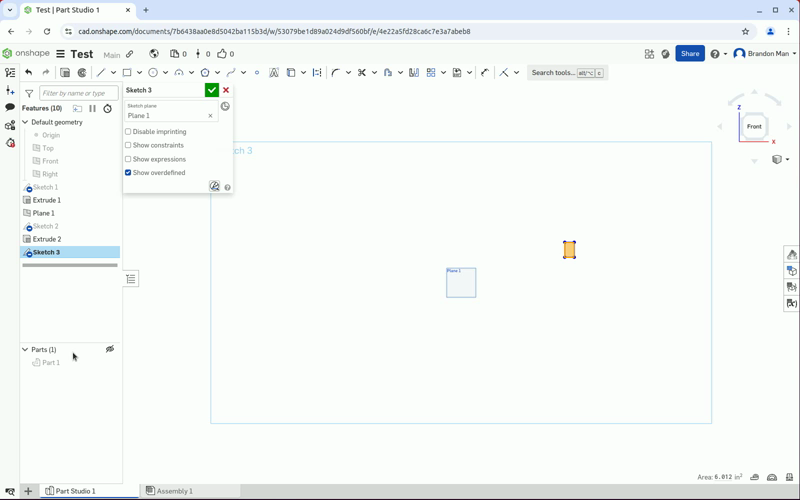
key(shift+e)
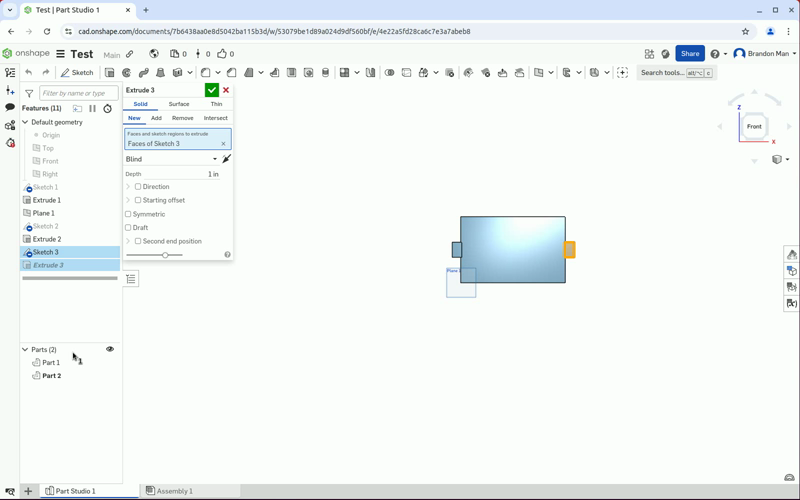
mouse_move(143, 106)
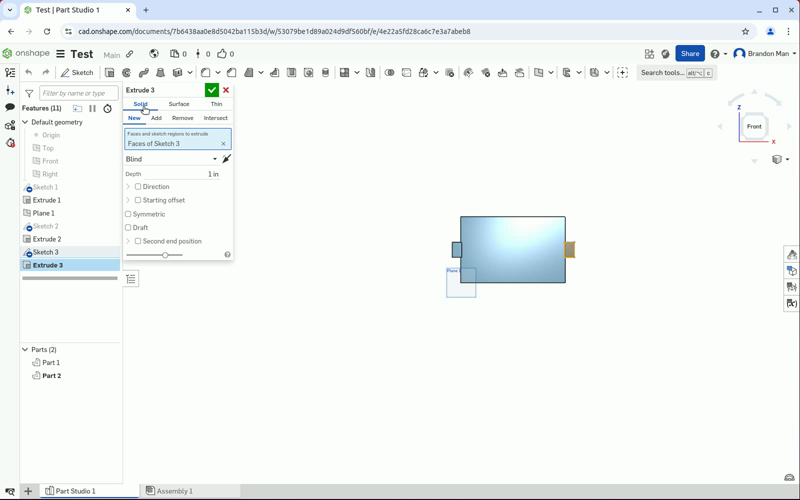
click(143, 106)
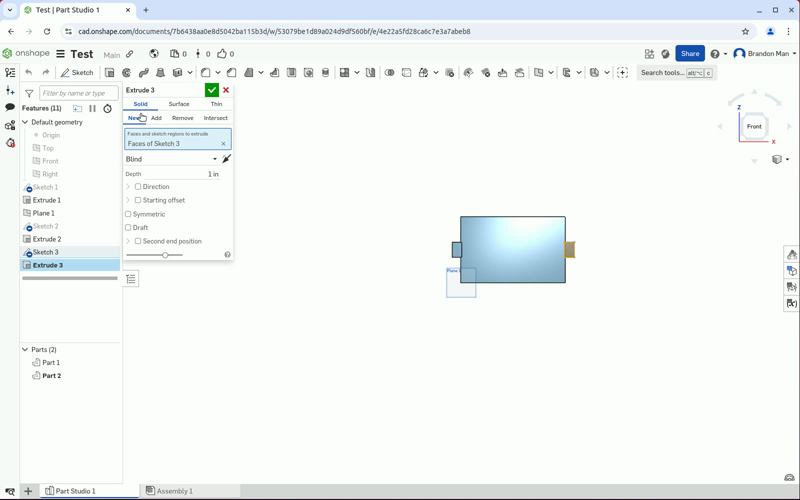
mouse_move(137, 120)
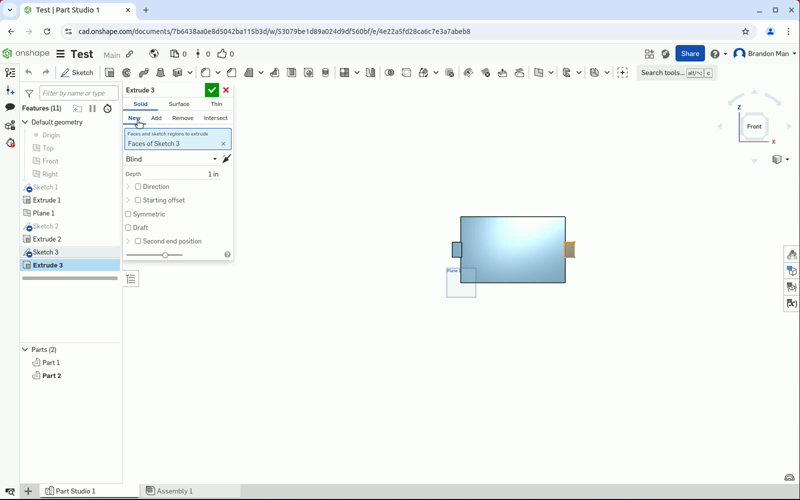
click(137, 120)
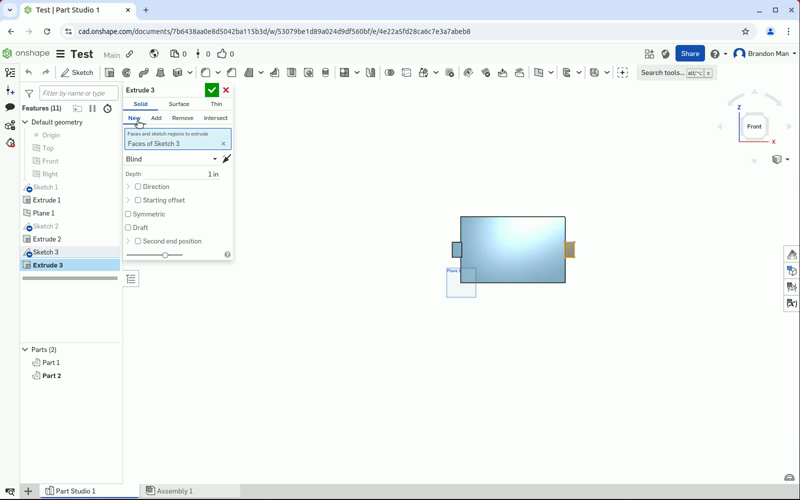
key(tab, 4)
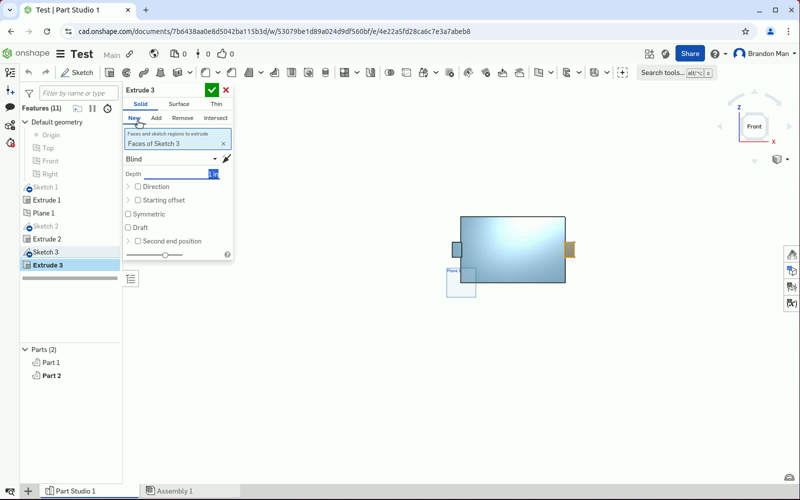
text(-1.685)
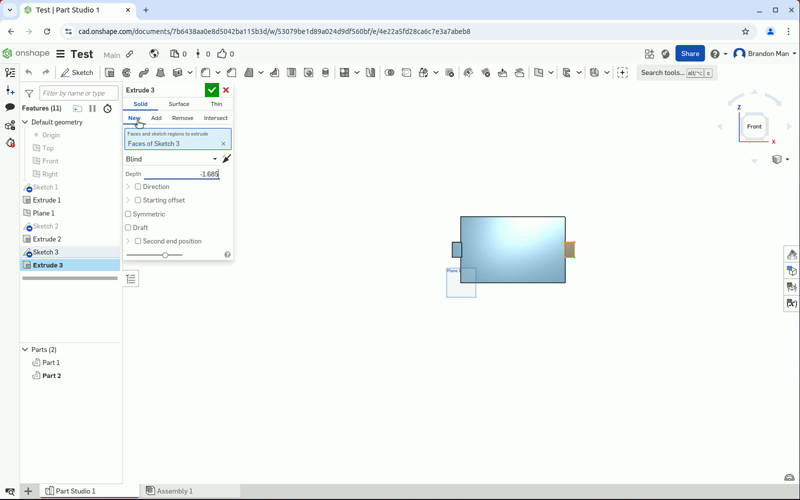
key(enter)
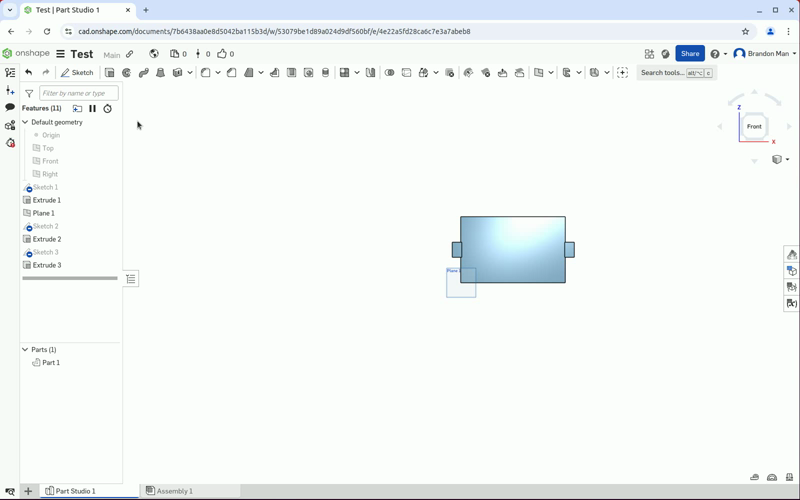
key(shift+h)
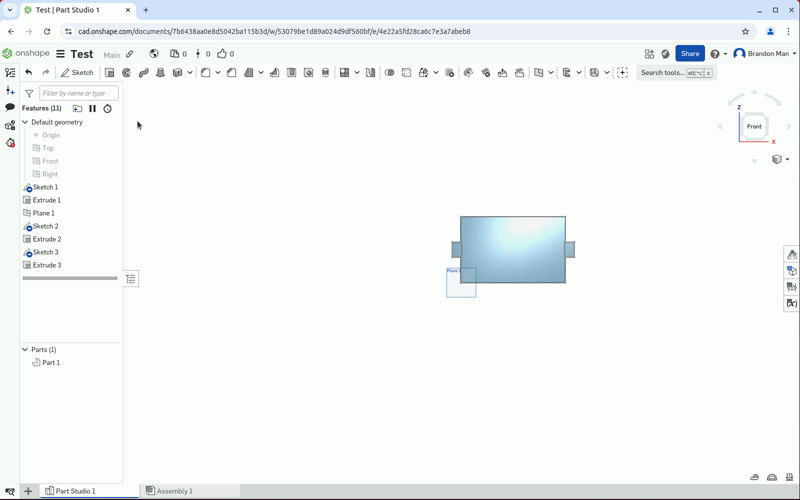
key(shift+h)
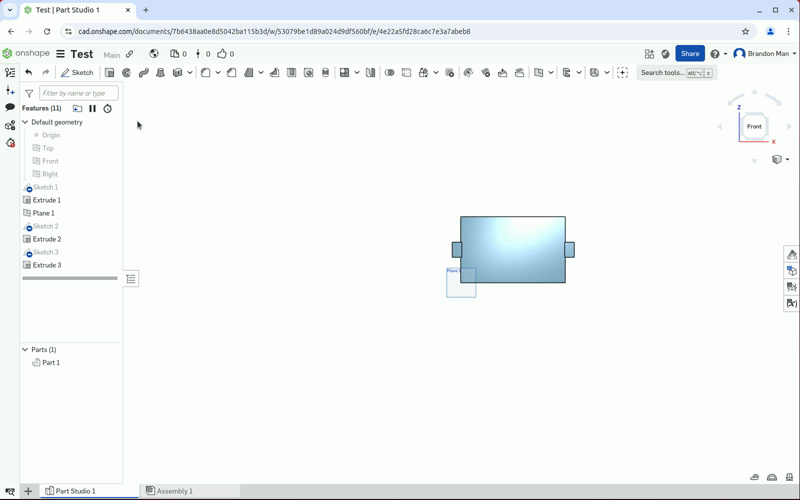
mouse_move(73, 189)
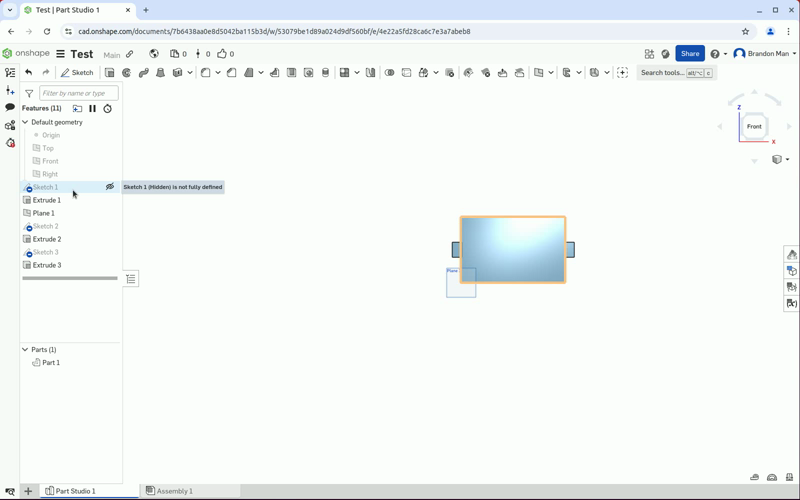
click(73, 189)
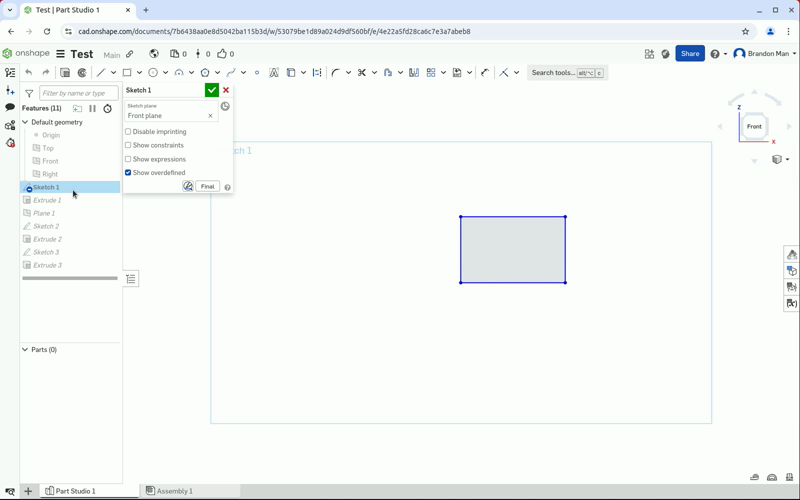
mouse_move(229, 92)
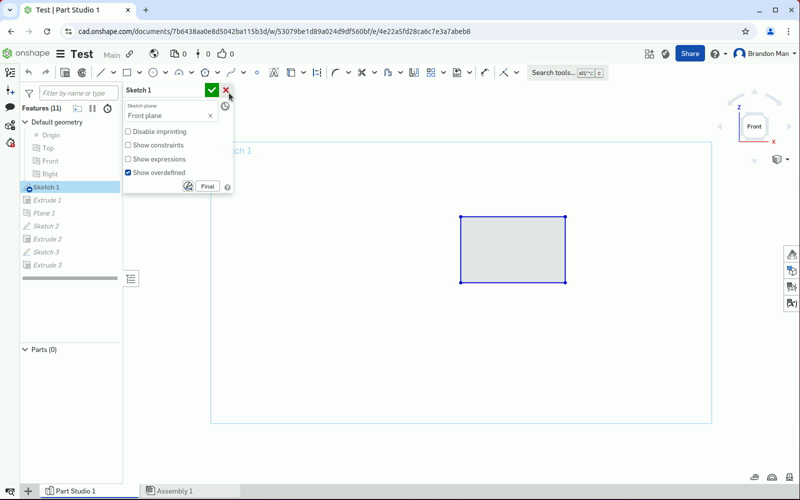
click(229, 92)
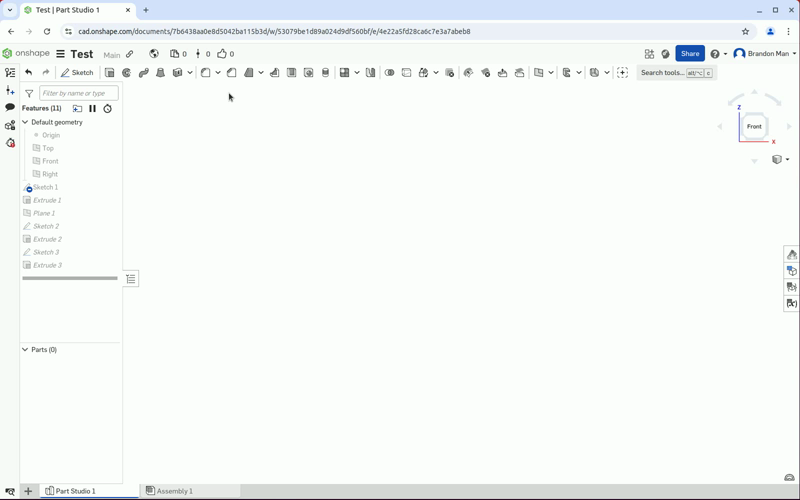
key(shift+s)
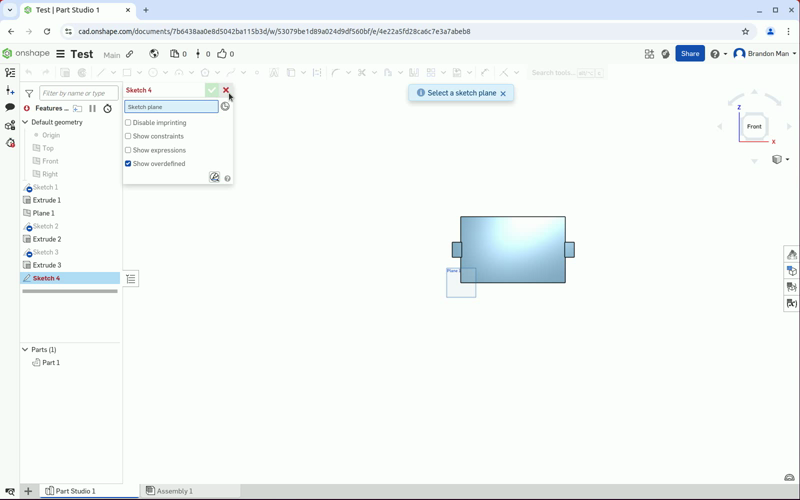
mouse_move(73, 215)
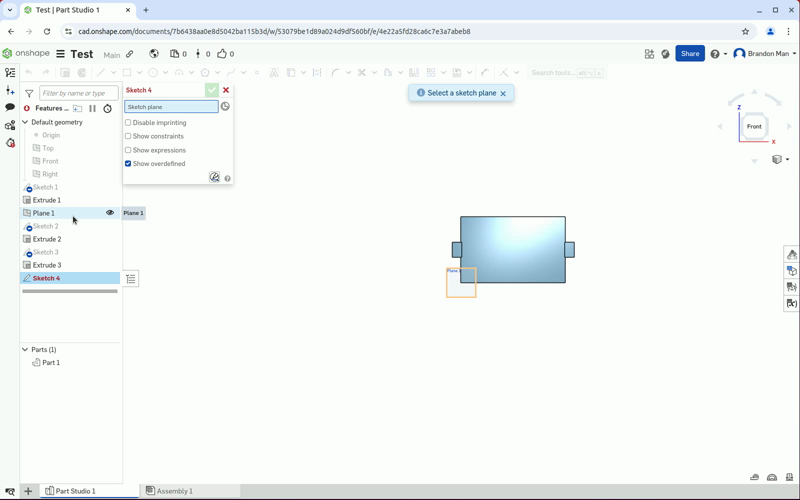
click(73, 215)
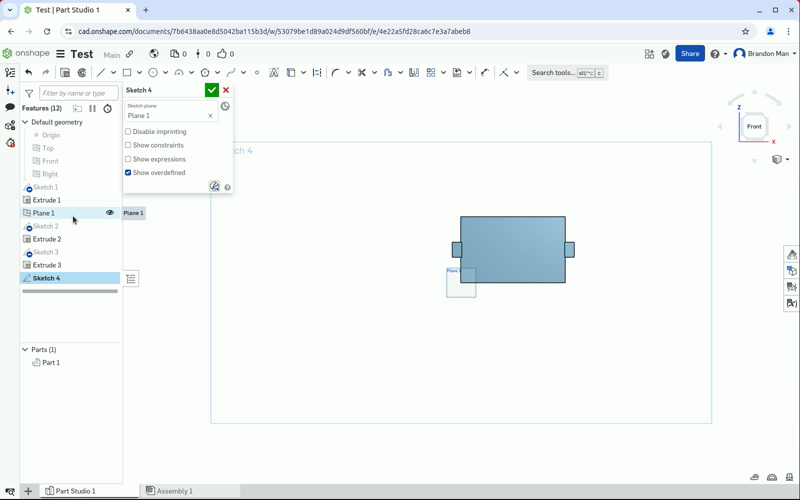
mouse_move(73, 352)
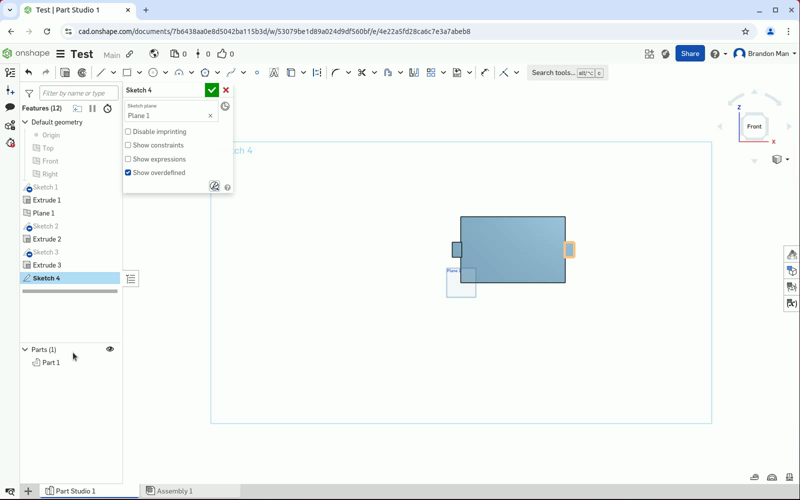
key(y)
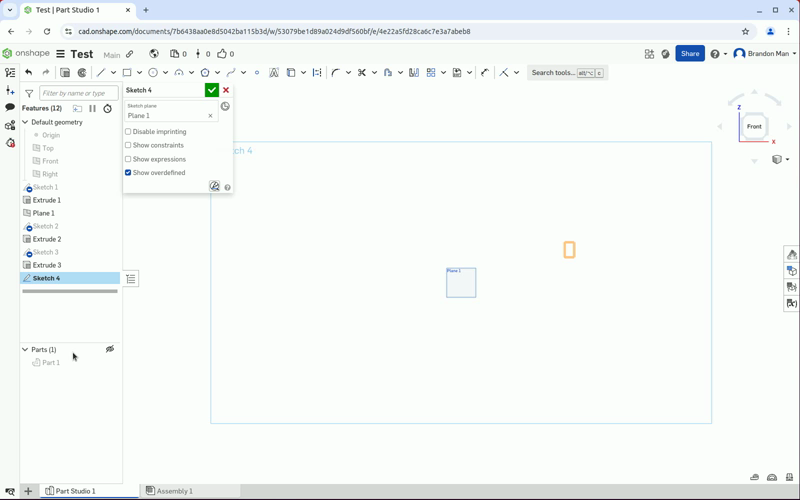
key(l)
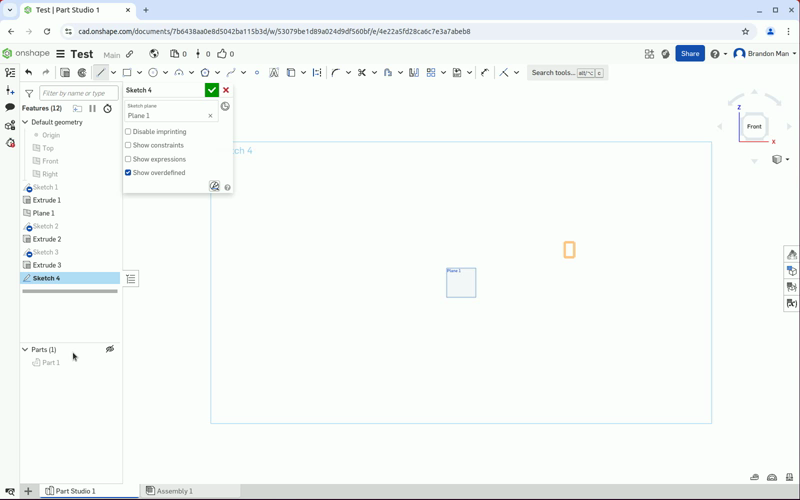
key_down(shift)
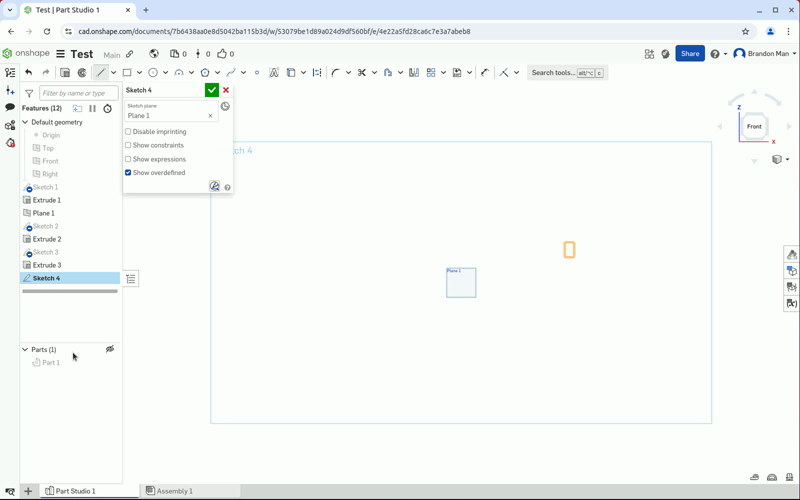
mouse_move(460, 257)
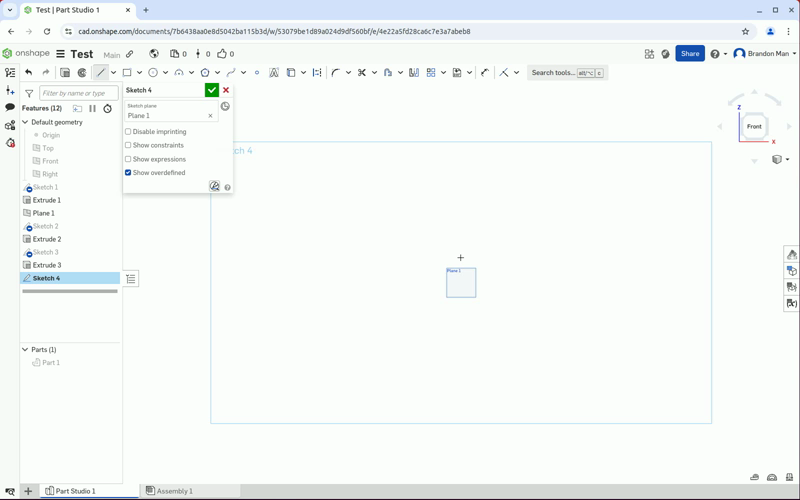
click(460, 257)
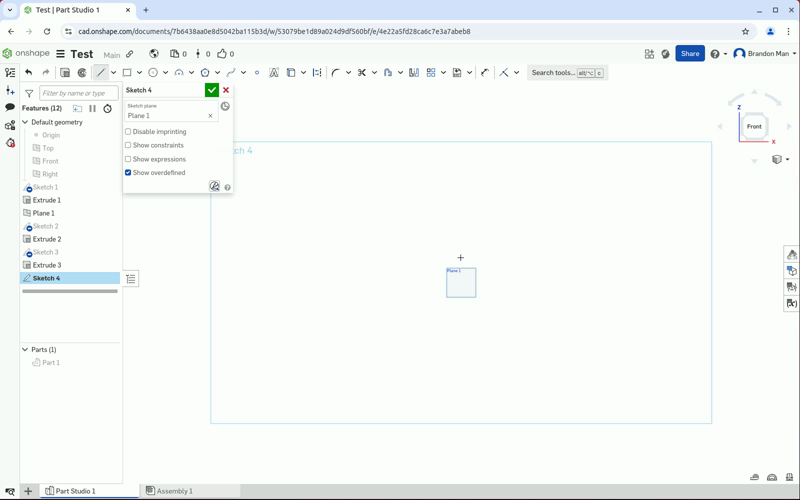
key_up(shift)
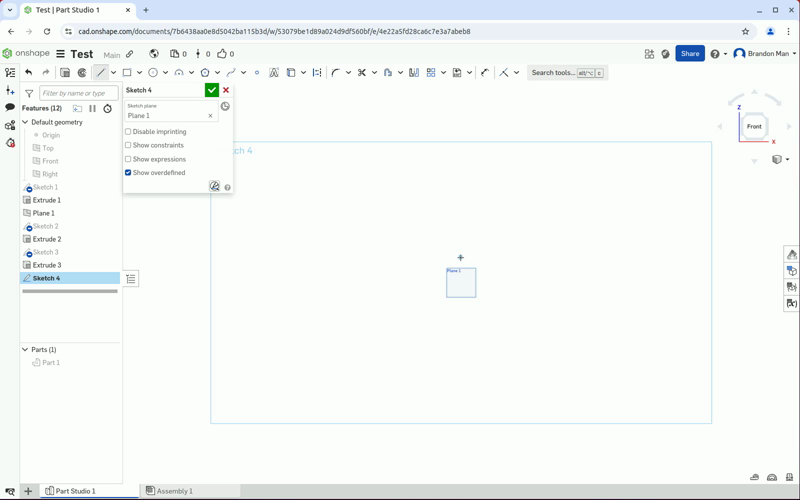
key_down(shift)
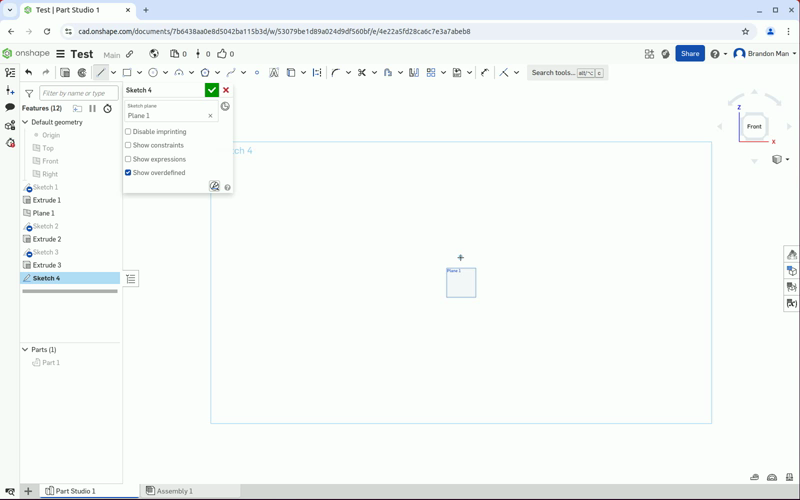
mouse_move(490, 257)
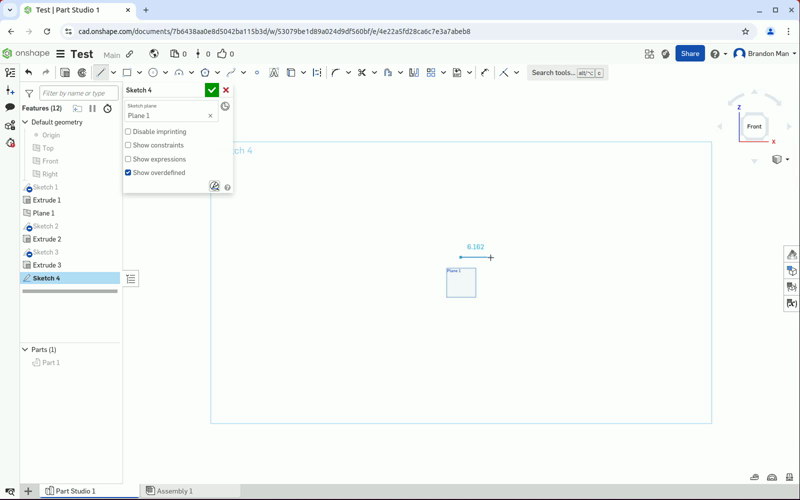
mouse_move(469, 257)
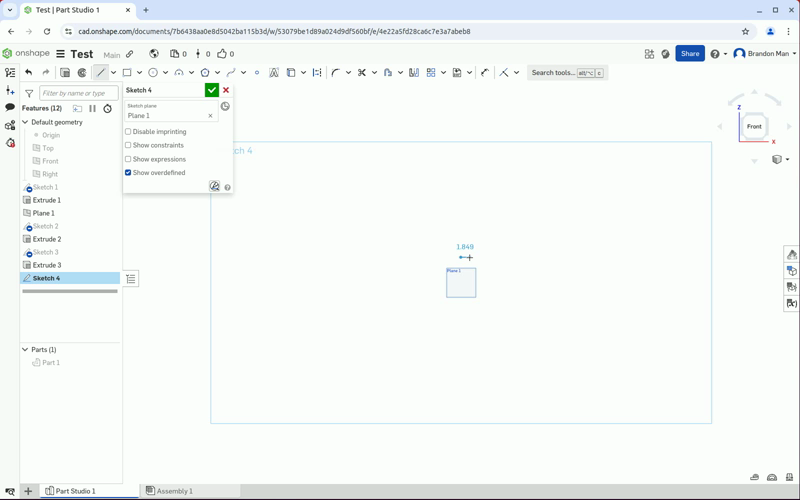
click(469, 257)
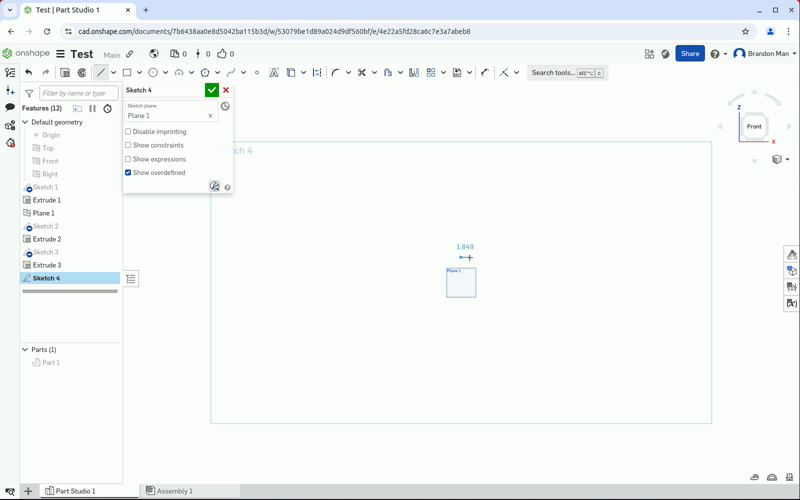
key_up(shift)
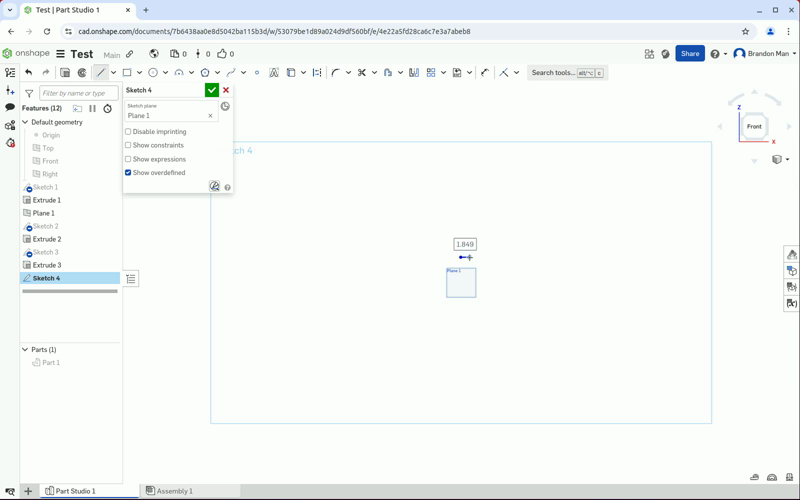
key_down(shift)
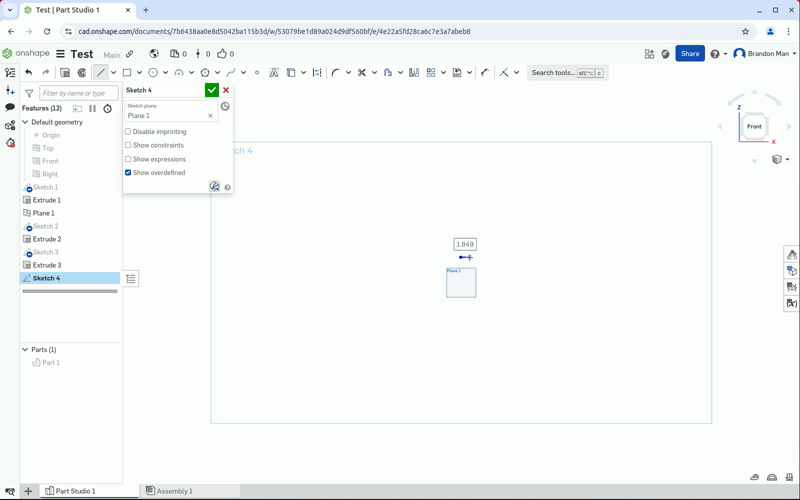
mouse_move(499, 257)
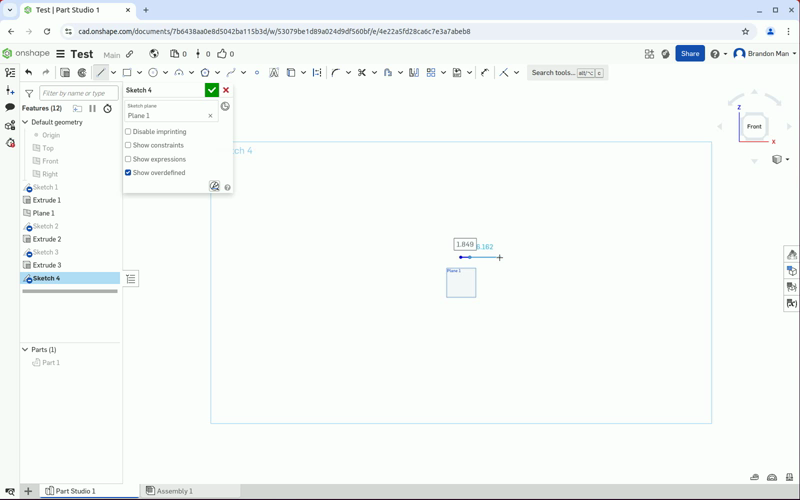
mouse_move(469, 242)
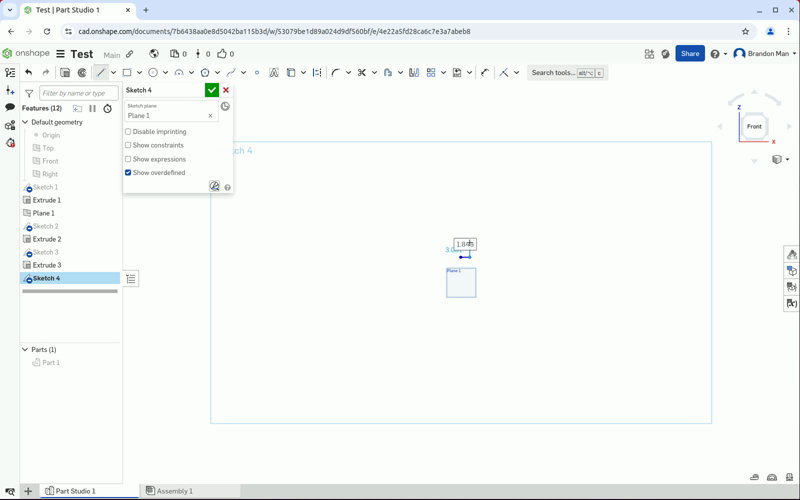
click(469, 242)
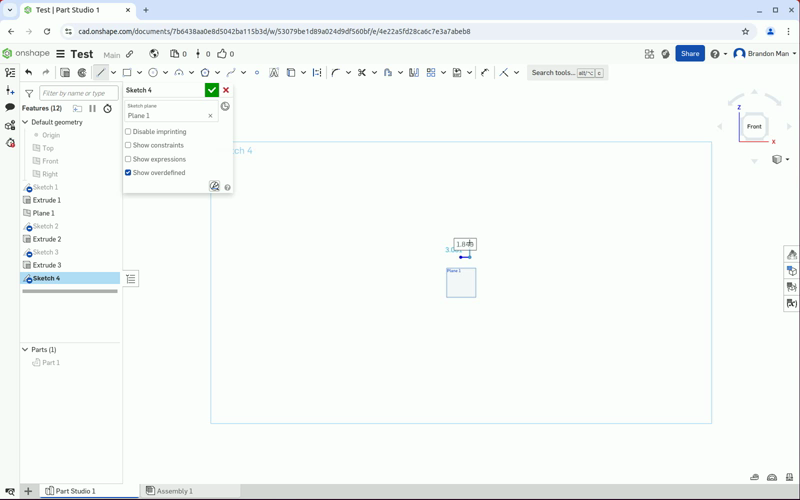
key_up(shift)
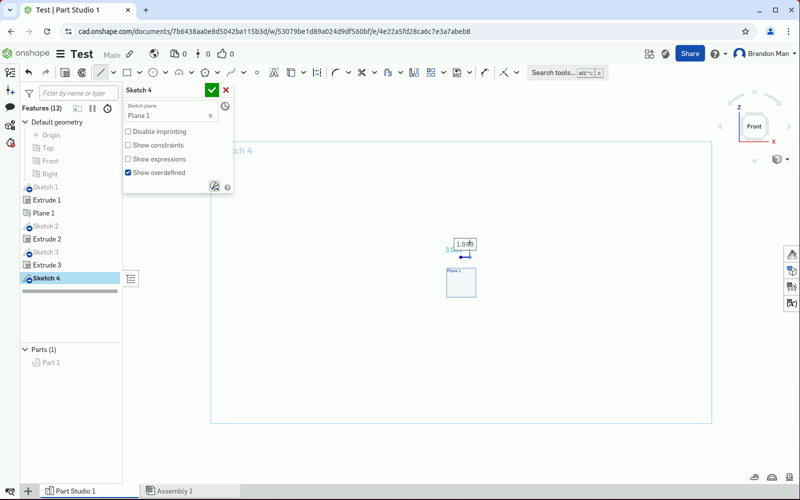
key_down(shift)
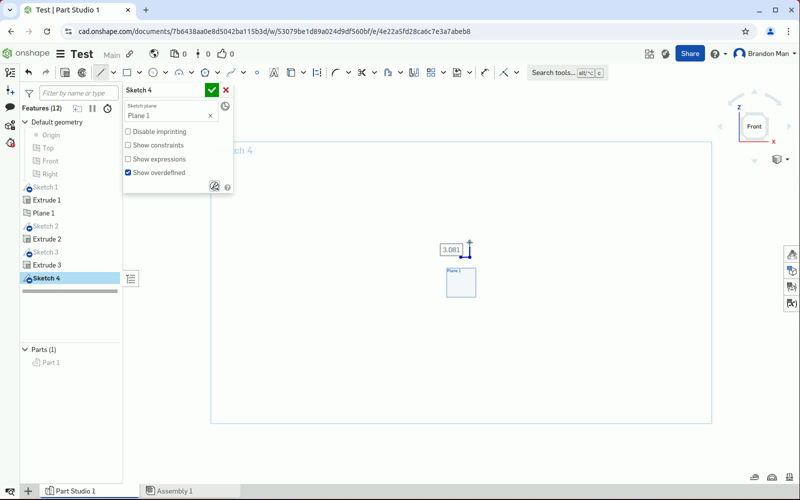
mouse_move(499, 242)
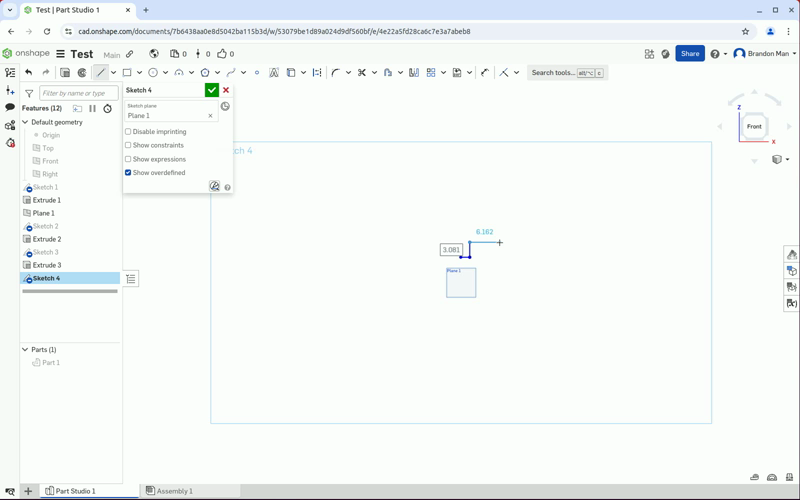
mouse_move(460, 242)
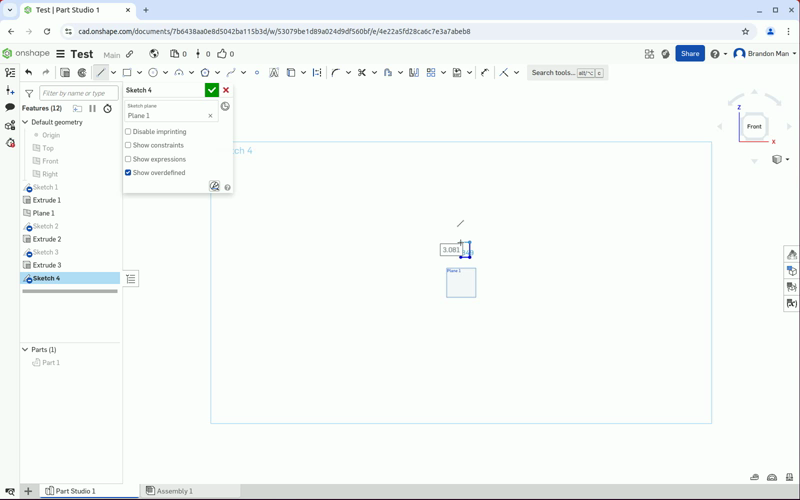
click(460, 242)
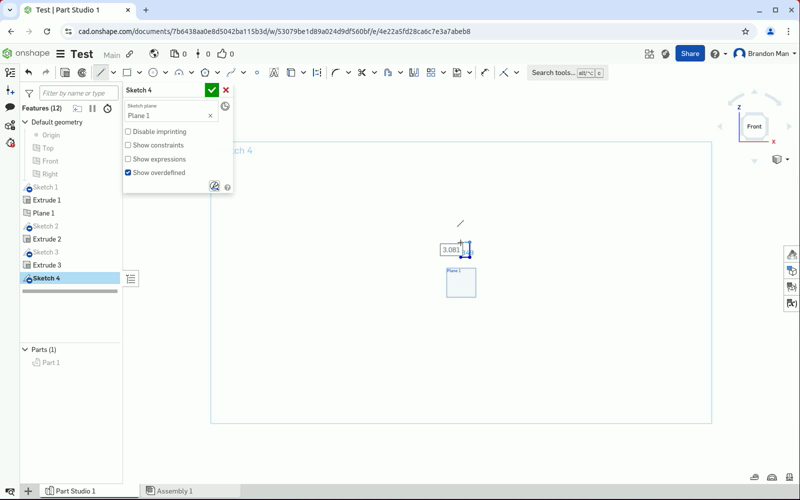
key_up(shift)
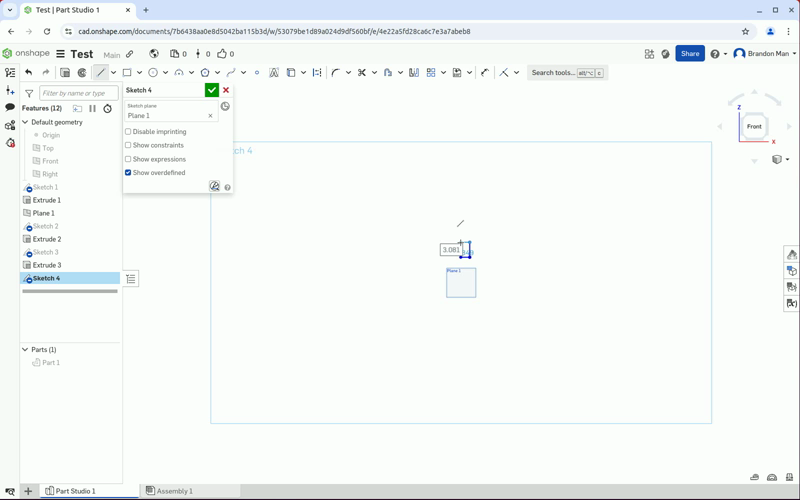
mouse_move(490, 242)
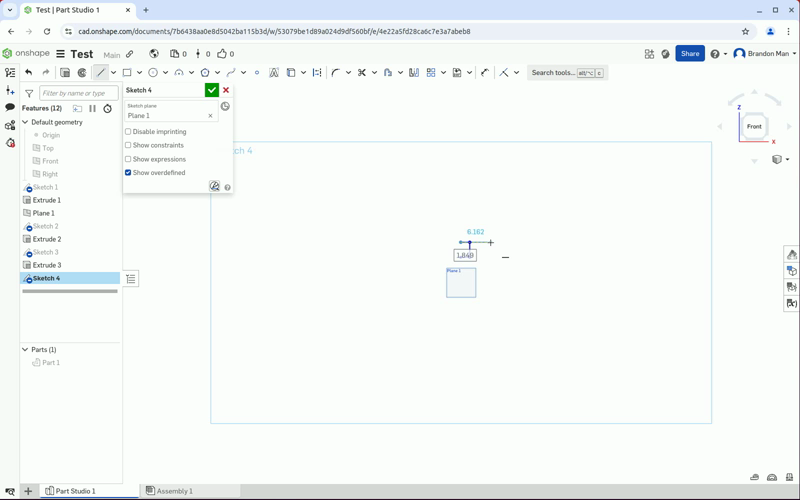
key_down(shift)
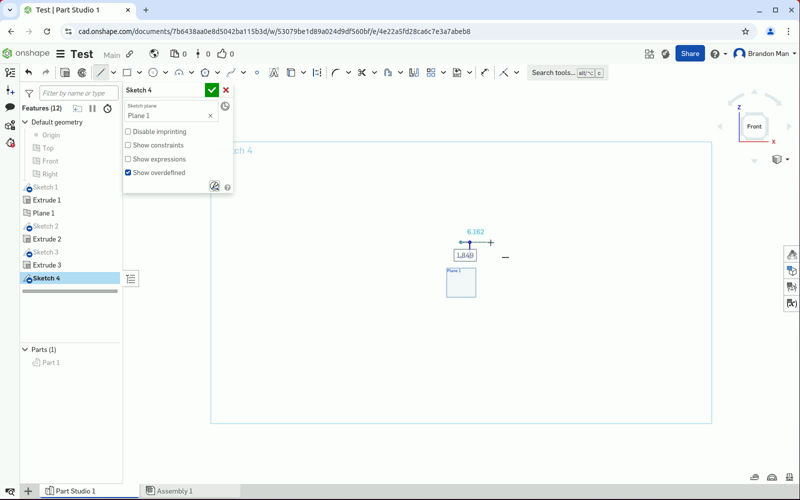
mouse_move(460, 257)
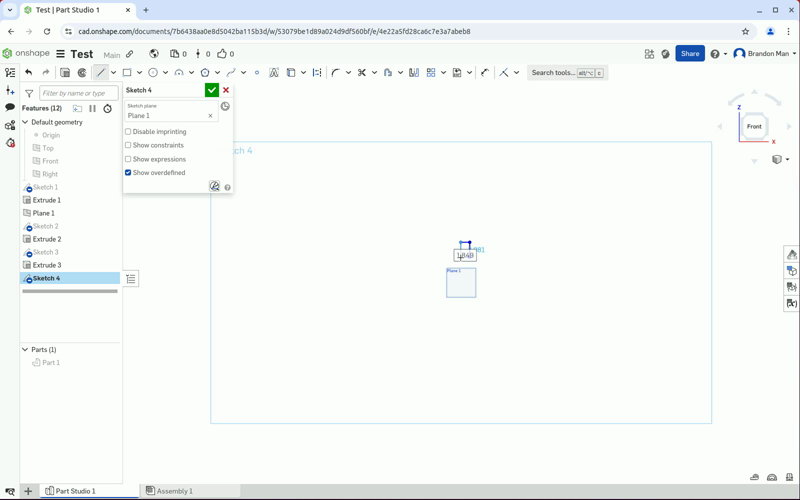
key_up(shift)
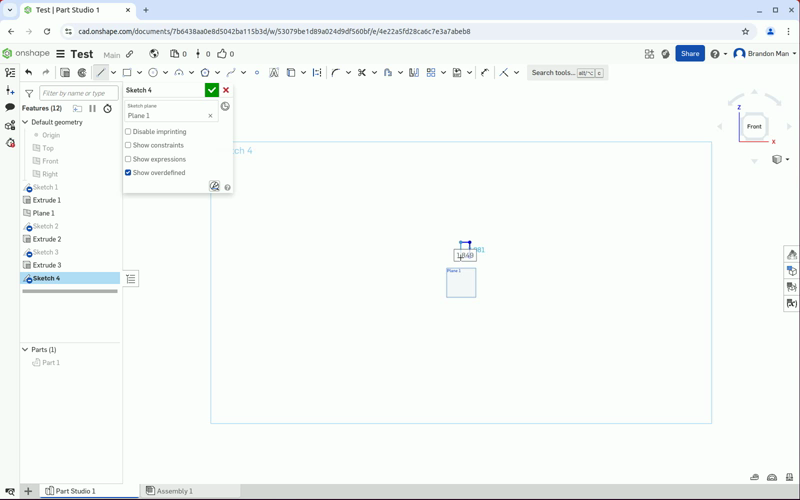
click(460, 257)
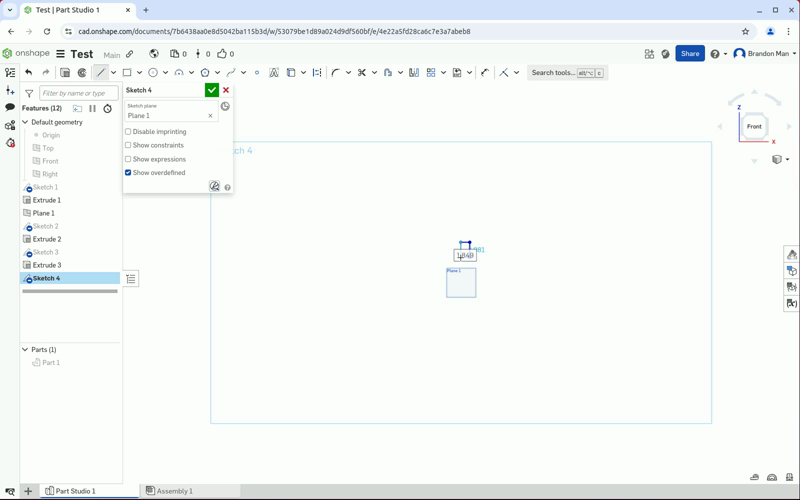
key(esc)
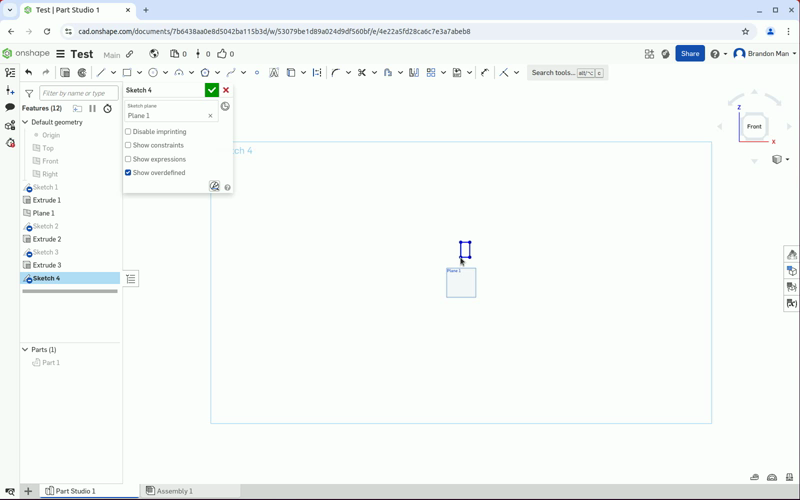
mouse_move(462, 248)
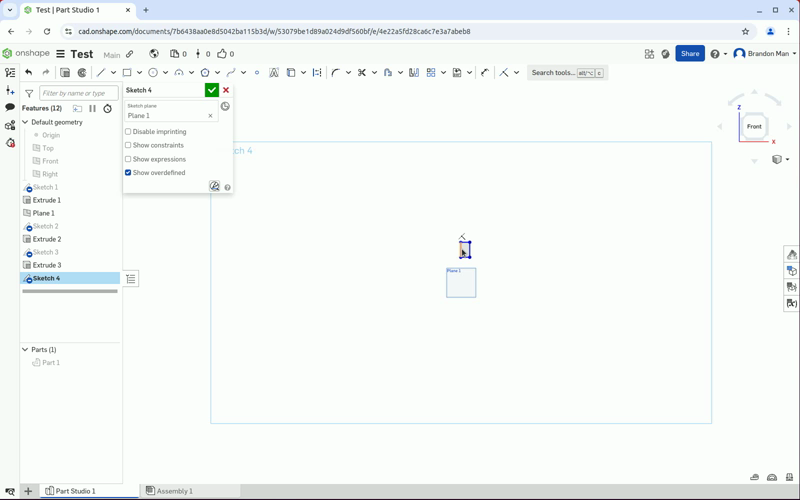
scroll(6)
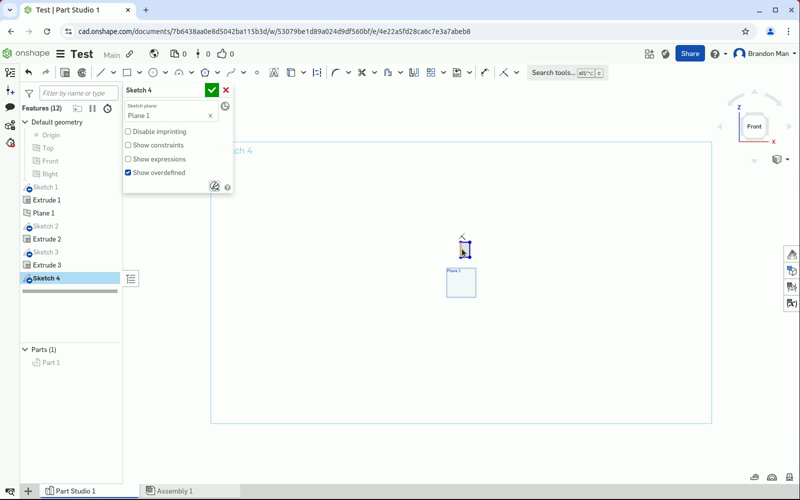
scroll(6)
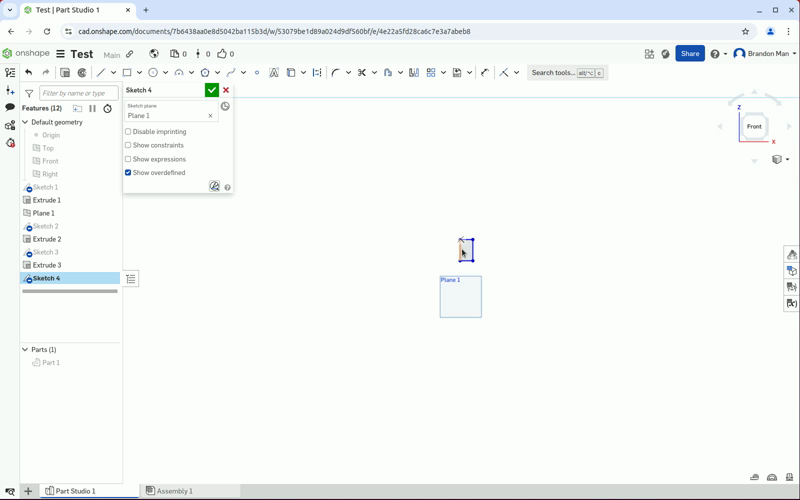
scroll(6)
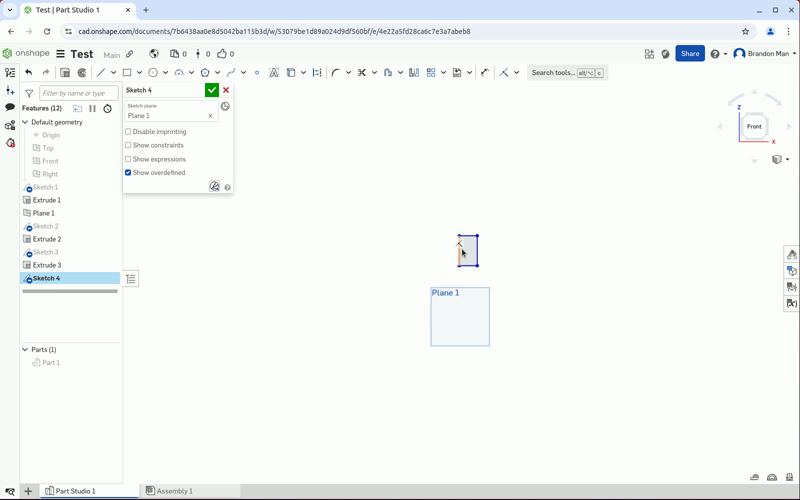
scroll(6)
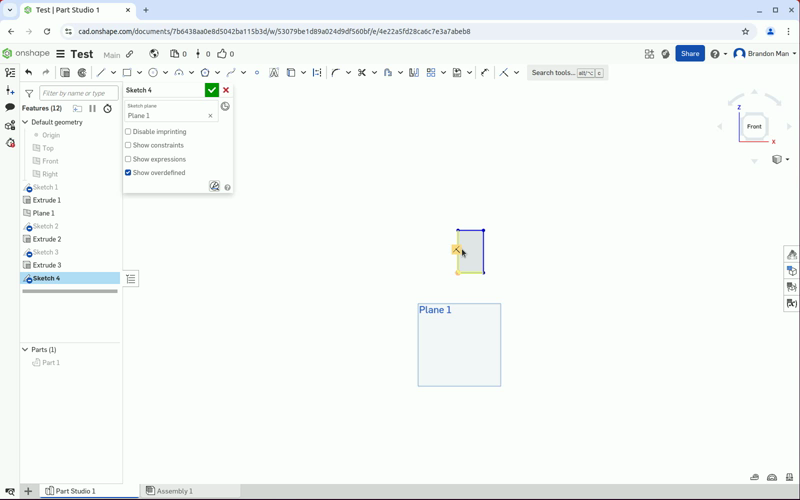
scroll(6)
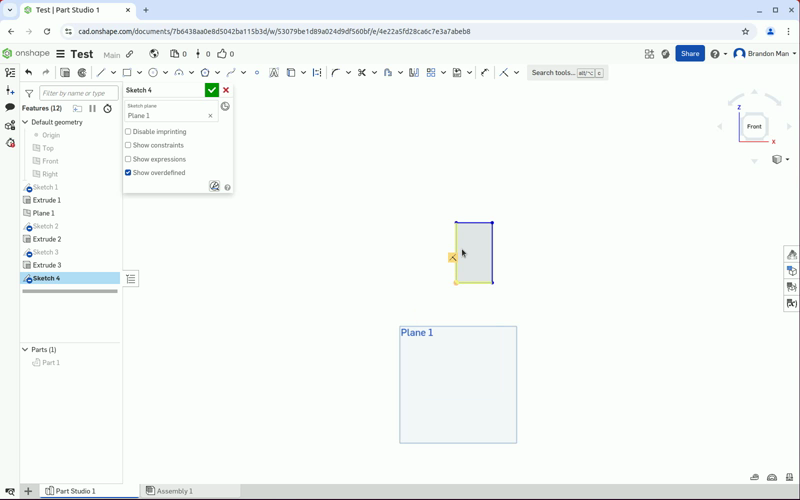
scroll(6)
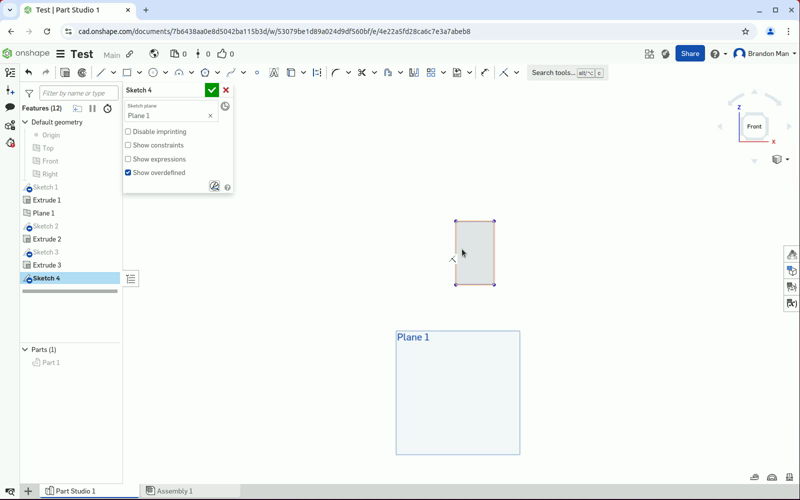
scroll(6)
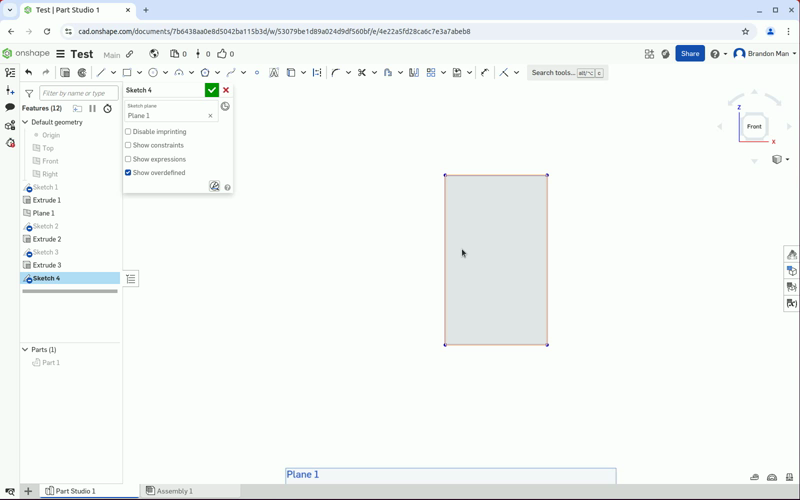
click(462, 248)
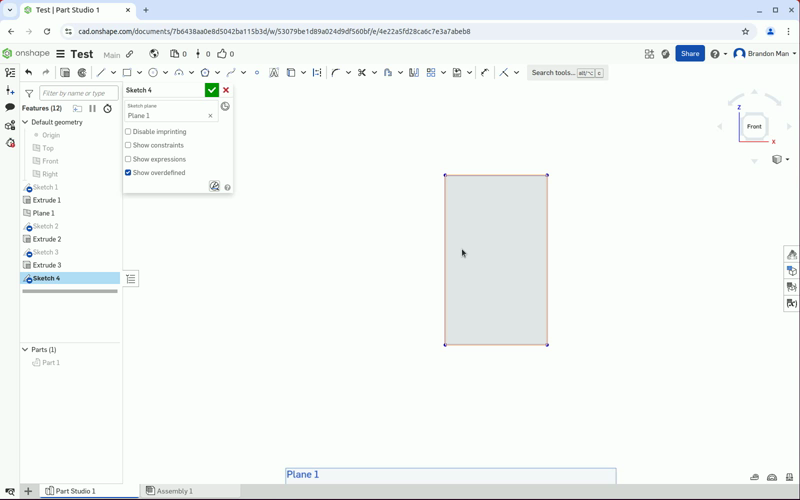
scroll(-6)
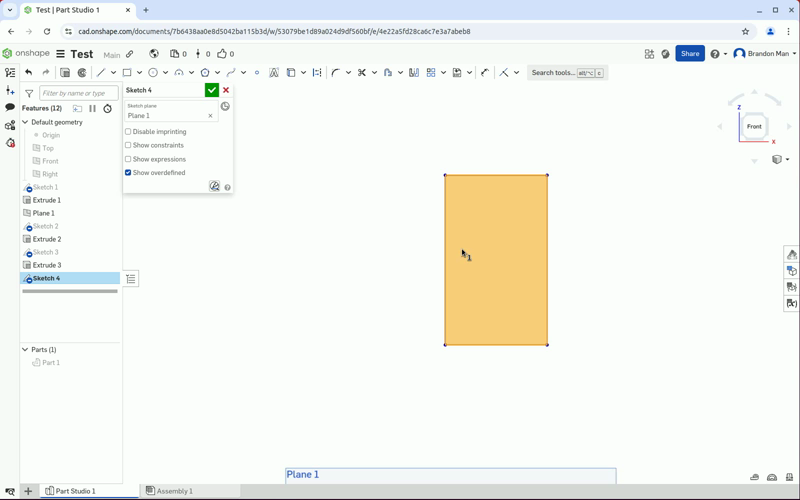
scroll(-6)
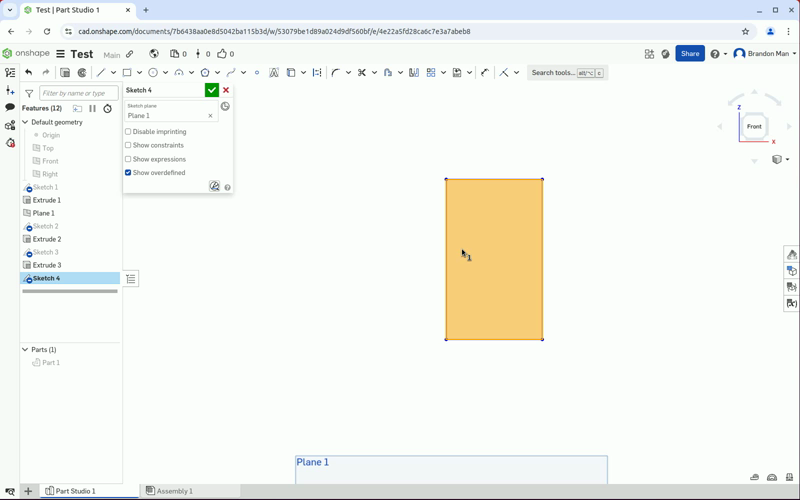
scroll(-6)
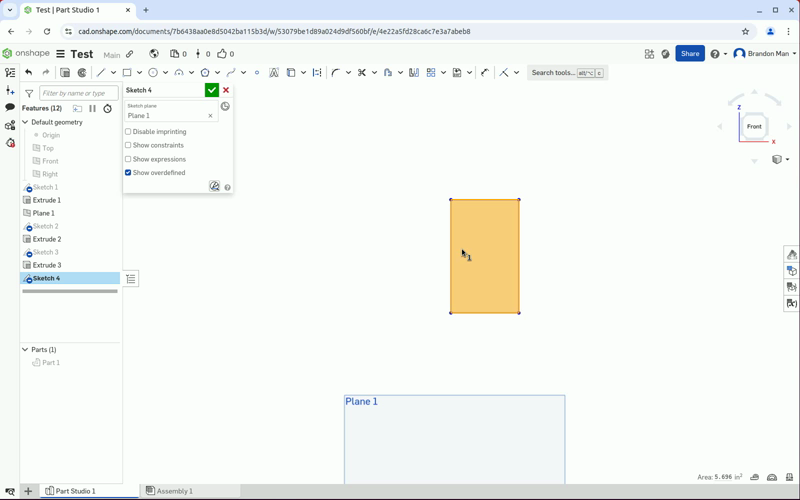
scroll(-6)
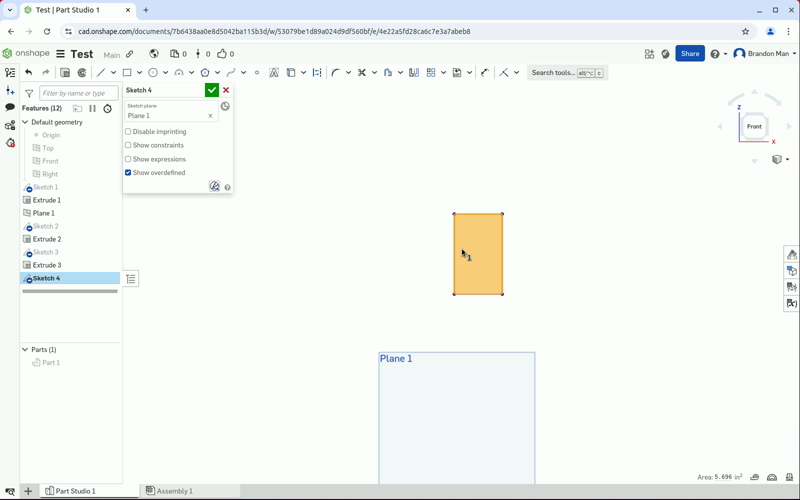
scroll(-6)
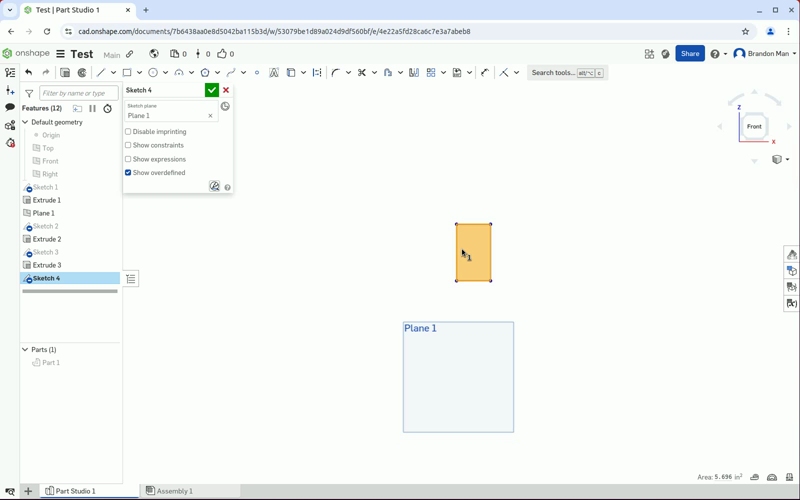
scroll(-6)
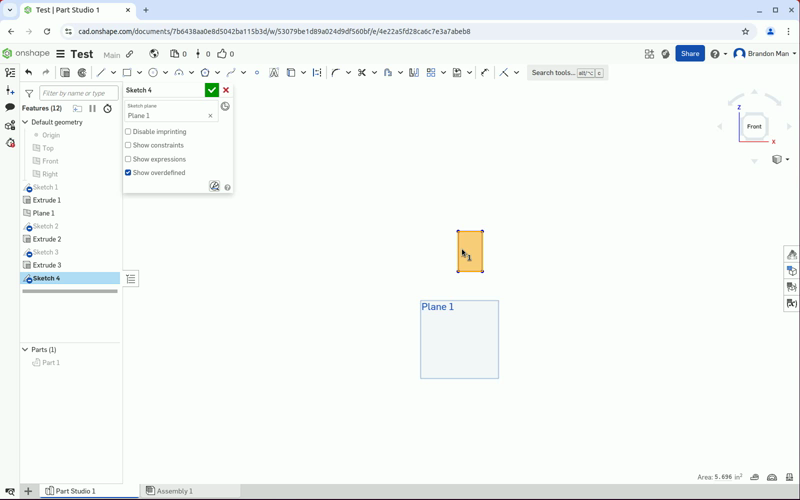
scroll(-6)
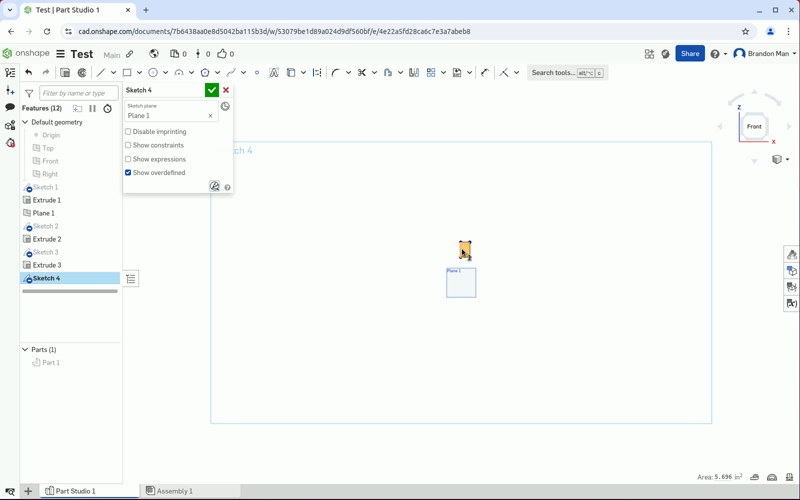
mouse_move(73, 352)
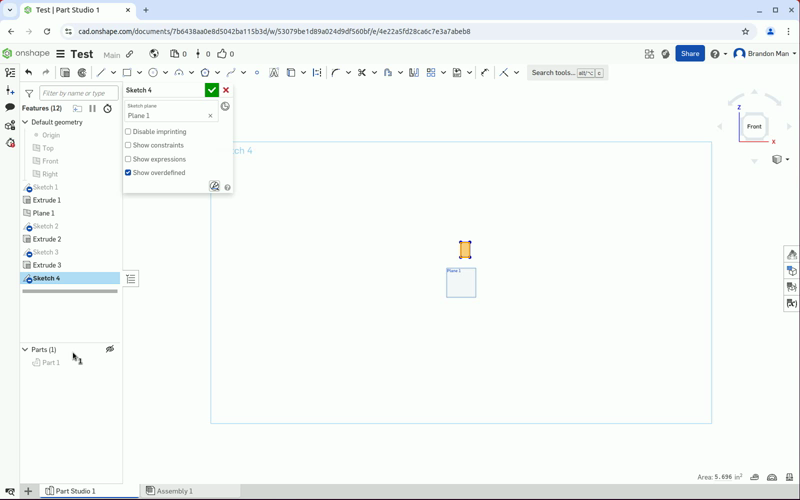
key(shift+y)
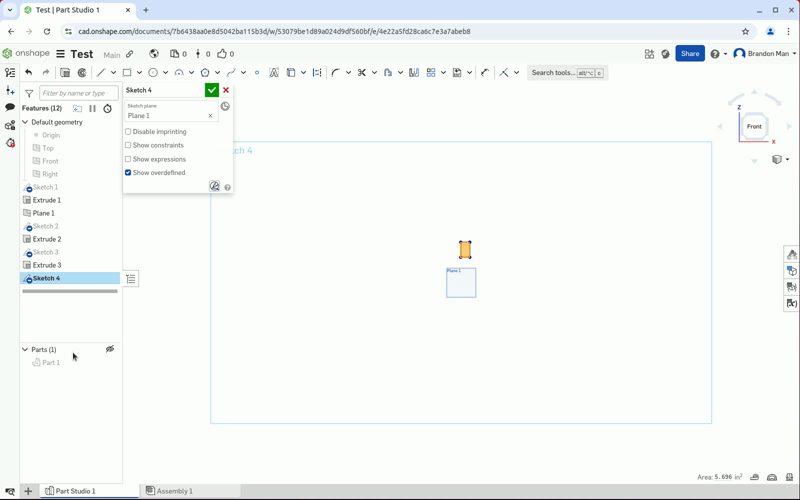
key(shift+e)
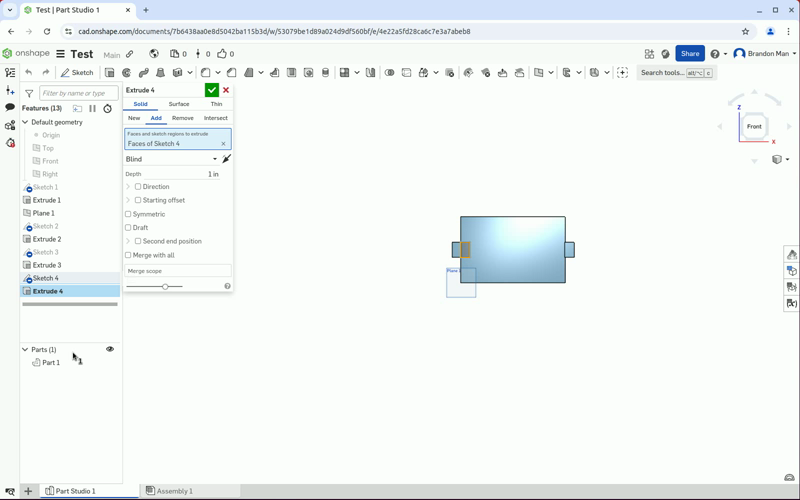
mouse_move(143, 106)
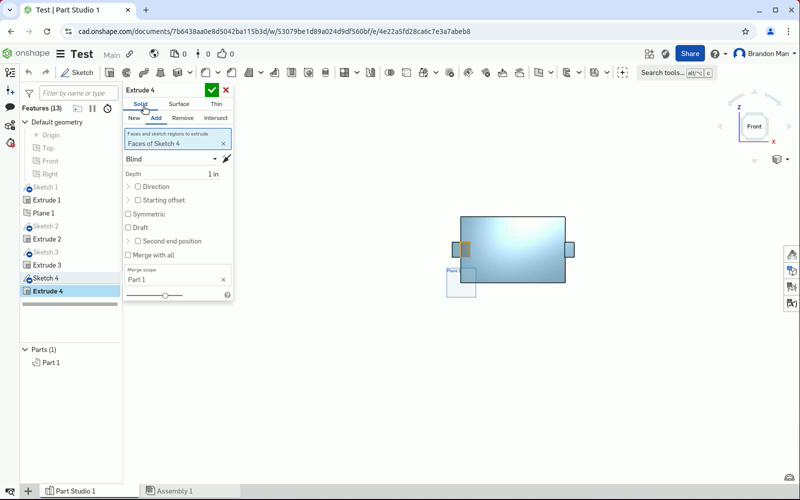
click(143, 106)
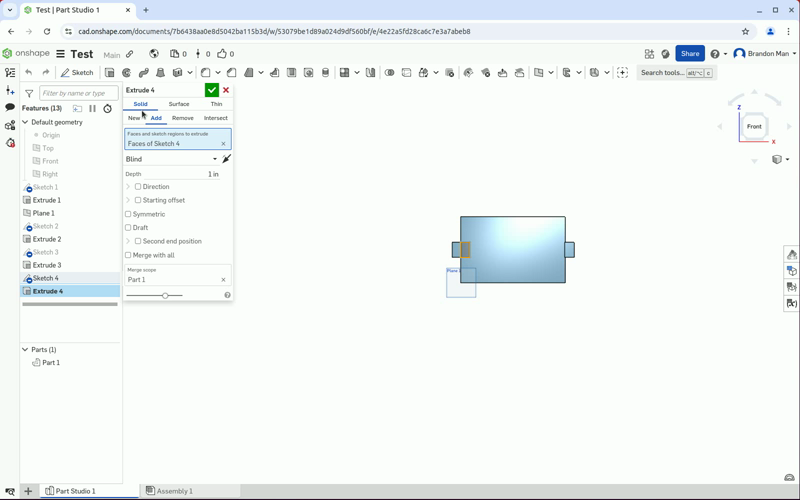
mouse_move(137, 120)
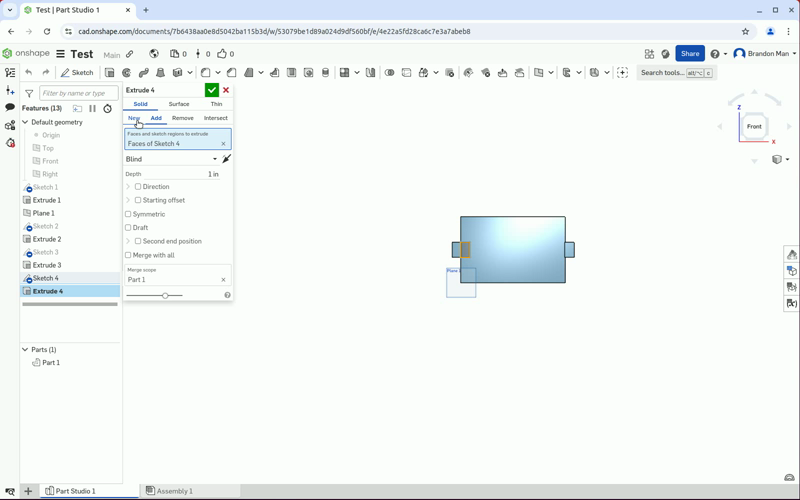
click(137, 120)
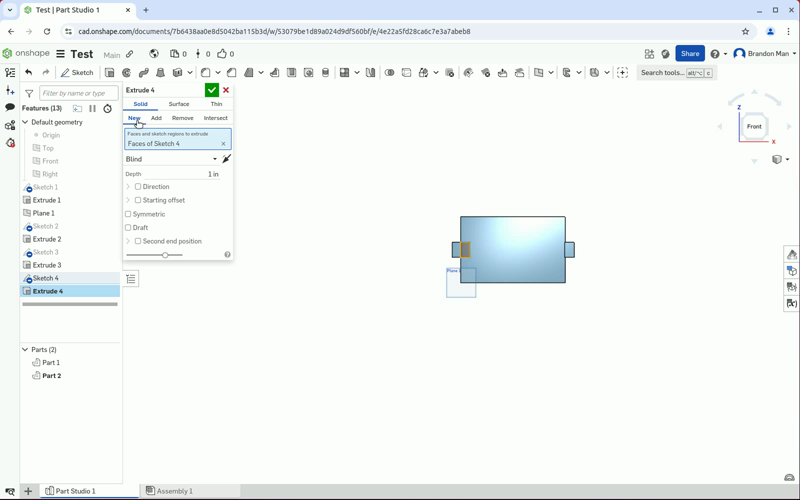
key(tab, 4)
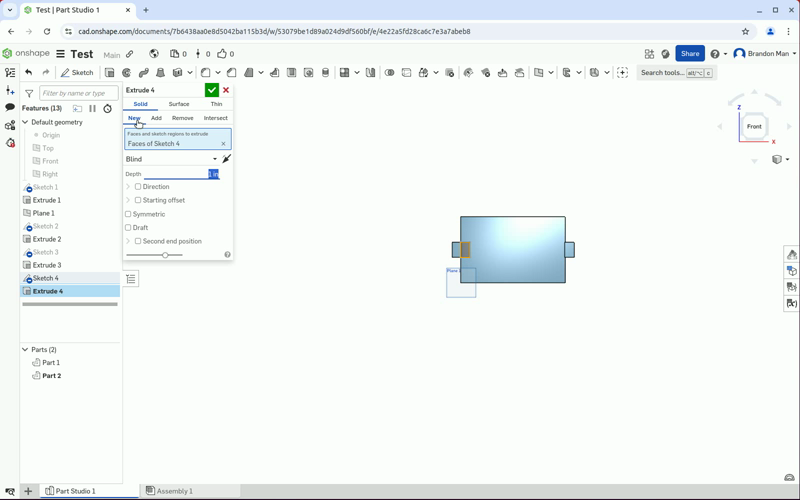
text(-1.685)
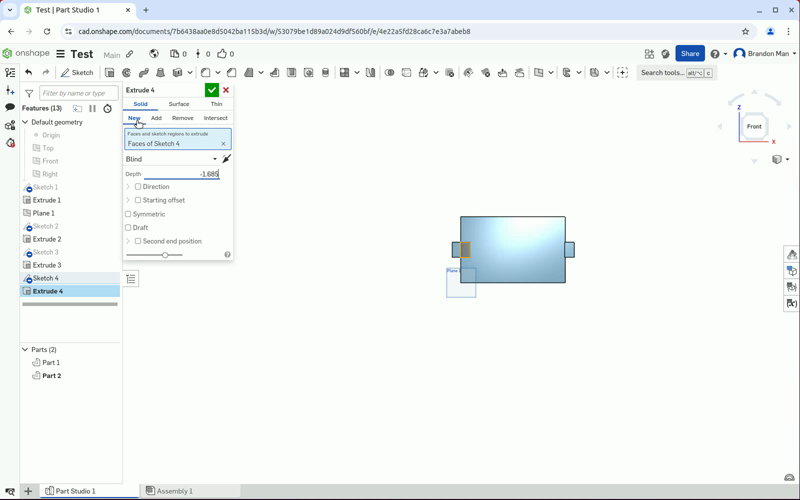
key(enter)
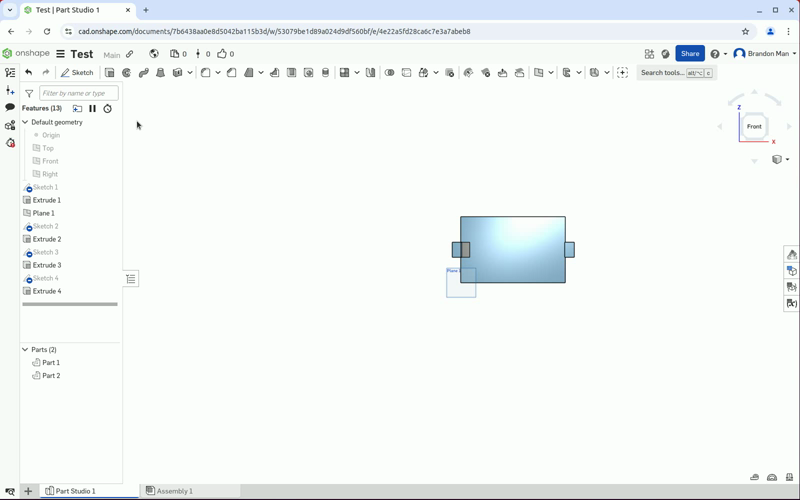
key(shift+h)
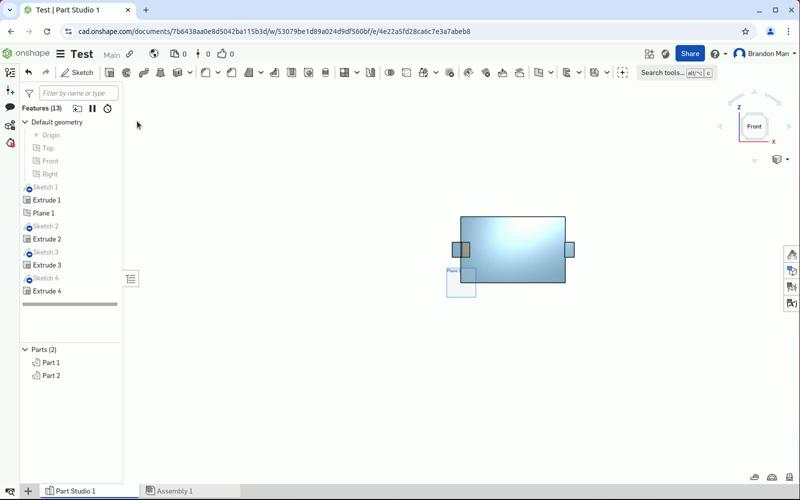
key(shift+h)
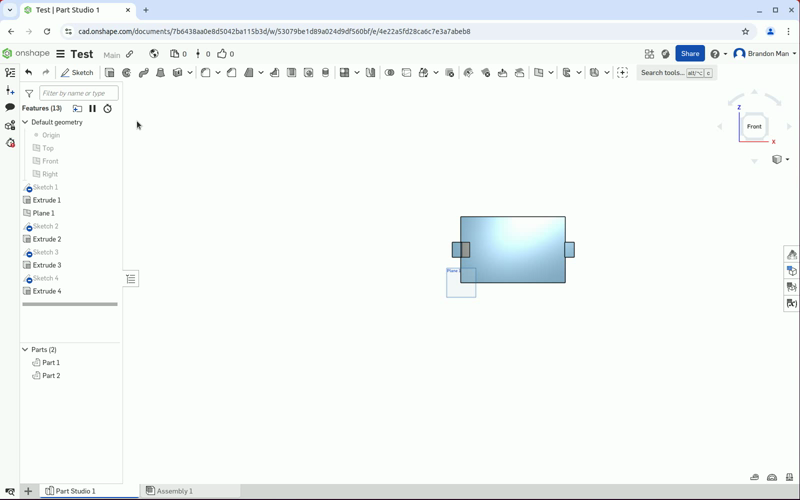
mouse_move(73, 189)
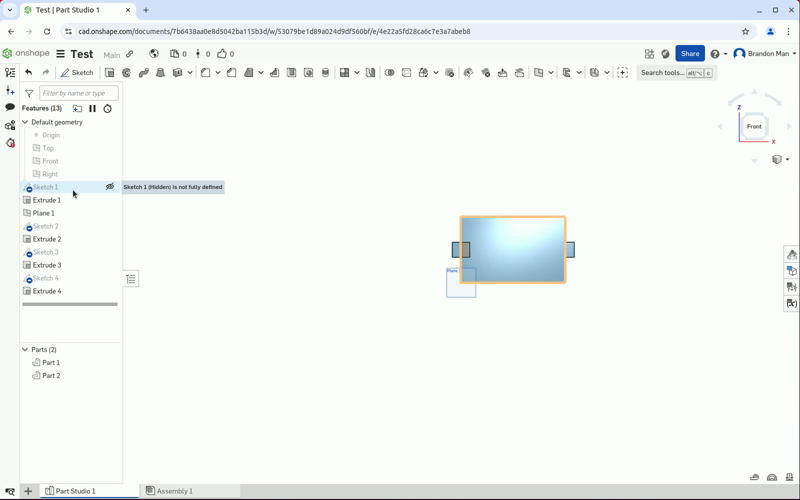
click(73, 189)
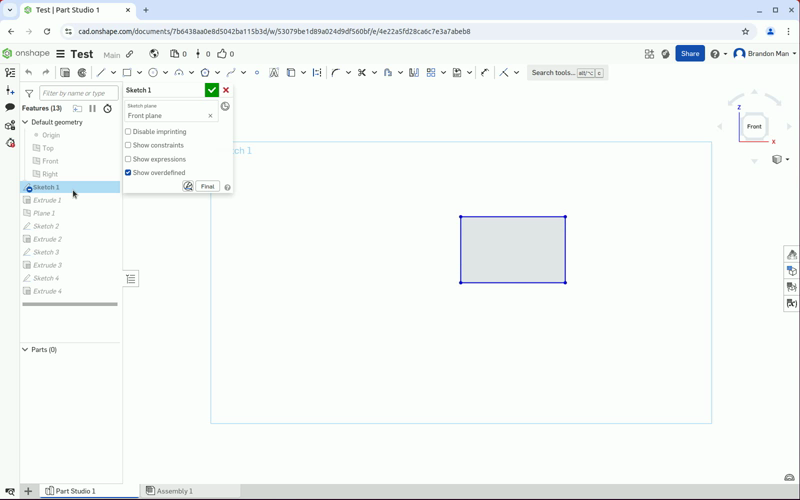
mouse_move(229, 92)
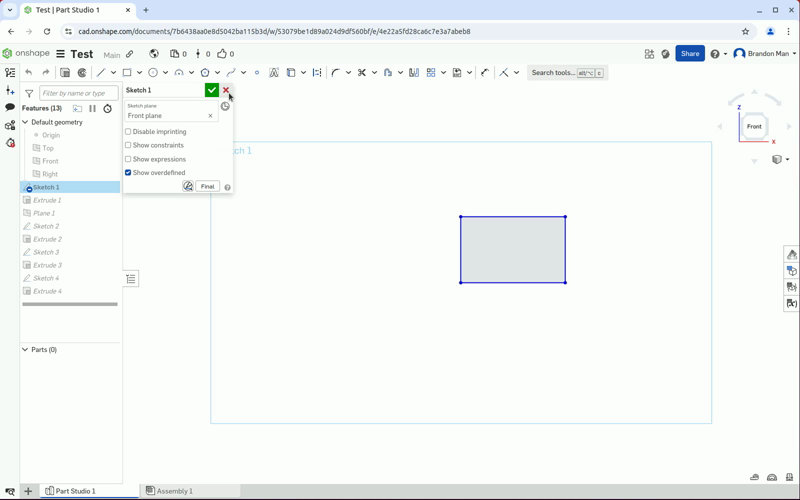
click(229, 92)
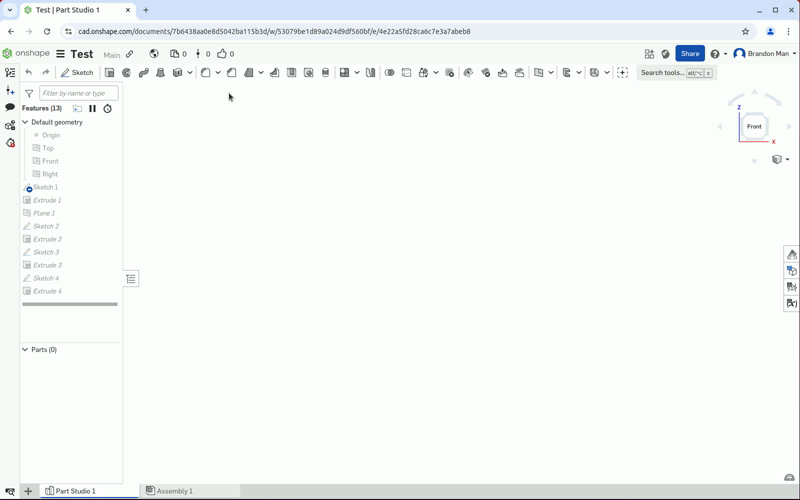
key(shift+s)
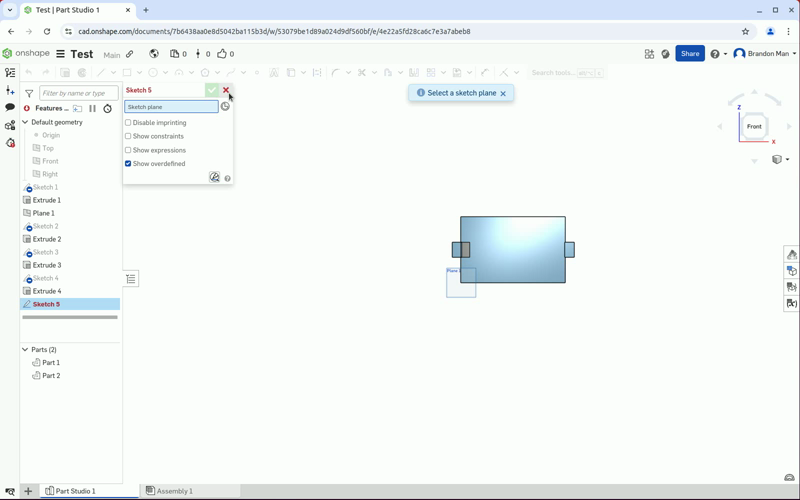
mouse_move(73, 215)
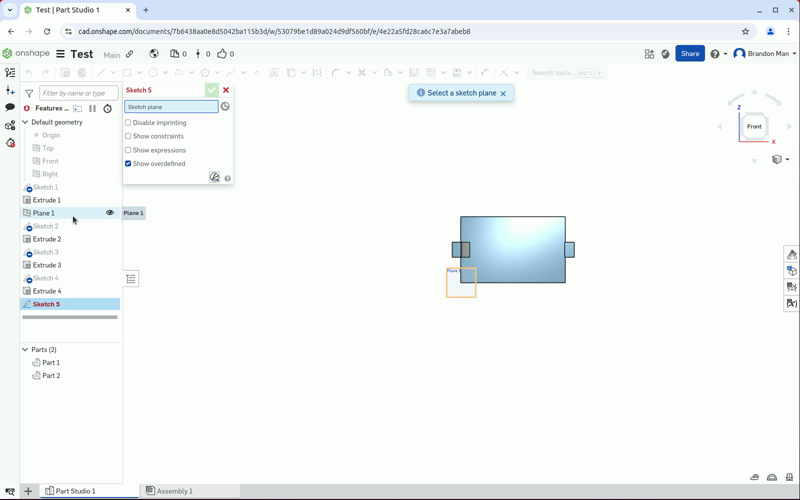
click(73, 215)
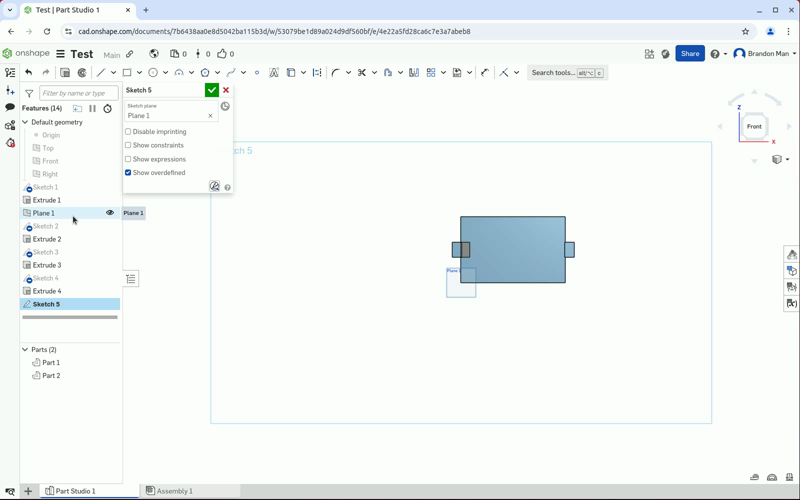
mouse_move(73, 352)
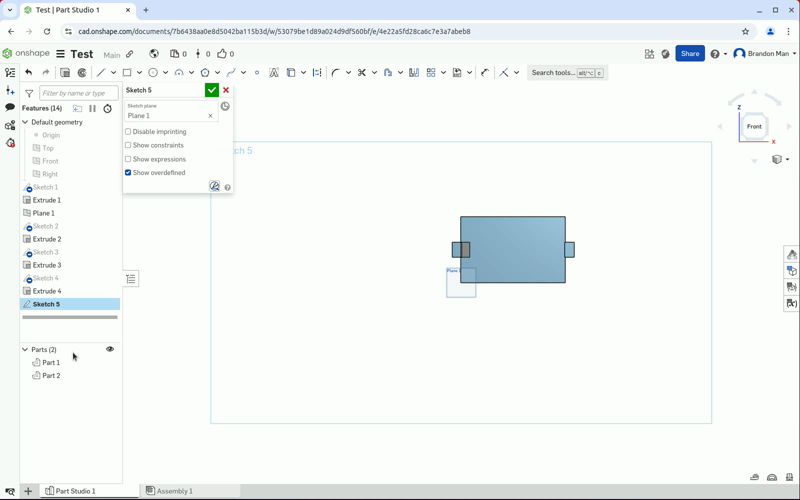
key(y)
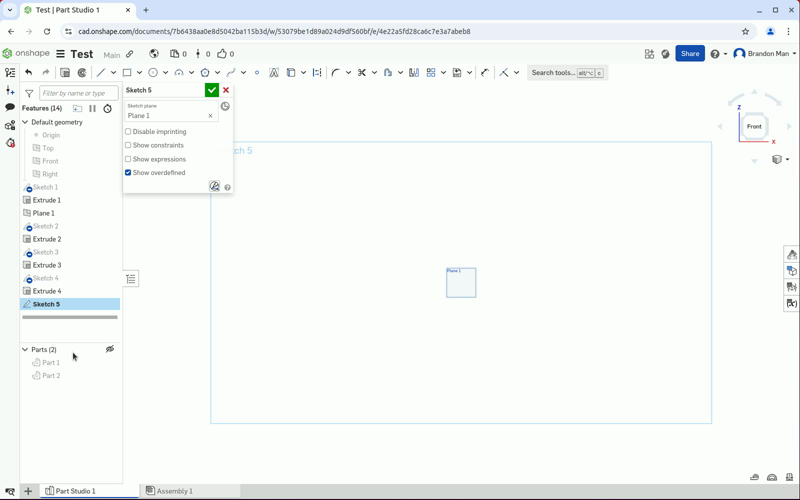
key(l)
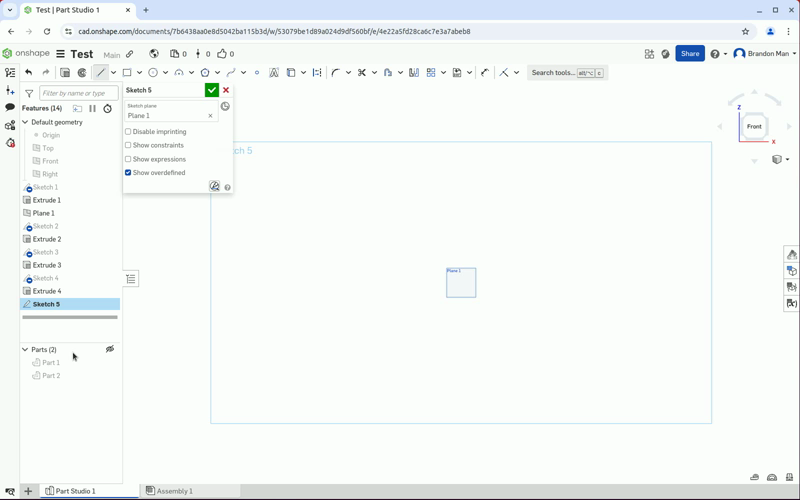
key_down(shift)
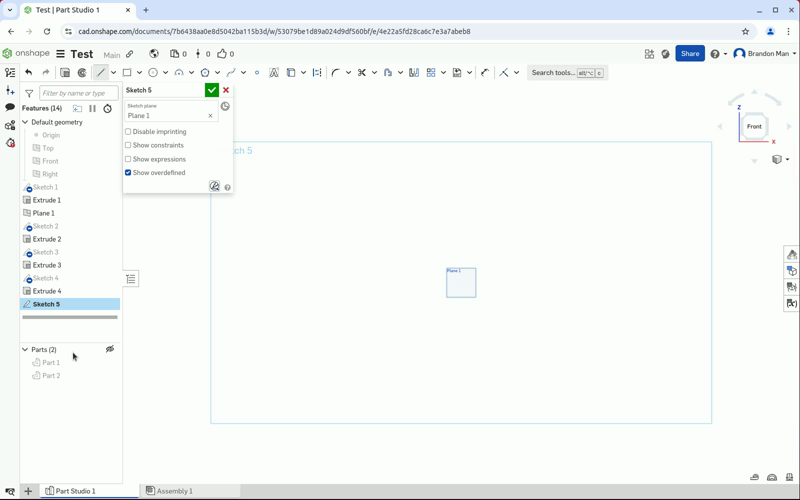
mouse_move(555, 257)
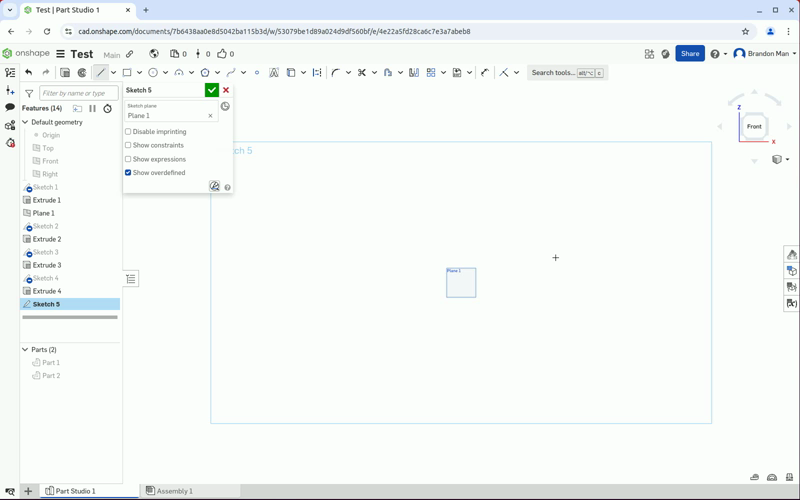
click(555, 257)
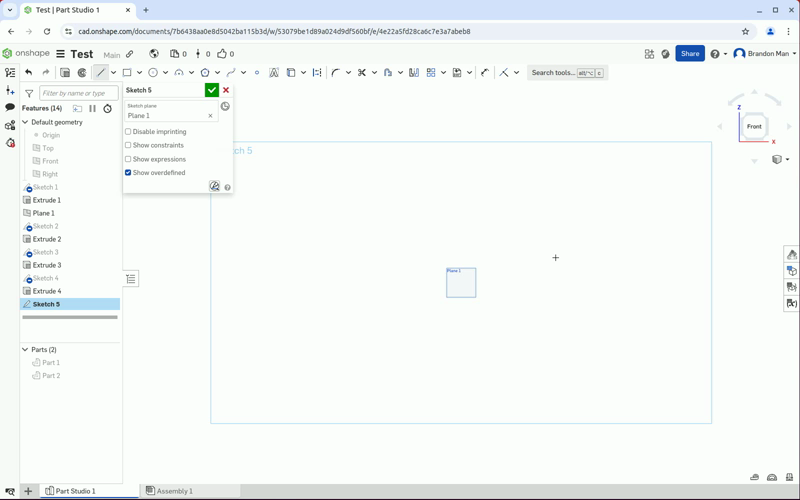
key_up(shift)
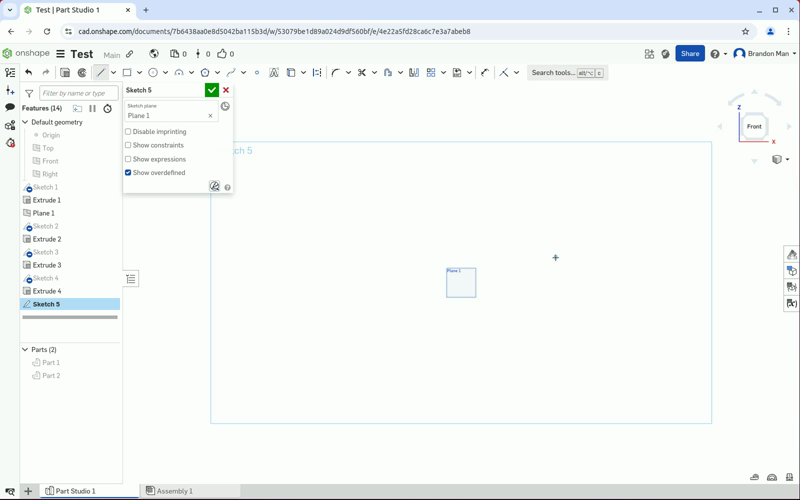
key_down(shift)
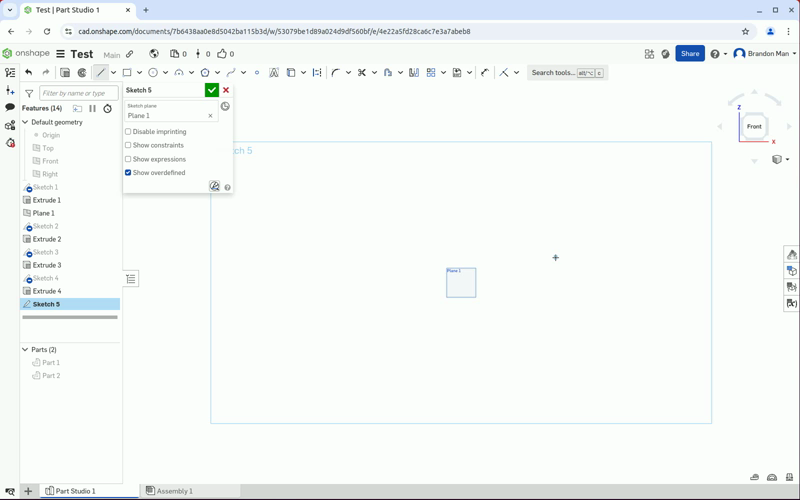
mouse_move(585, 257)
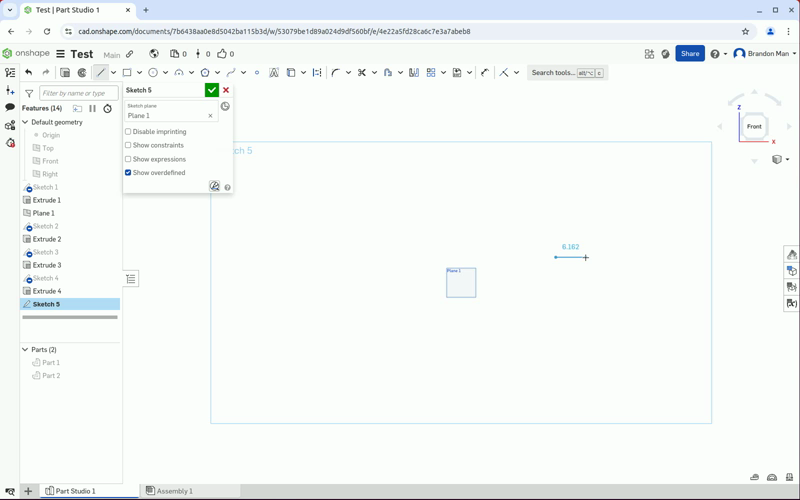
mouse_move(564, 257)
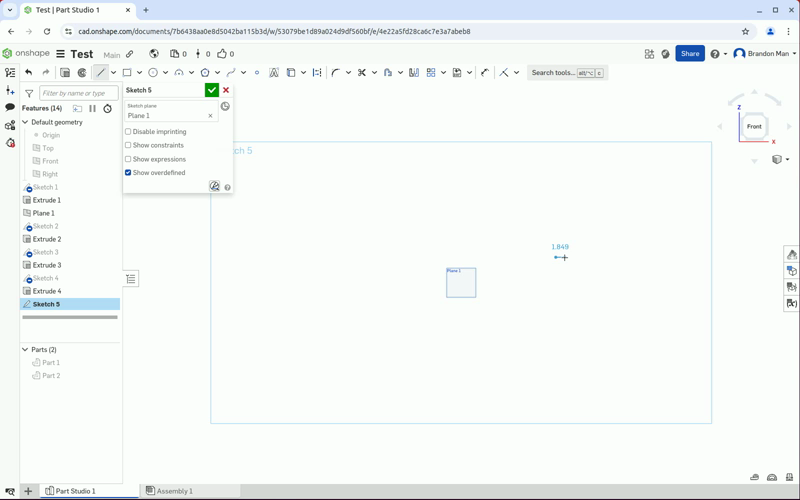
click(564, 257)
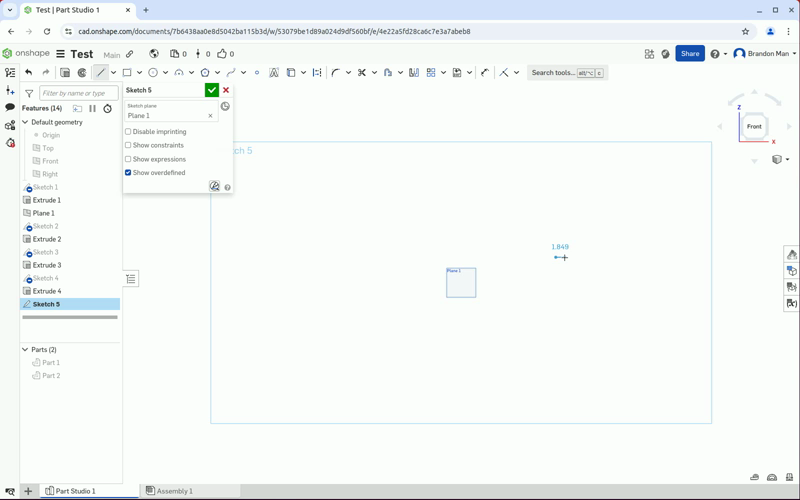
key_up(shift)
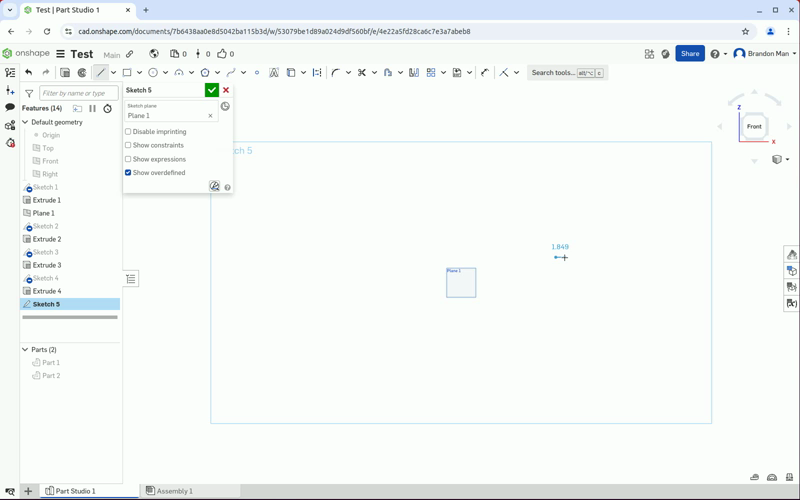
key_down(shift)
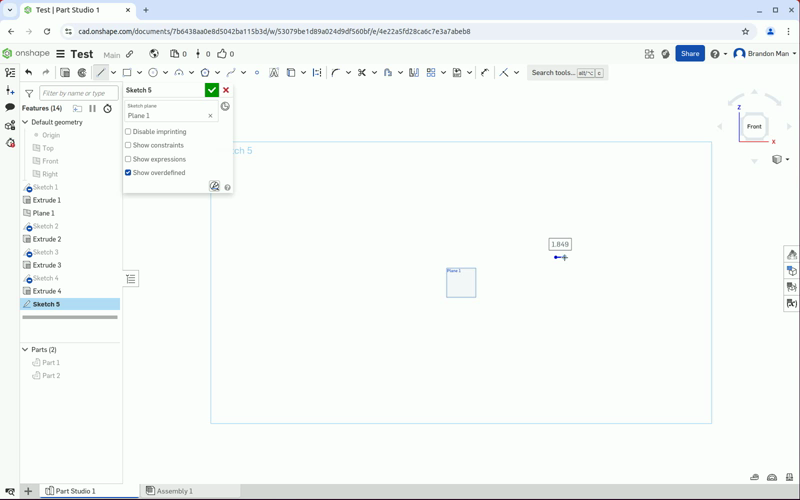
mouse_move(589, 257)
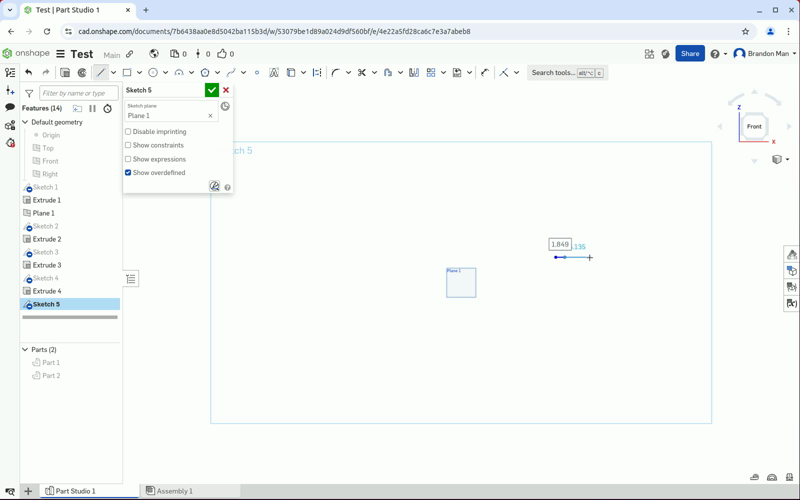
mouse_move(564, 242)
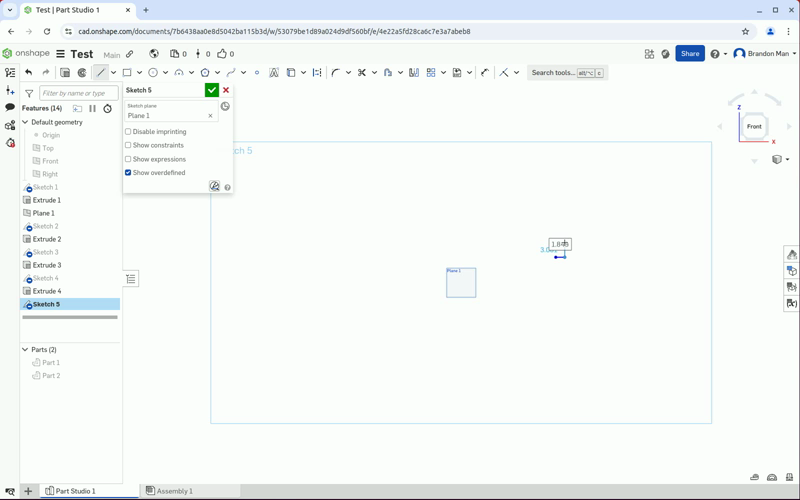
click(564, 242)
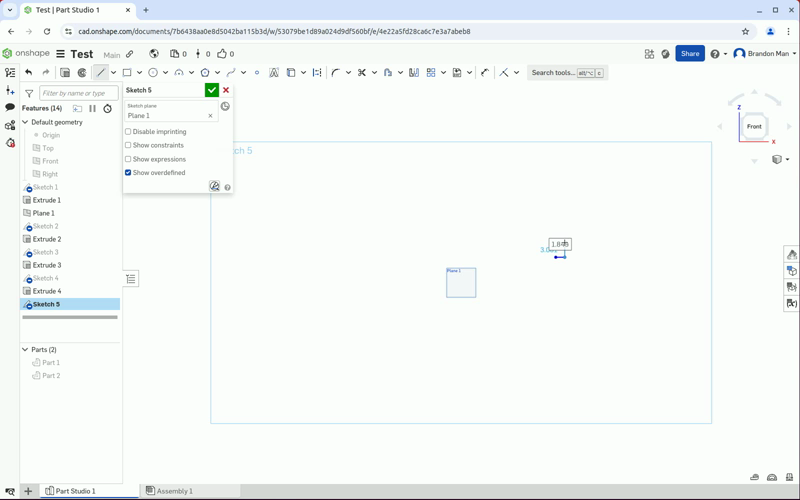
key_up(shift)
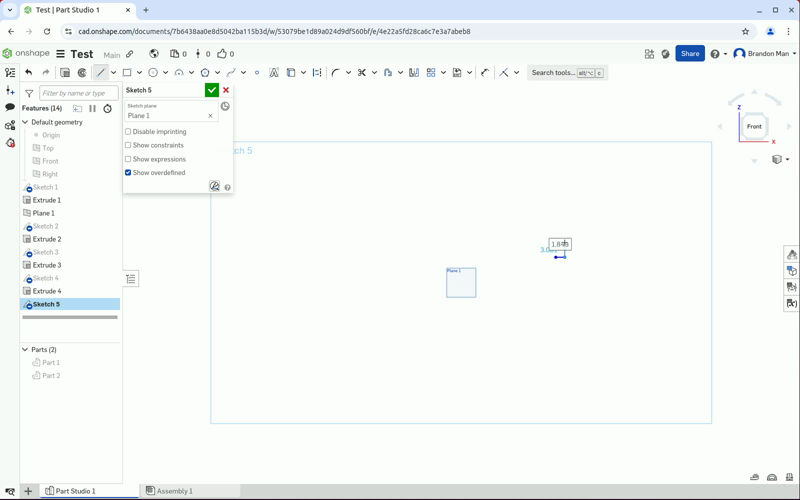
key_down(shift)
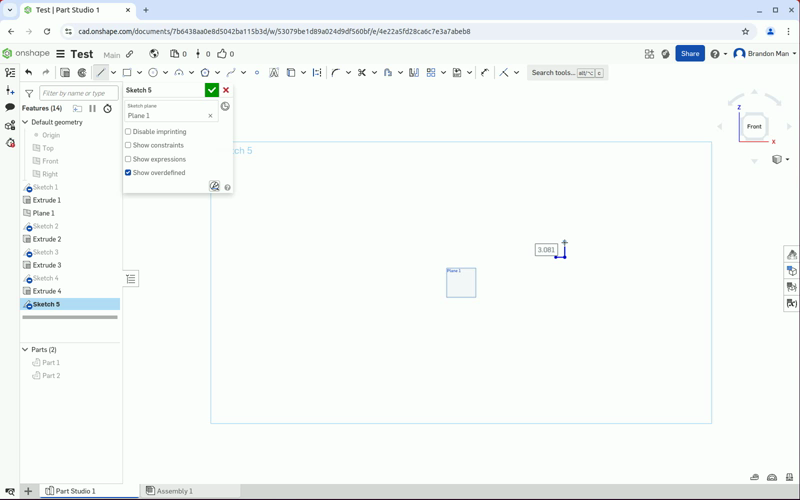
mouse_move(589, 242)
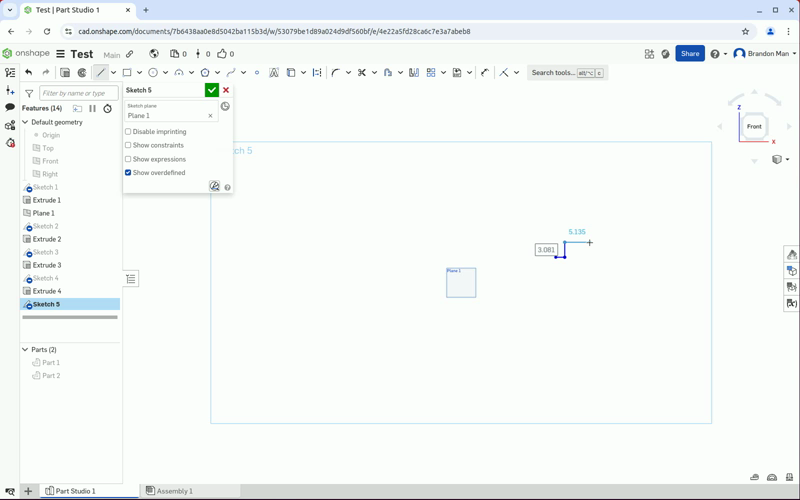
mouse_move(555, 242)
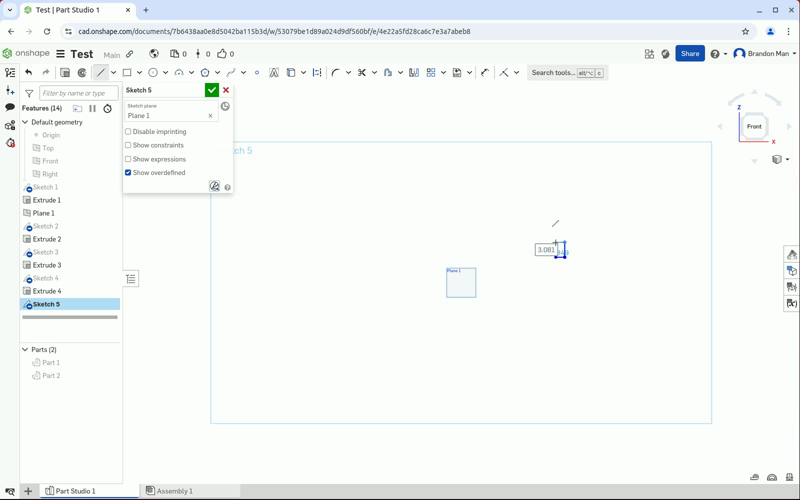
click(555, 242)
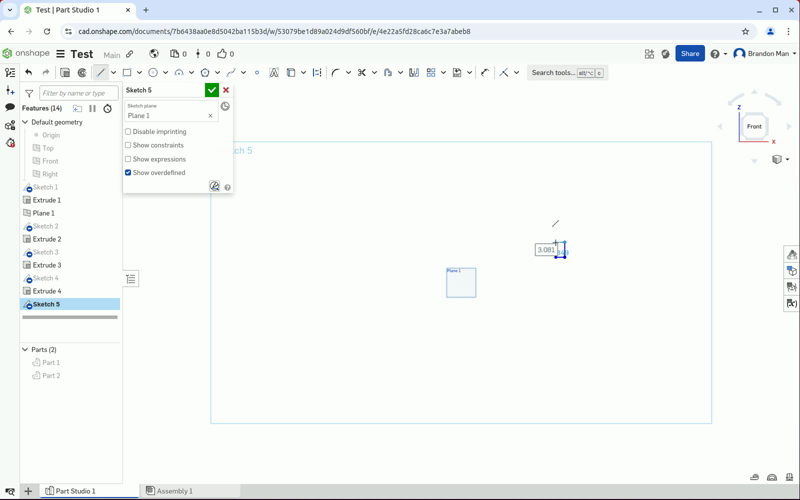
key_up(shift)
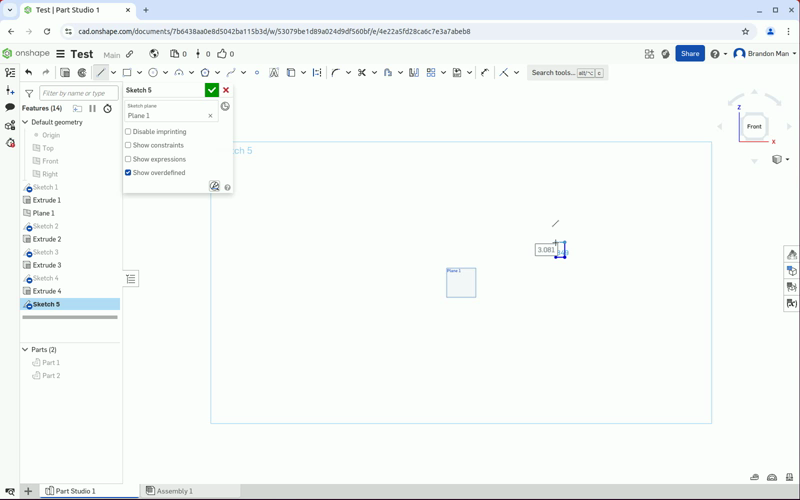
mouse_move(585, 242)
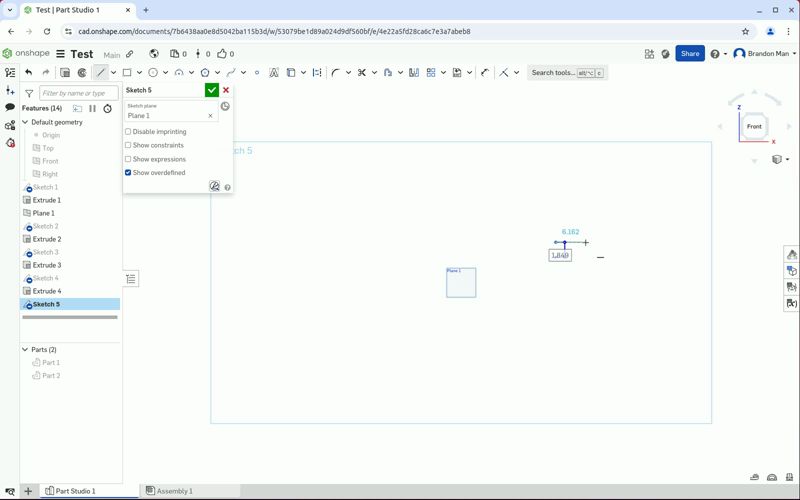
key_down(shift)
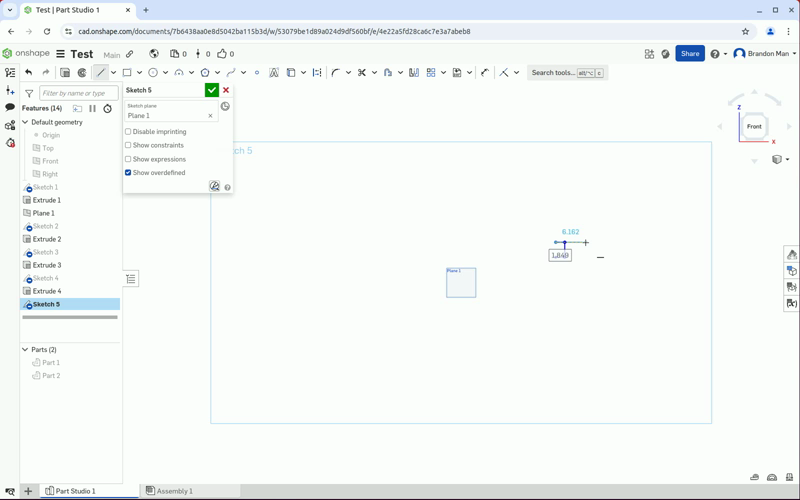
mouse_move(555, 257)
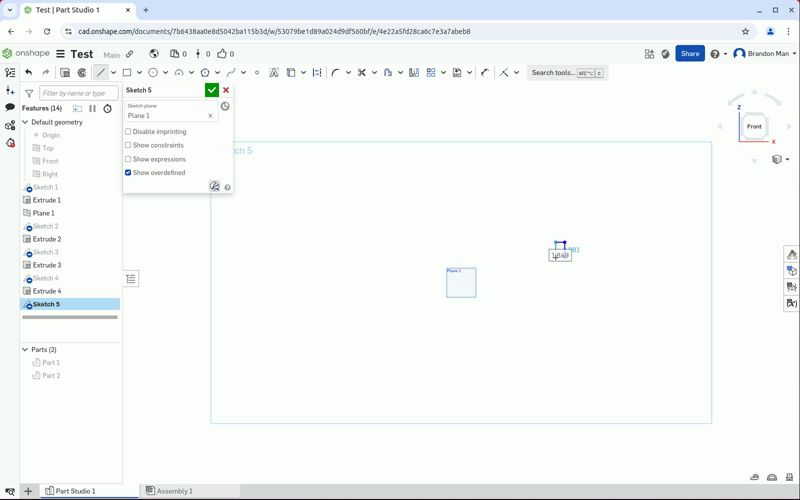
key_up(shift)
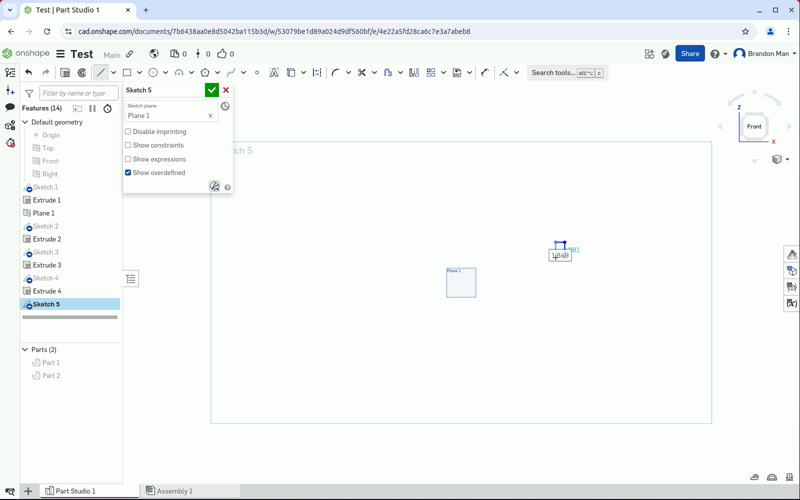
click(555, 257)
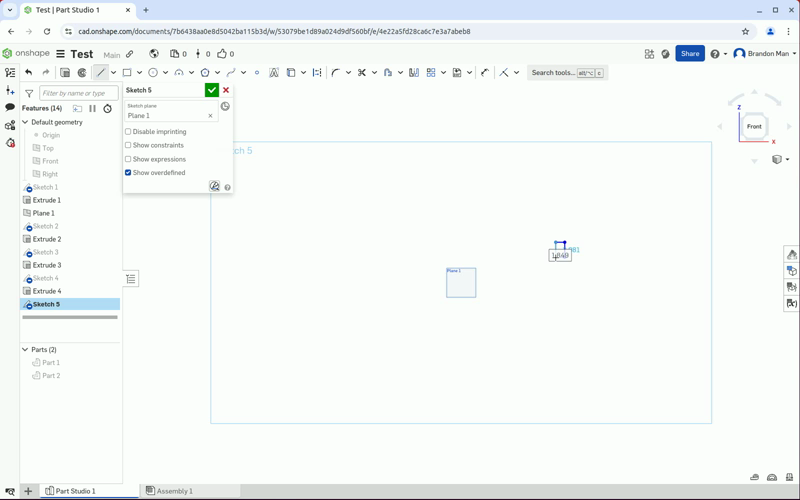
key(esc)
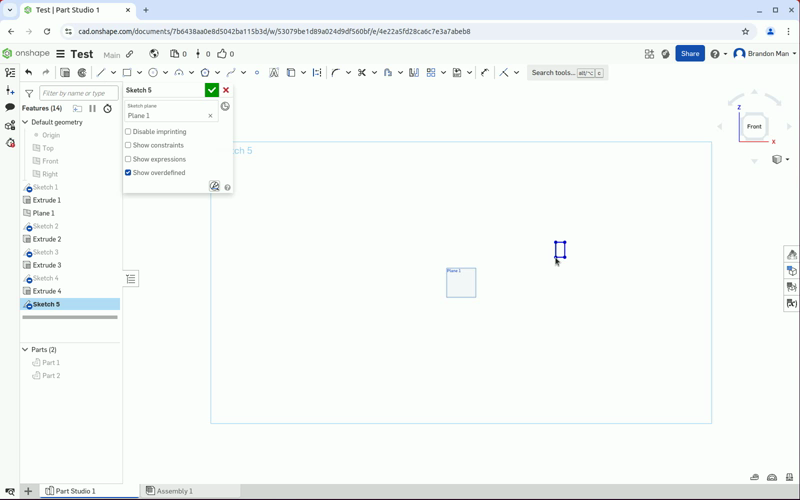
mouse_move(556, 244)
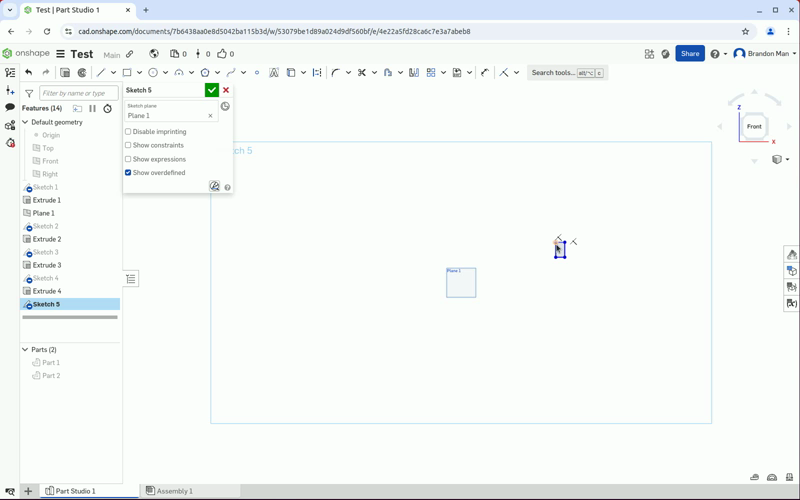
scroll(6)
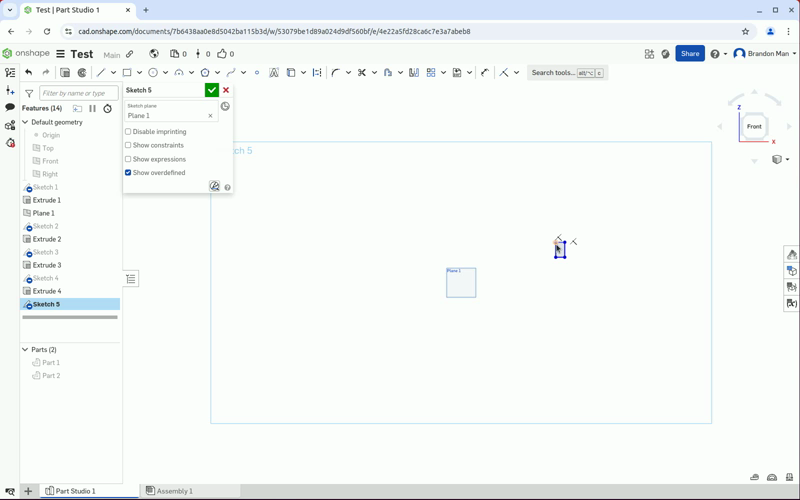
scroll(6)
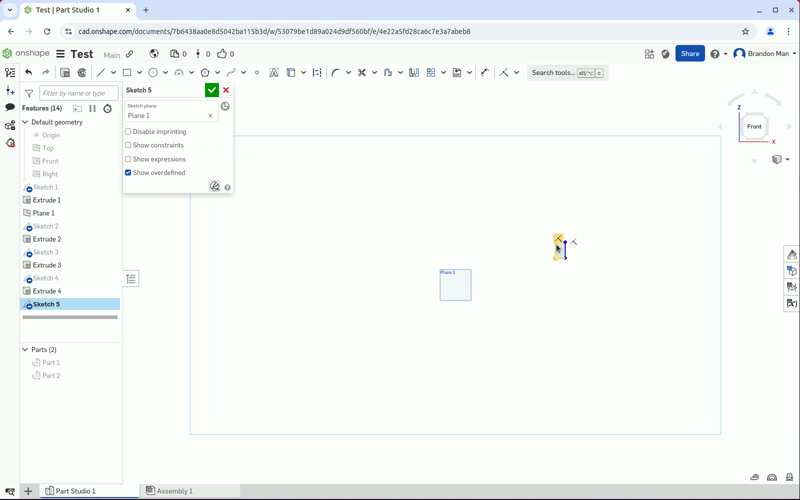
scroll(6)
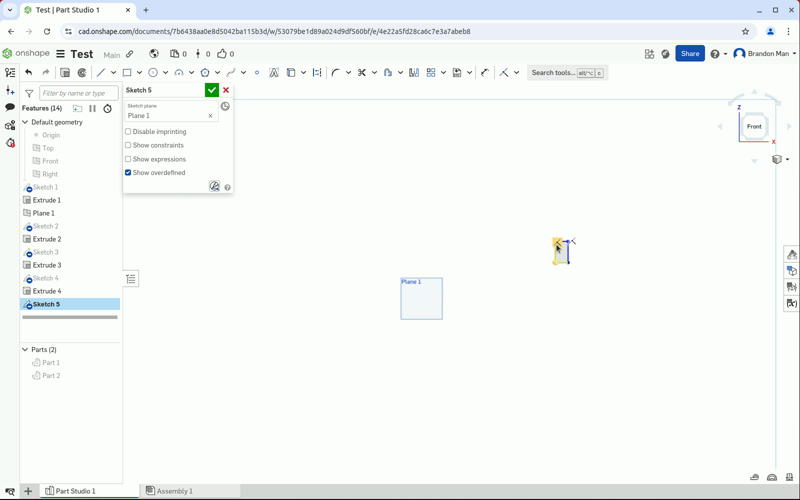
scroll(6)
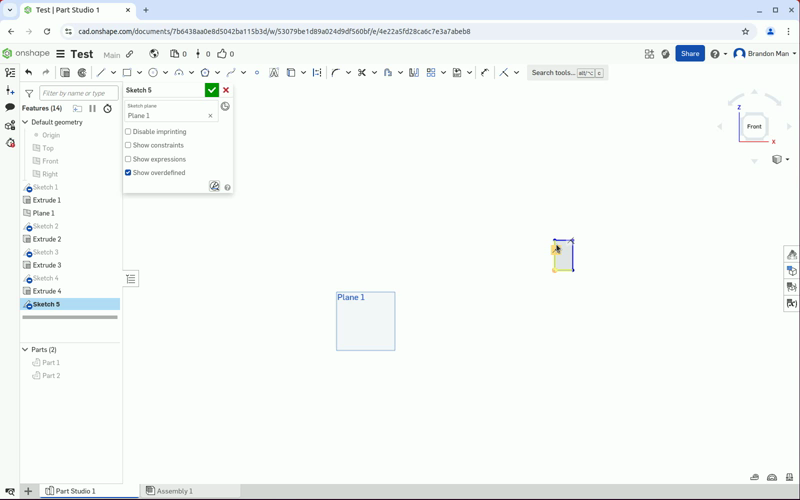
scroll(6)
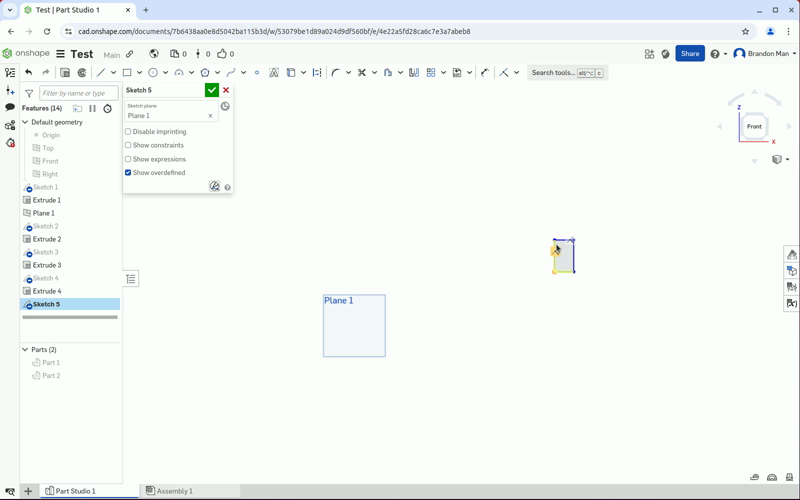
scroll(6)
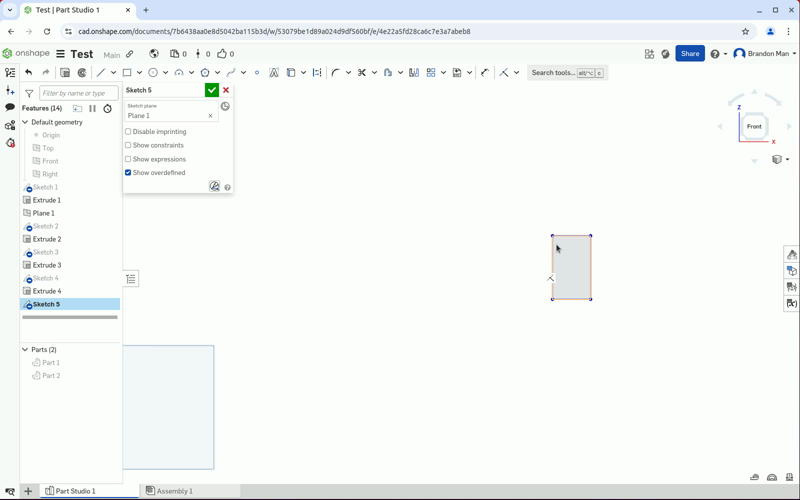
scroll(6)
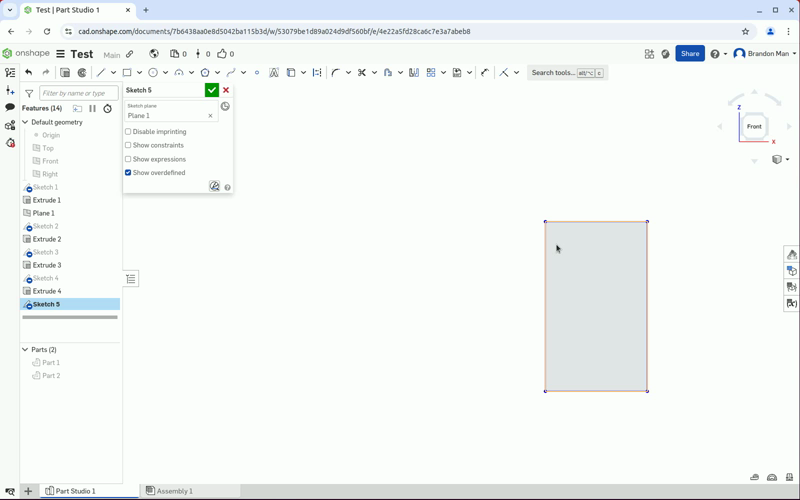
click(556, 244)
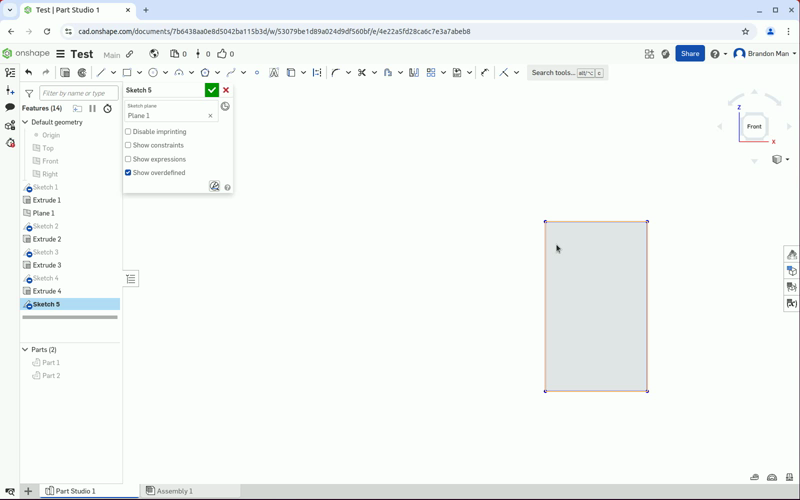
scroll(-6)
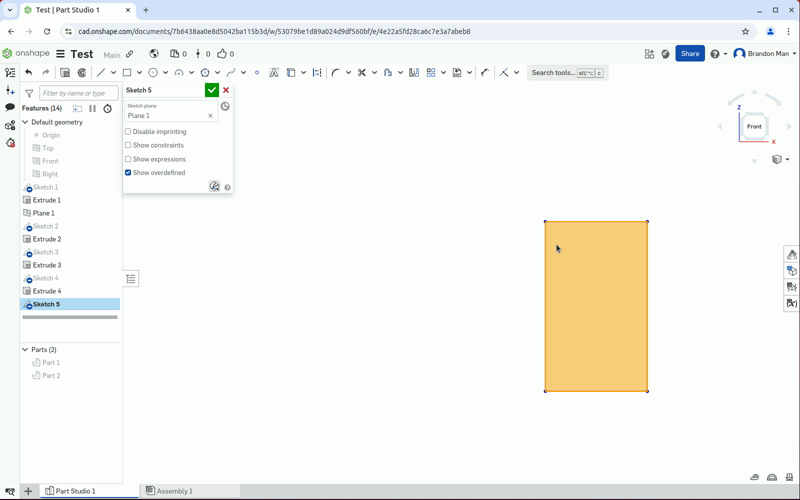
scroll(-6)
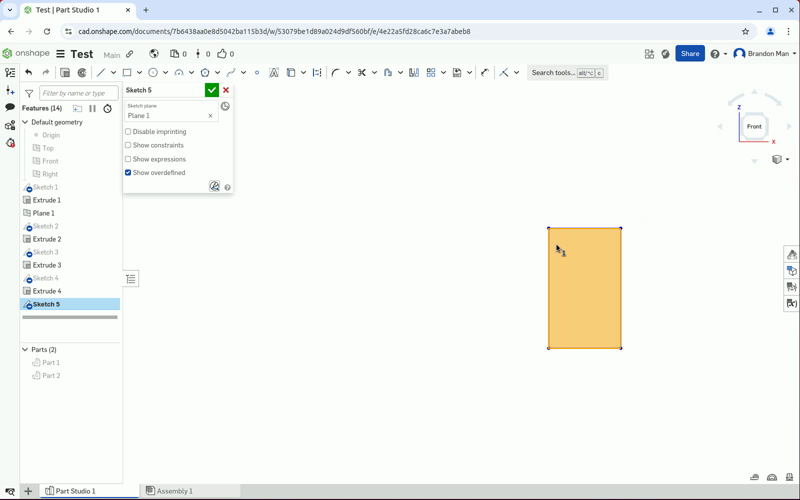
scroll(-6)
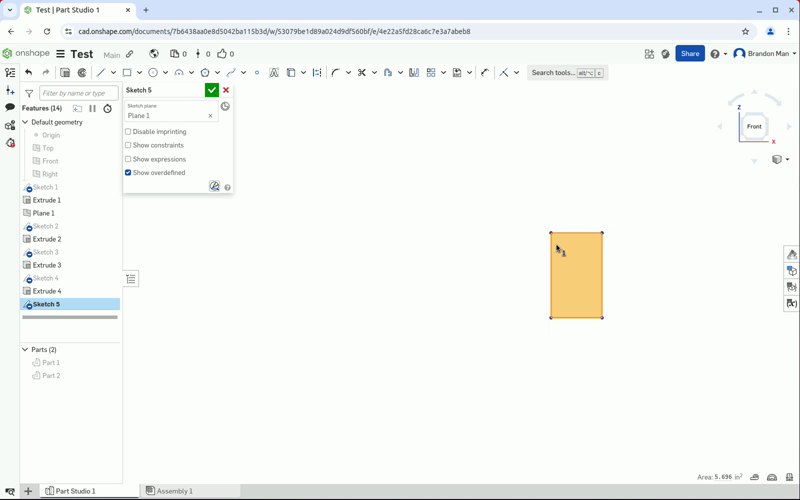
scroll(-6)
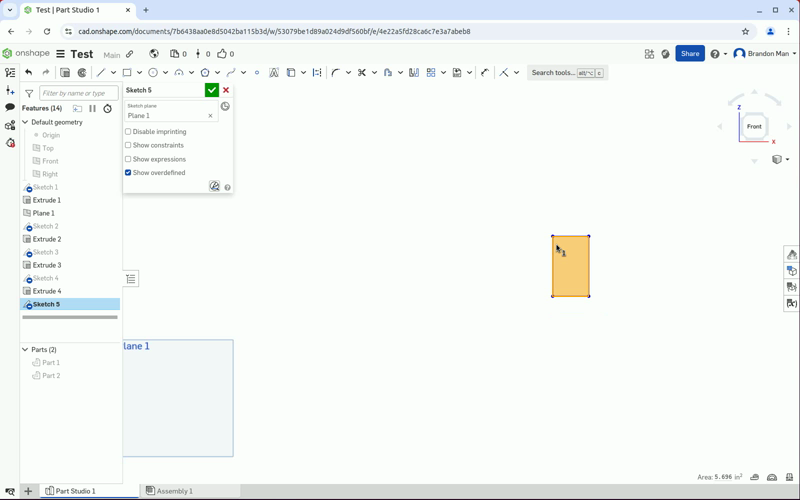
scroll(-6)
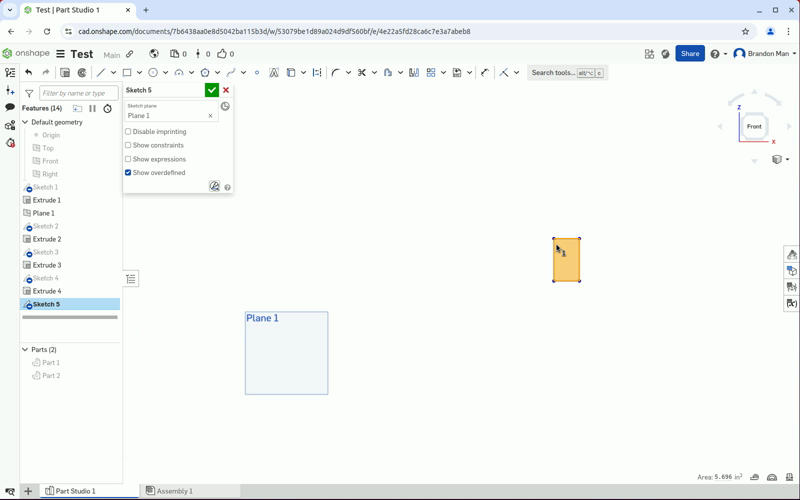
scroll(-6)
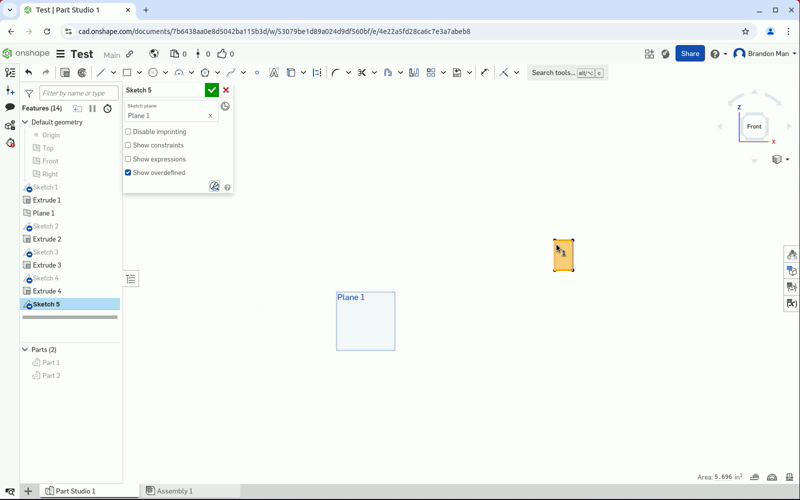
scroll(-6)
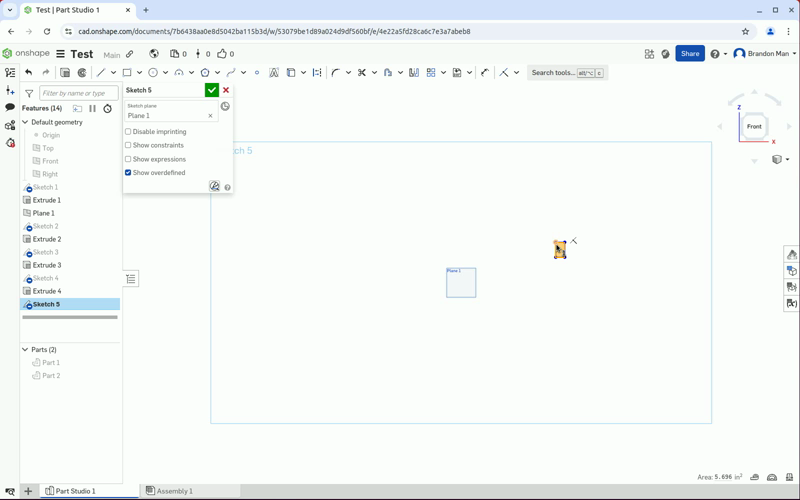
mouse_move(73, 352)
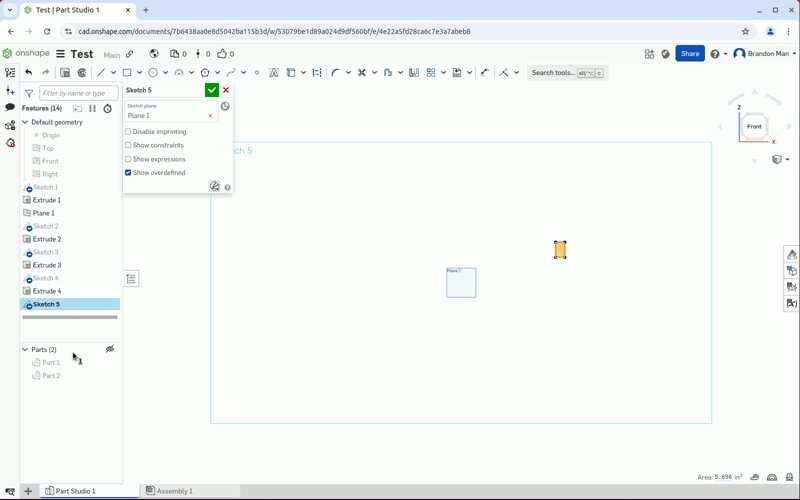
key(shift+y)
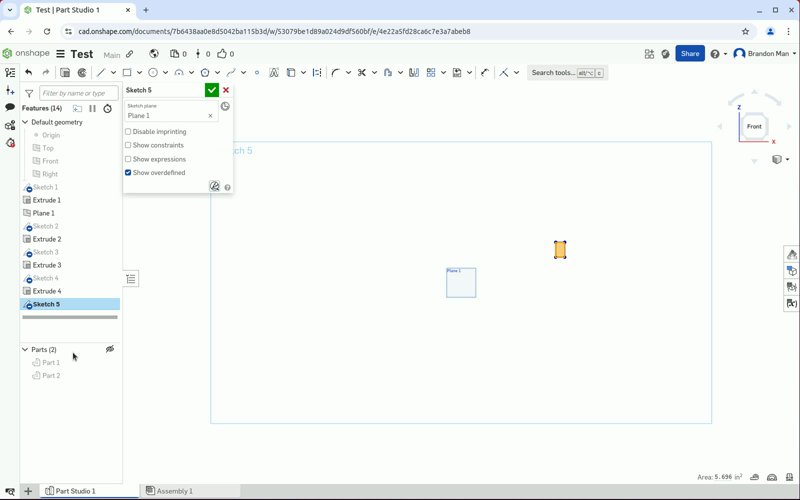
key(shift+e)
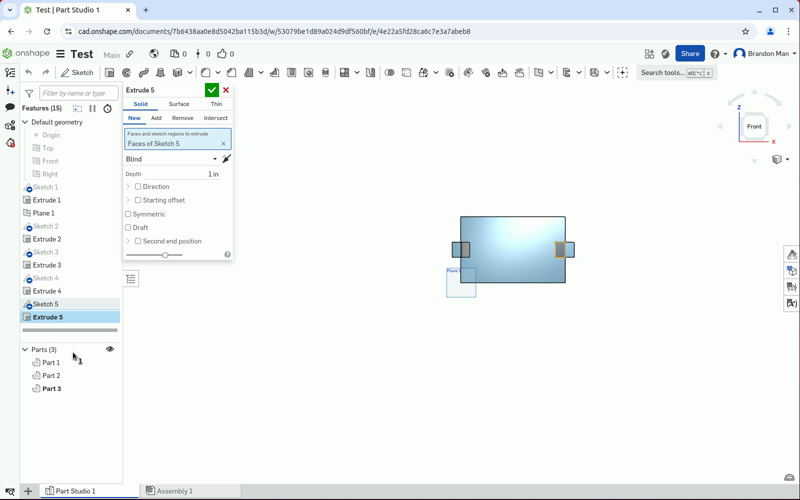
mouse_move(143, 106)
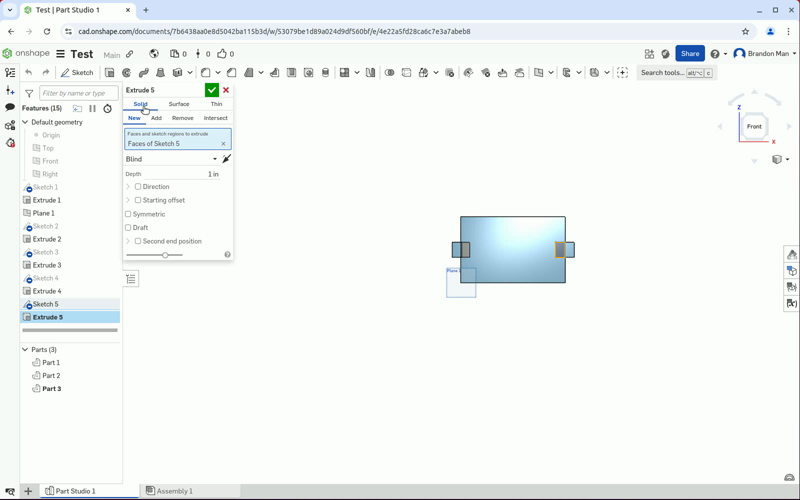
click(143, 106)
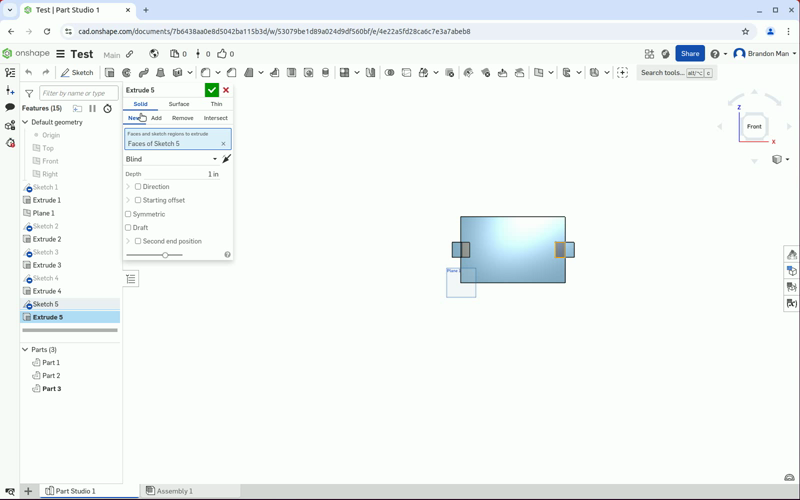
mouse_move(137, 120)
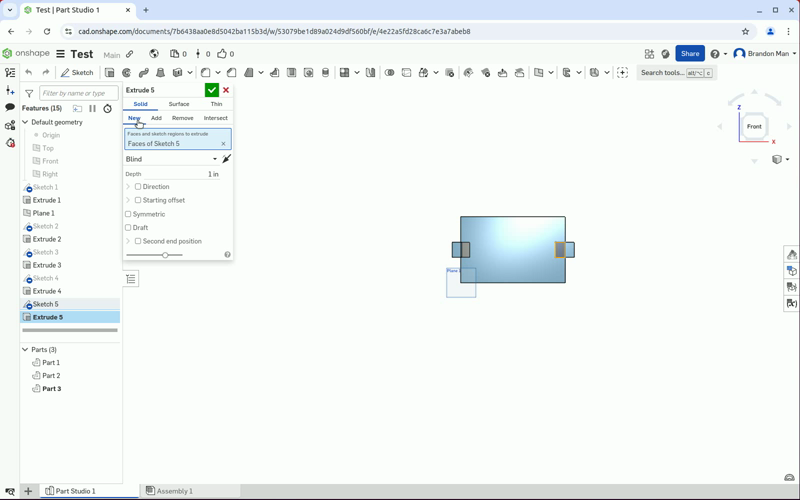
click(137, 120)
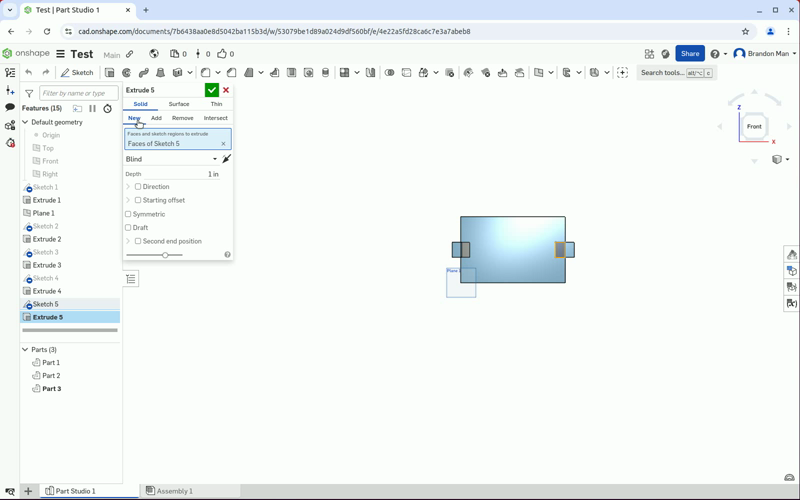
key(tab, 4)
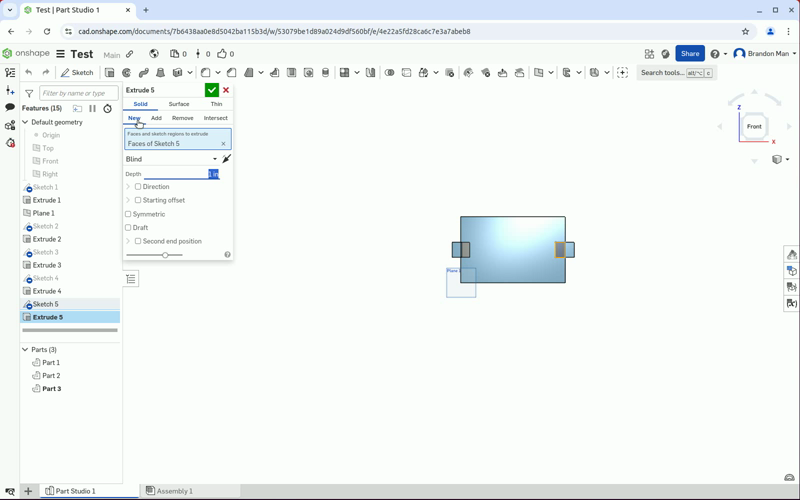
text(-1.685)
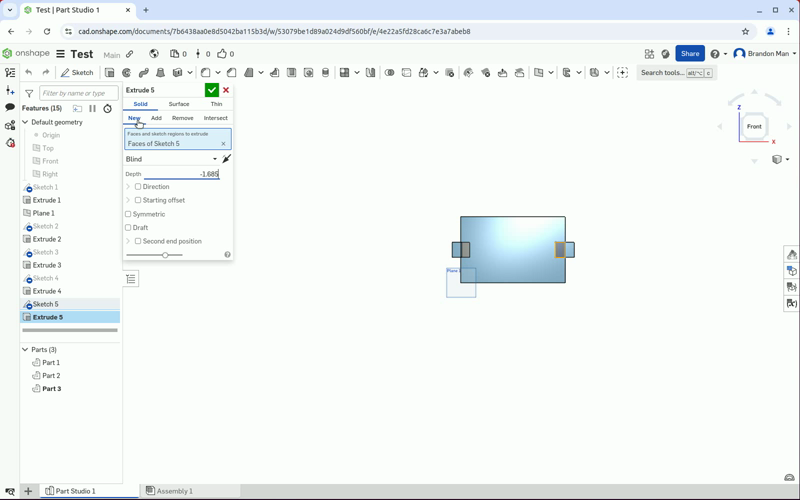
key(enter)
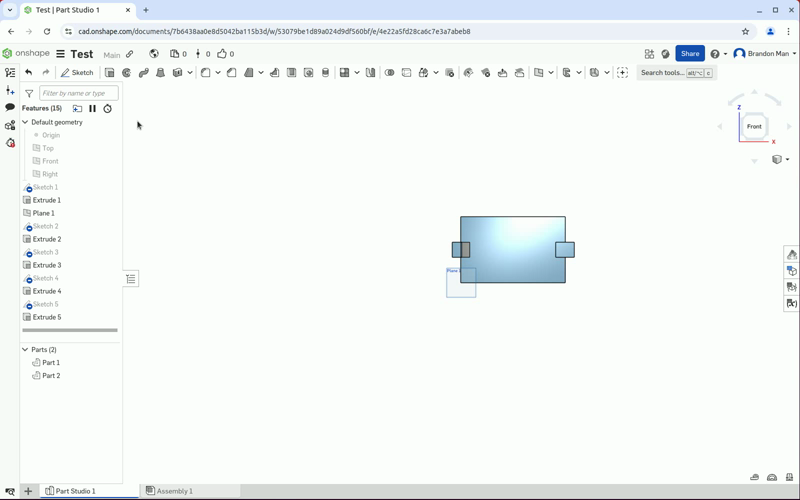
key(shift+h)
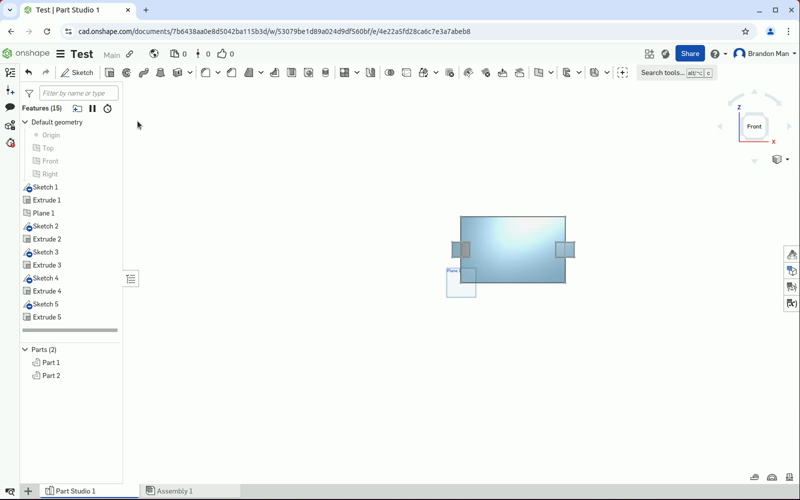
key(shift+h)
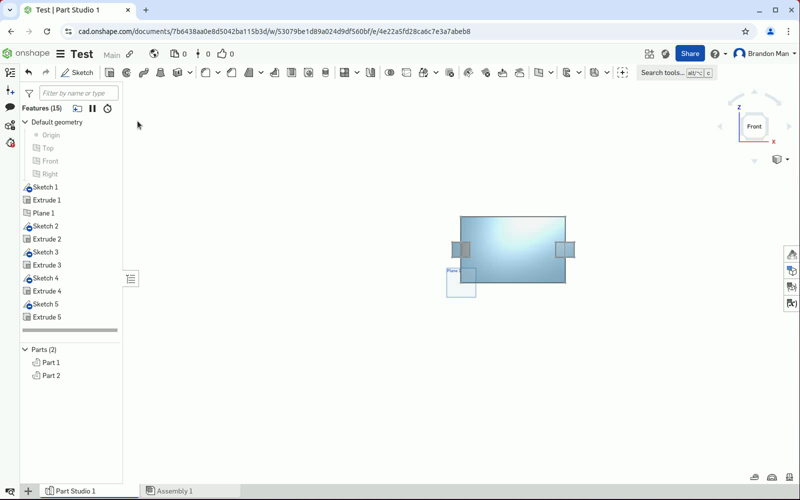
key(shift+7)
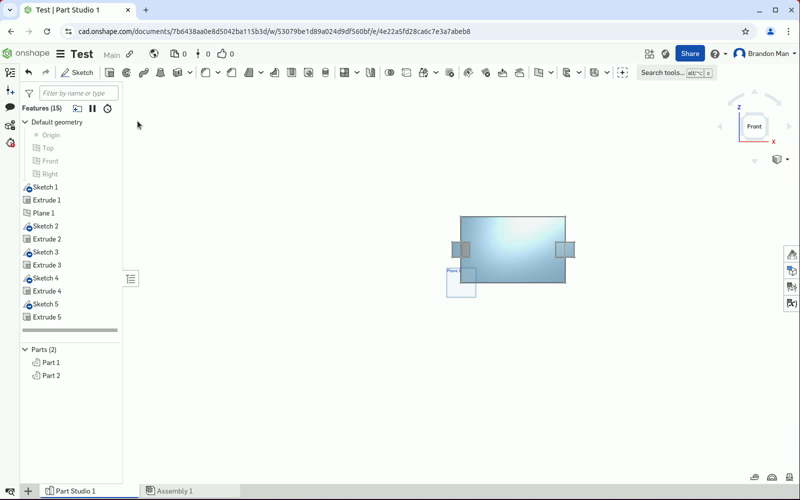
key(left, 2)
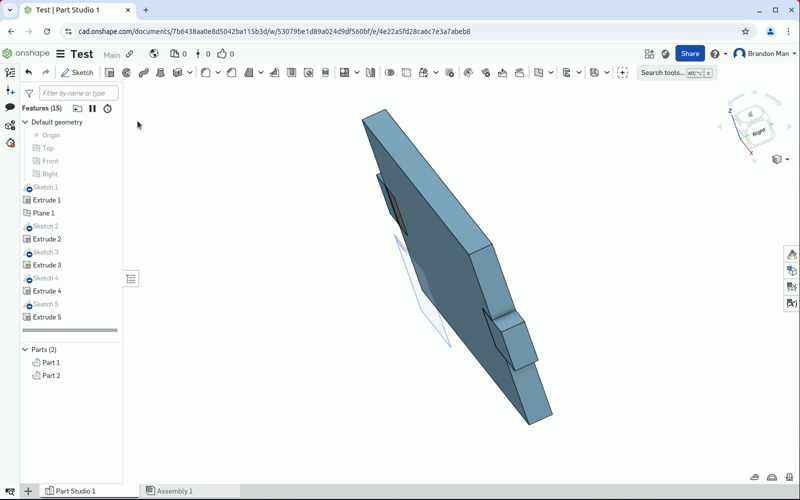
key(down, 2)
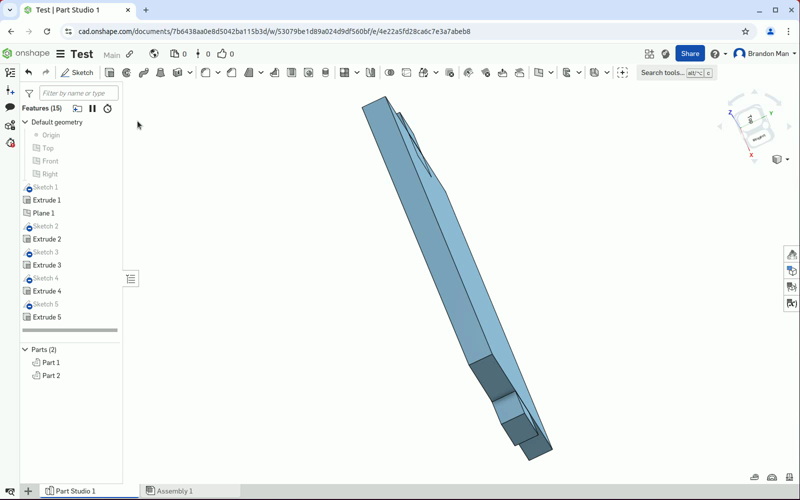
key(up, 2)
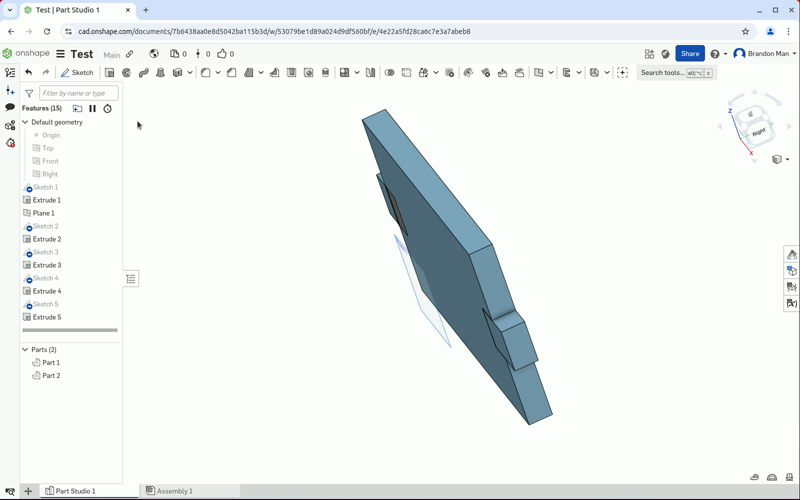
key(right, 2)
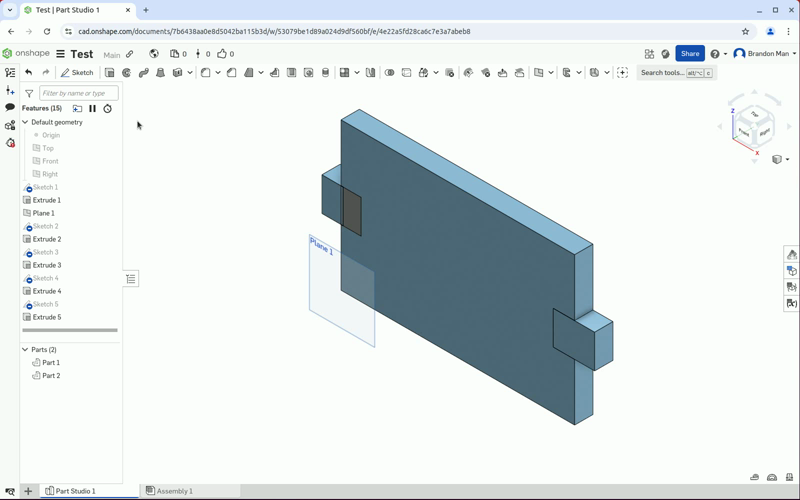
mouse_move(73, 189)
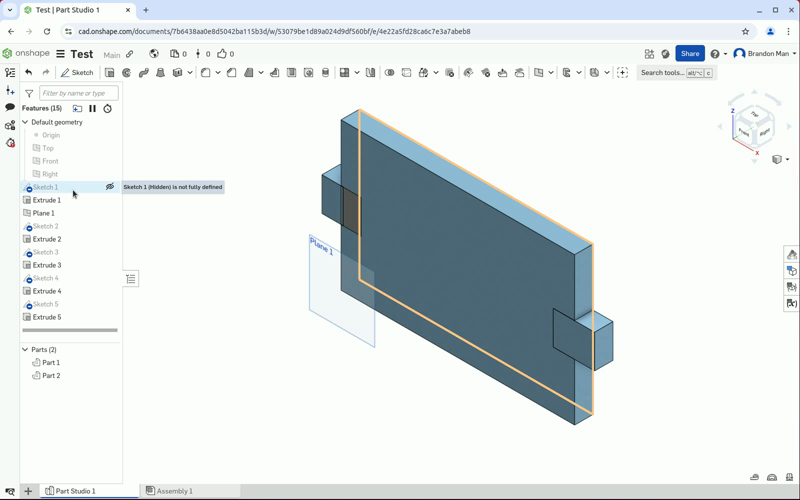
click(73, 189)